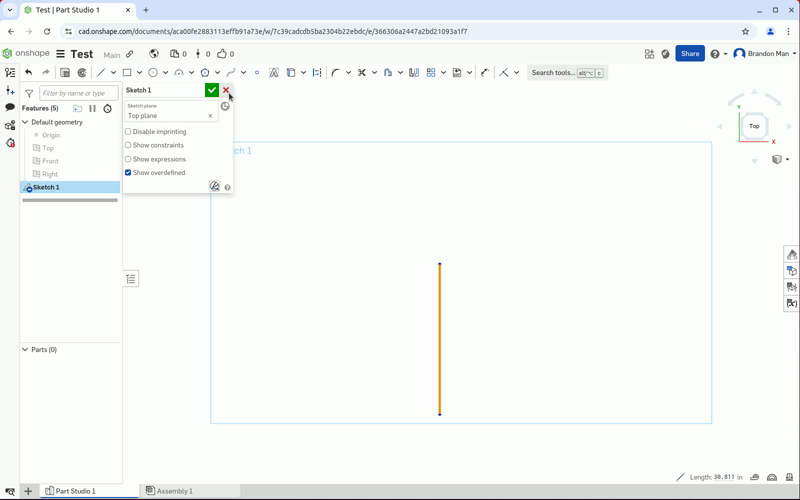
key(shift+h)
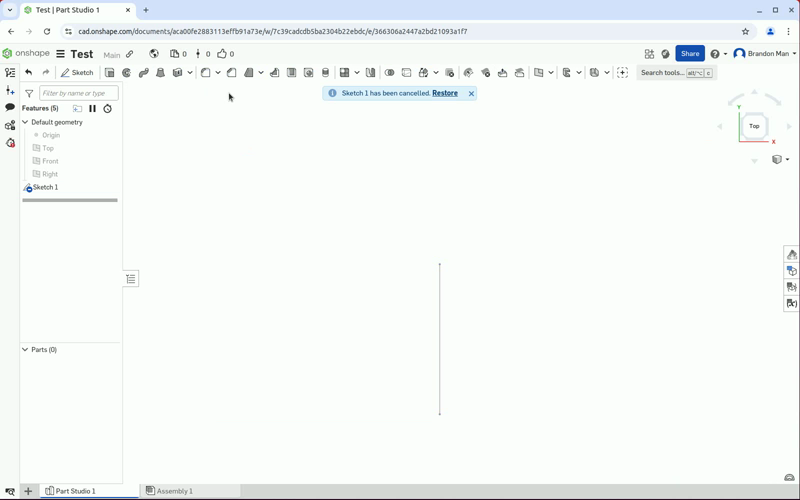
key(shift+s)
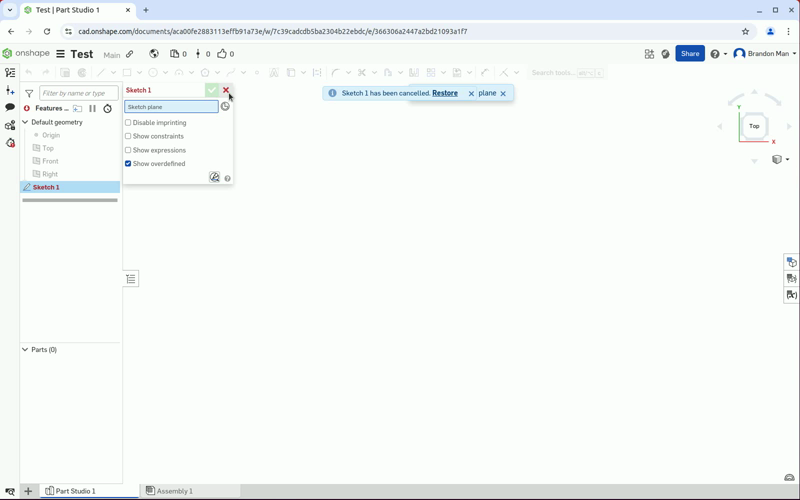
mouse_move(73, 150)
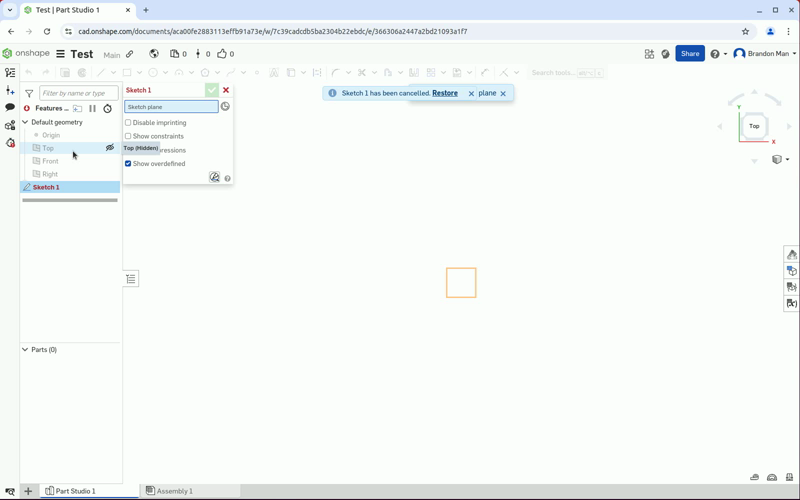
click(73, 150)
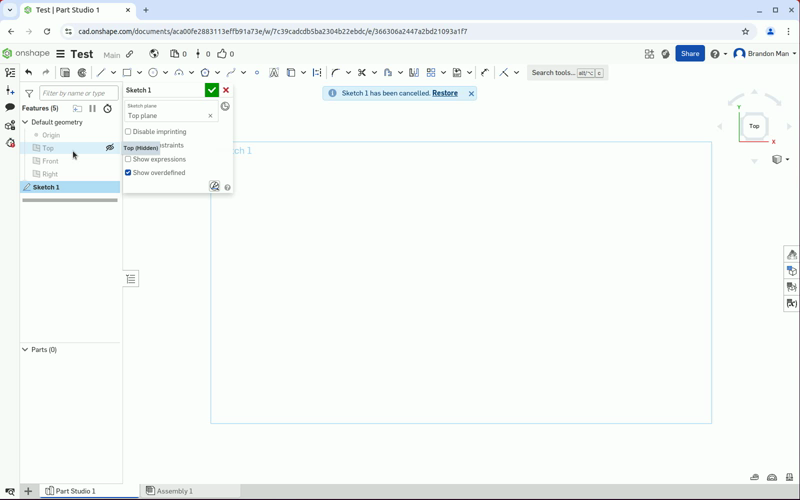
mouse_move(73, 352)
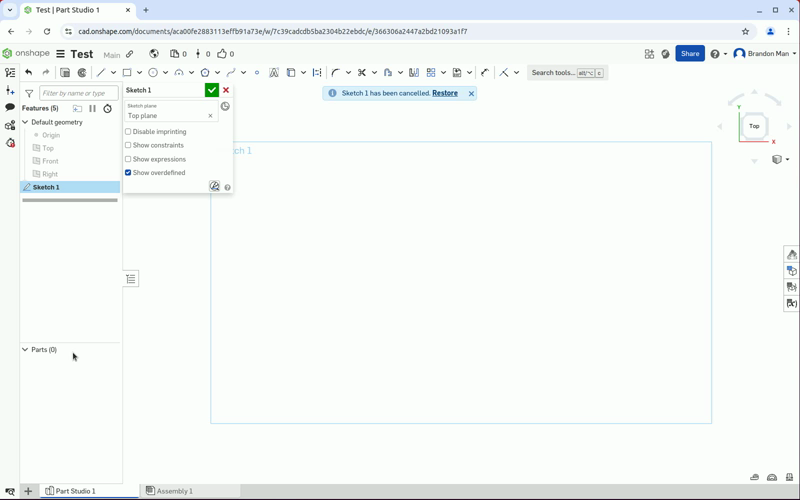
key(y)
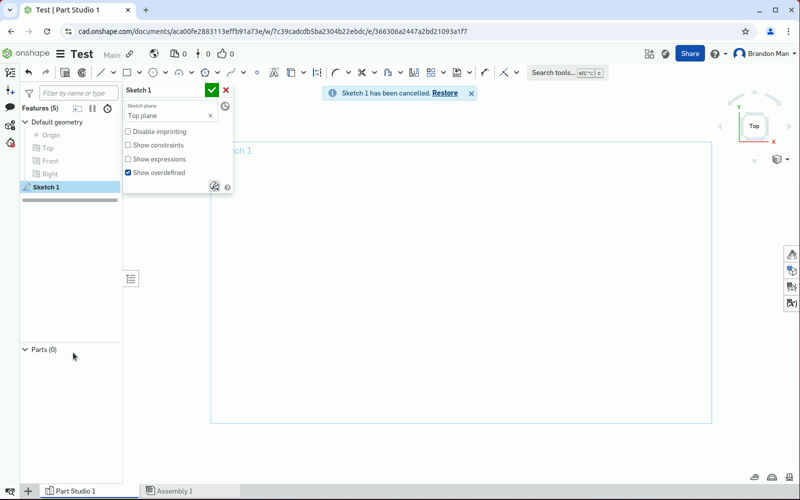
key(c)
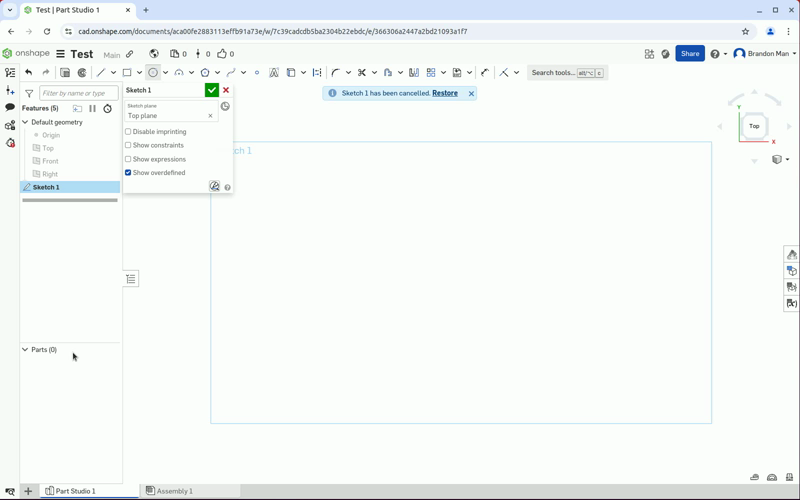
key_down(shift)
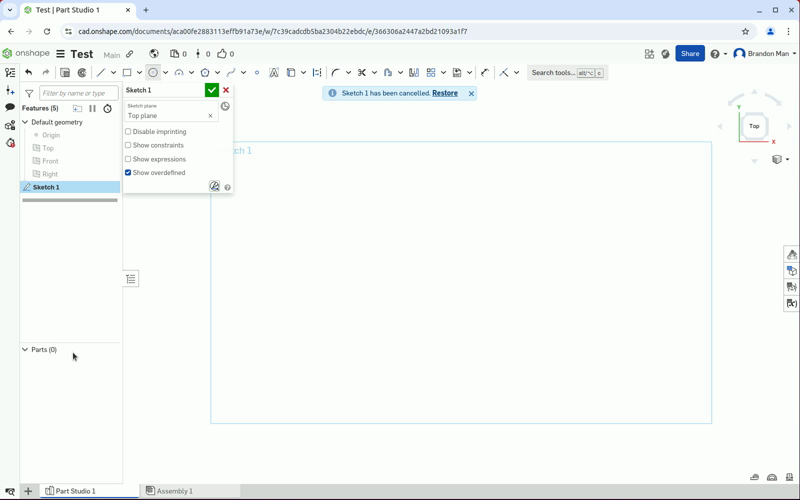
mouse_move(461, 282)
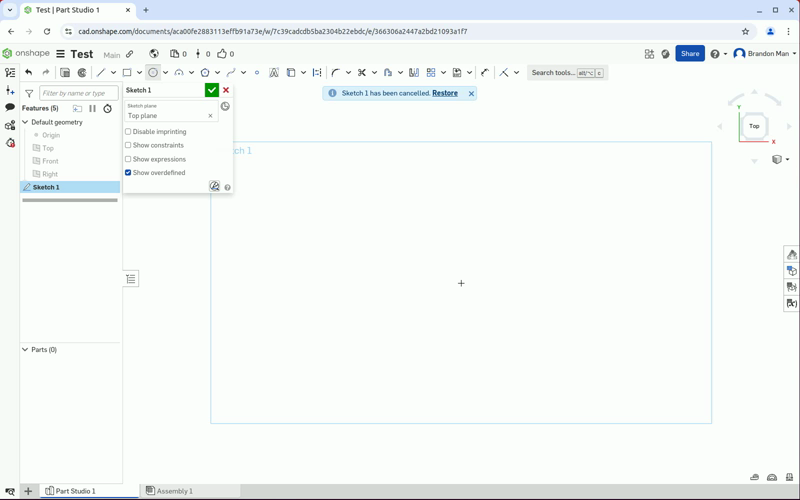
click(461, 282)
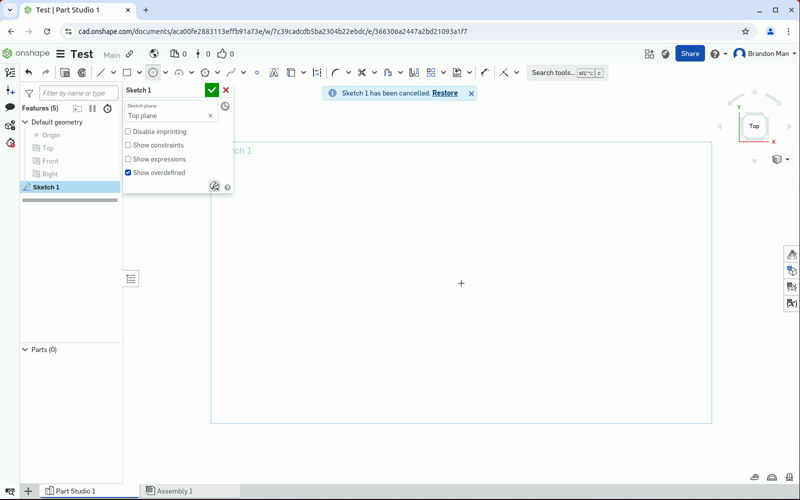
key_up(shift)
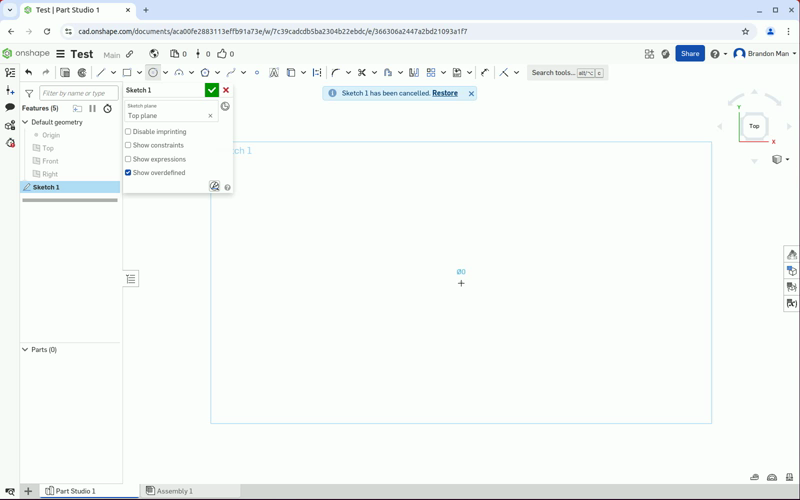
mouse_move(572, 282)
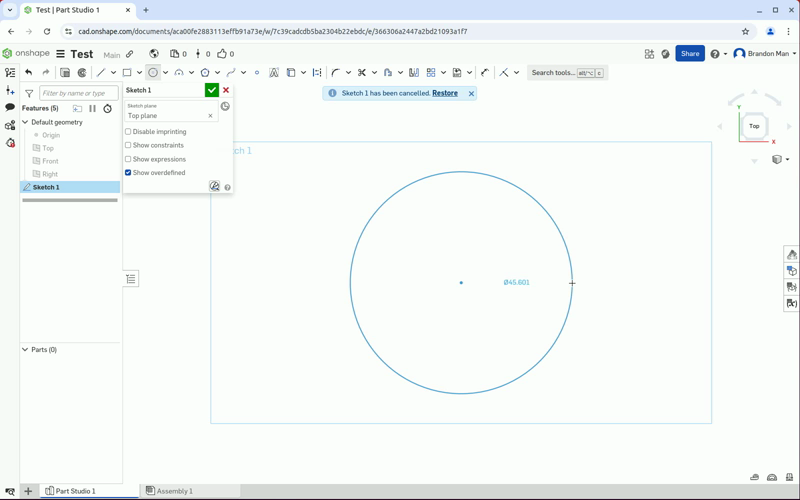
click(572, 282)
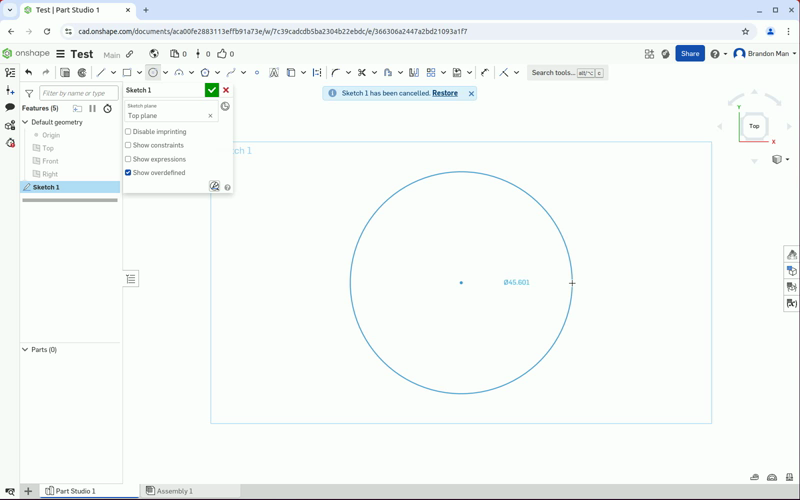
key(esc)
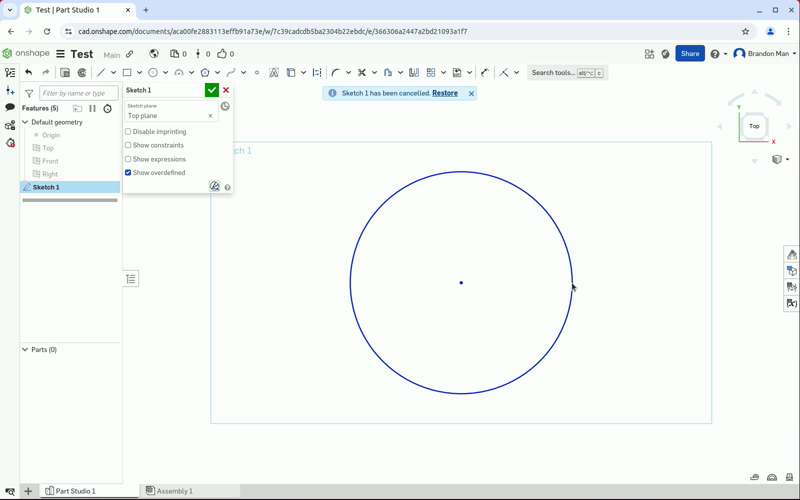
key(l)
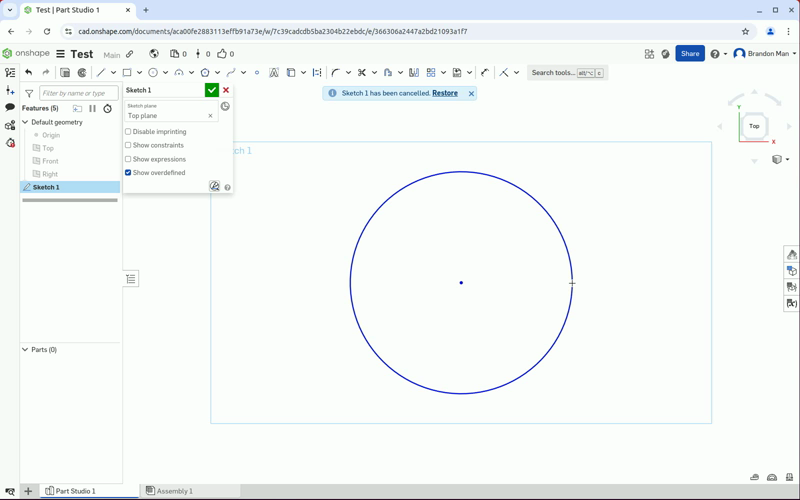
key_down(shift)
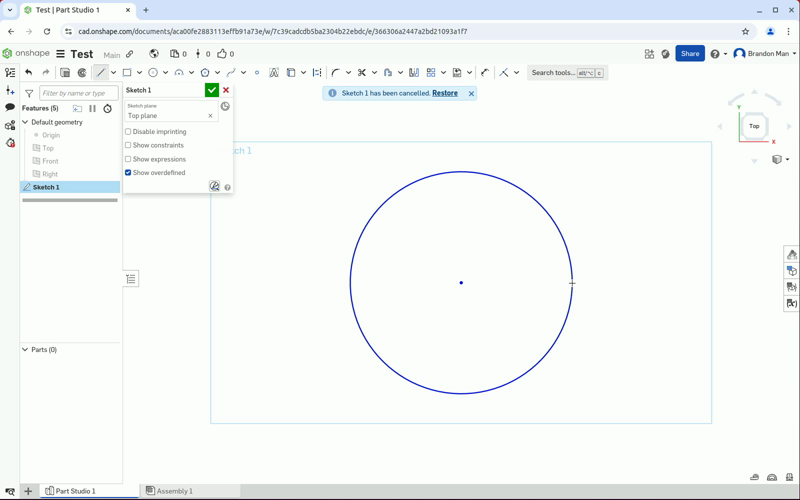
mouse_move(353, 282)
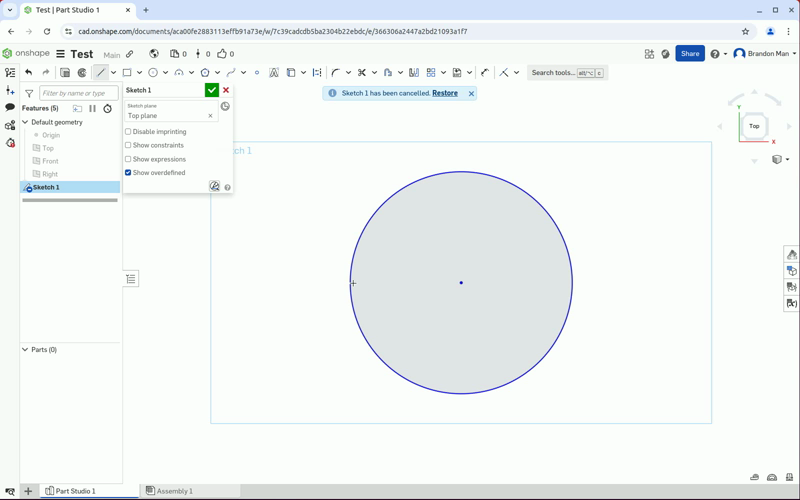
click(353, 282)
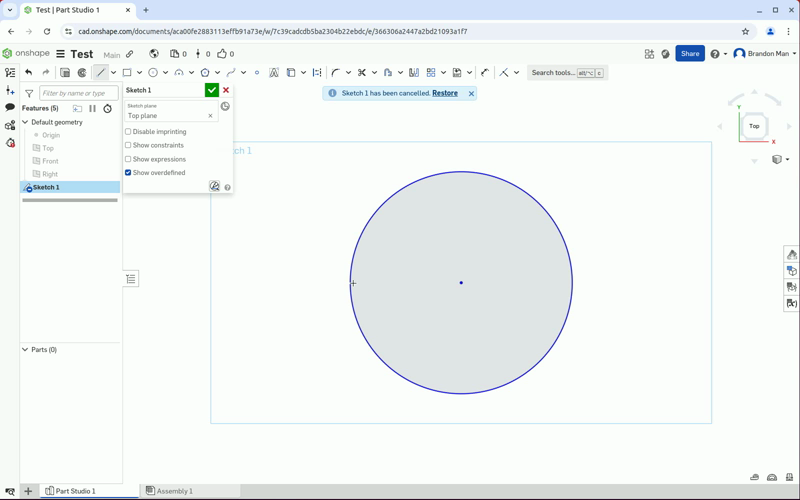
key_up(shift)
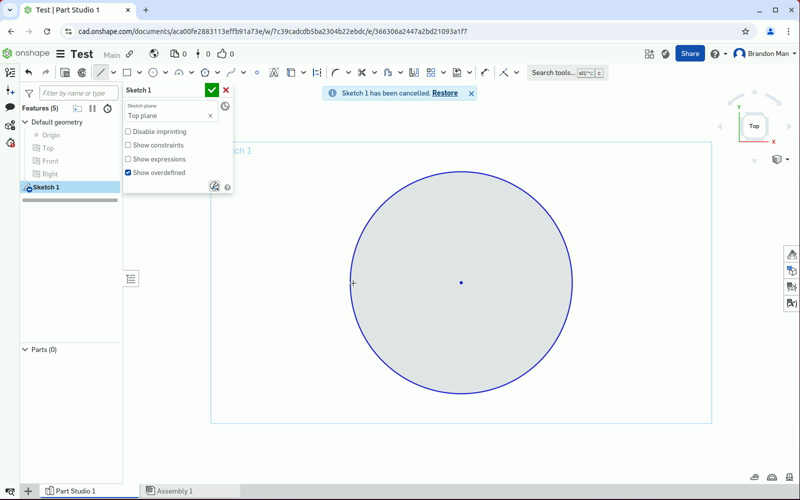
key_down(shift)
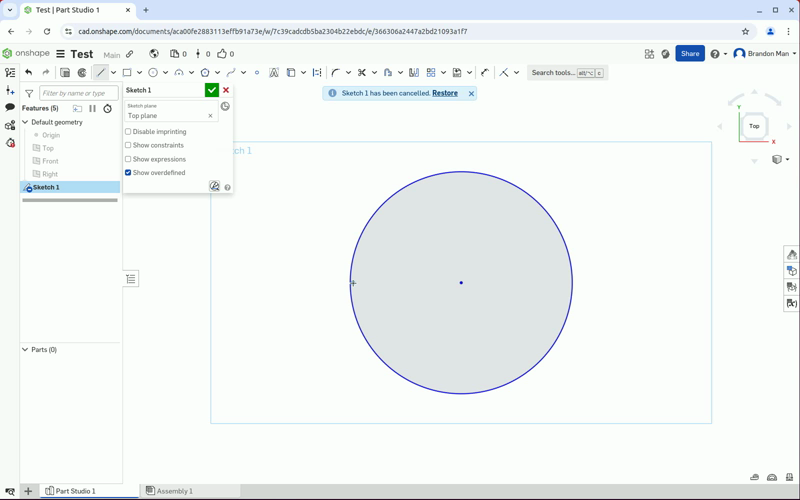
mouse_move(407, 374)
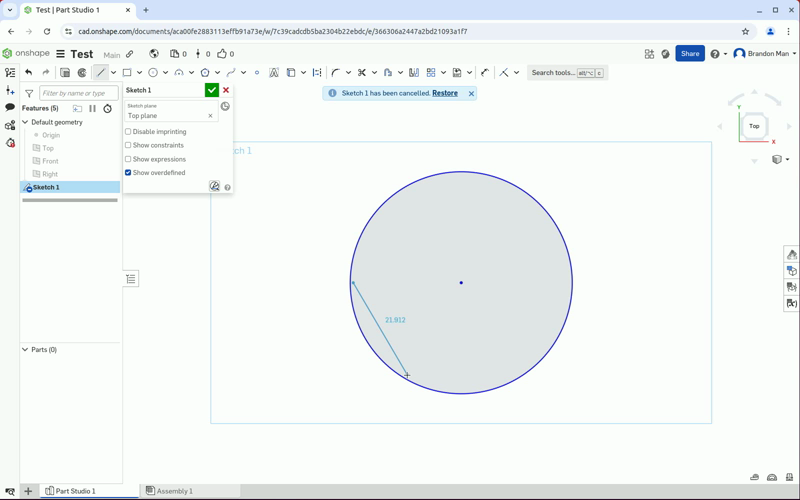
click(407, 374)
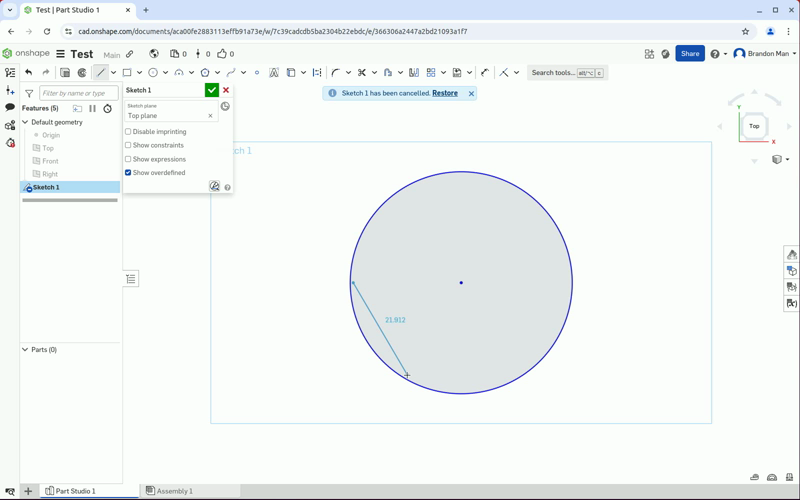
key_up(shift)
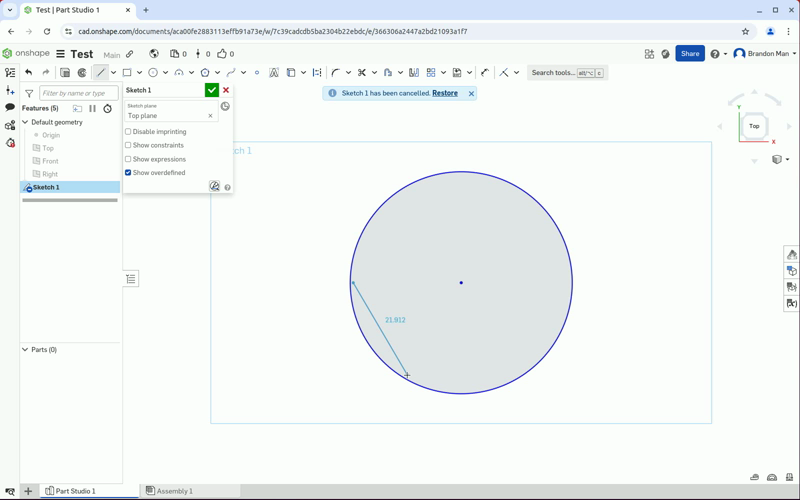
key_down(shift)
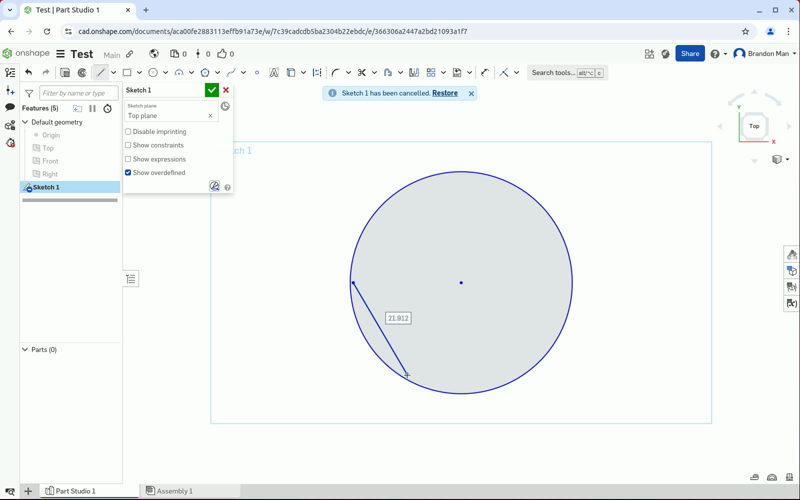
mouse_move(513, 374)
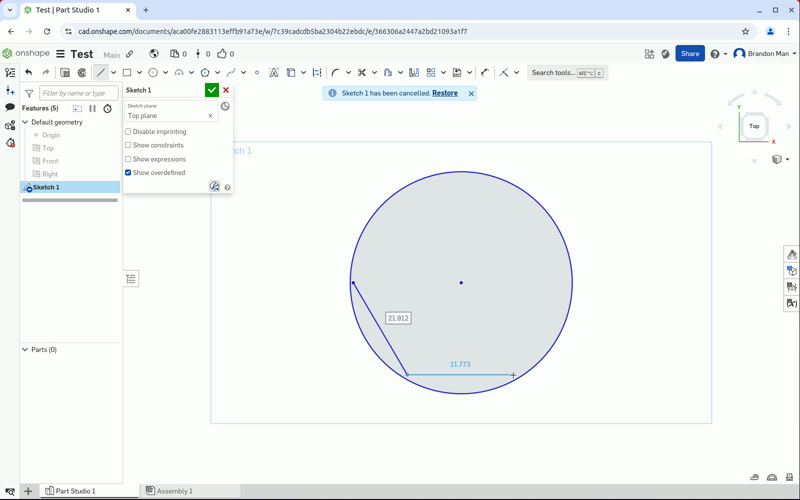
click(513, 374)
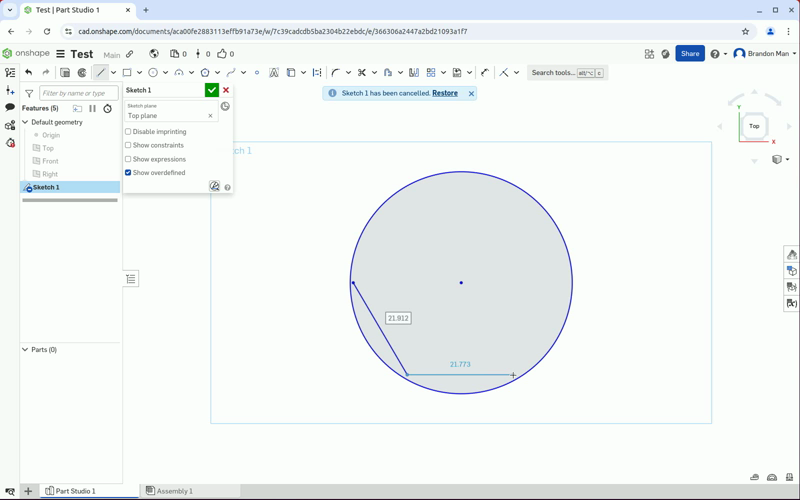
key_up(shift)
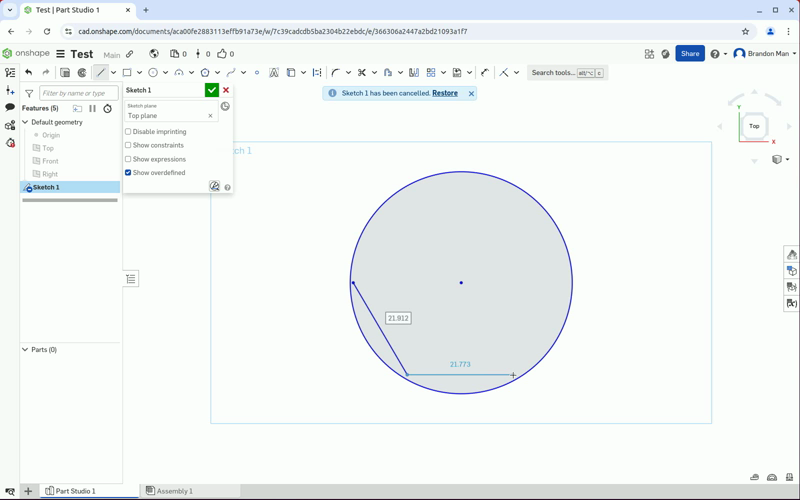
key_down(shift)
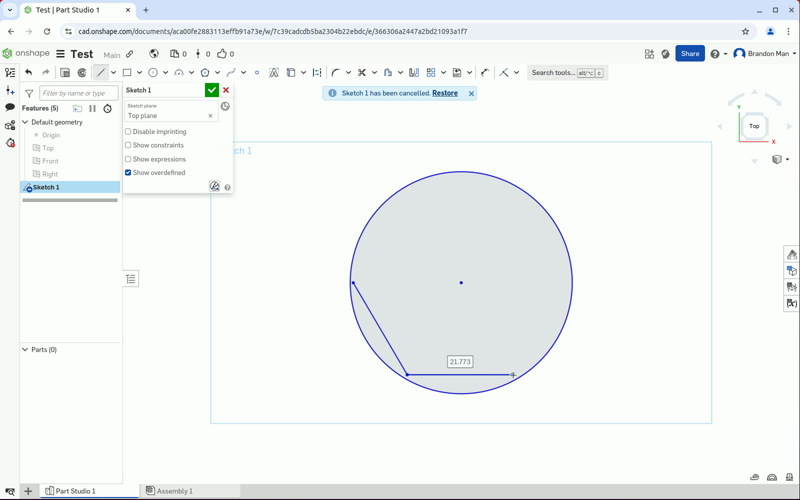
mouse_move(567, 282)
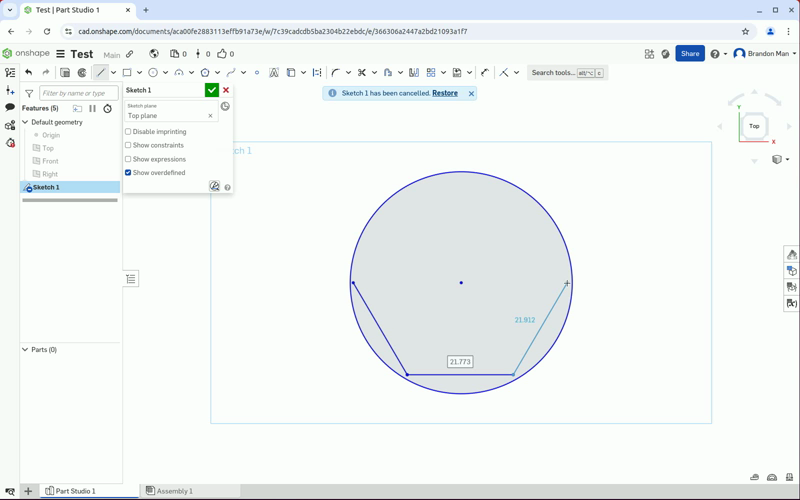
click(567, 282)
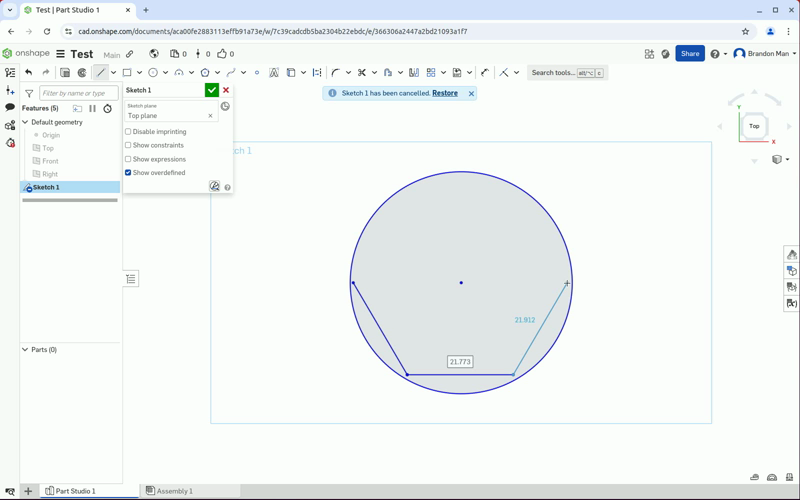
key_up(shift)
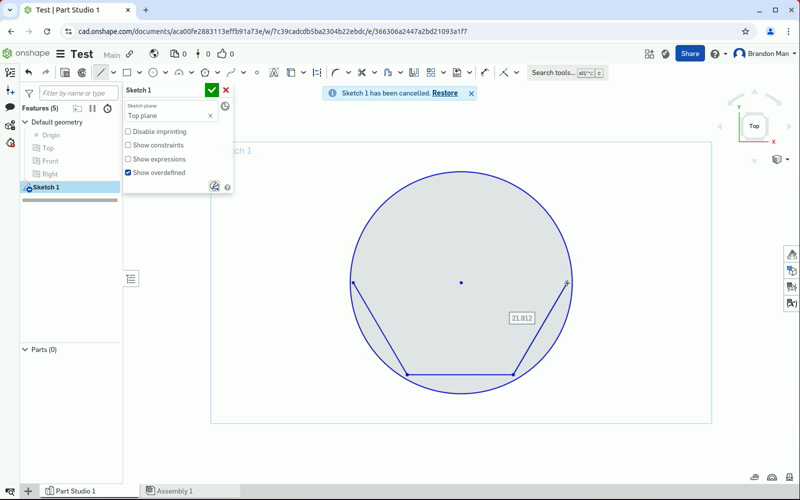
key_down(shift)
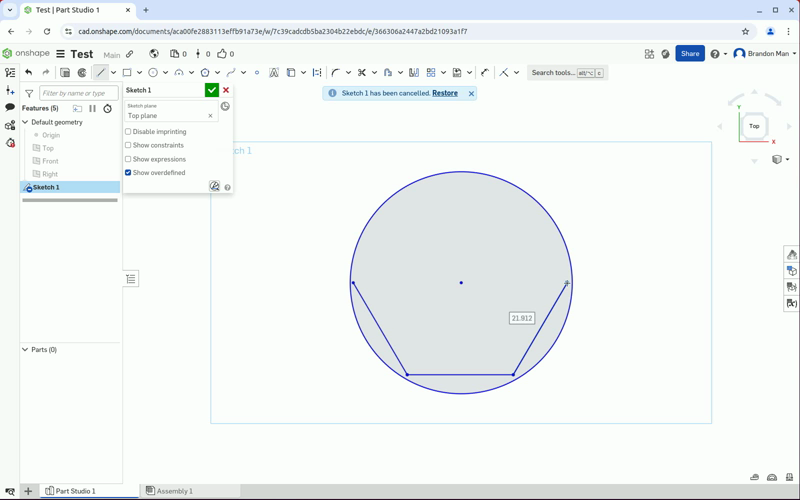
mouse_move(513, 191)
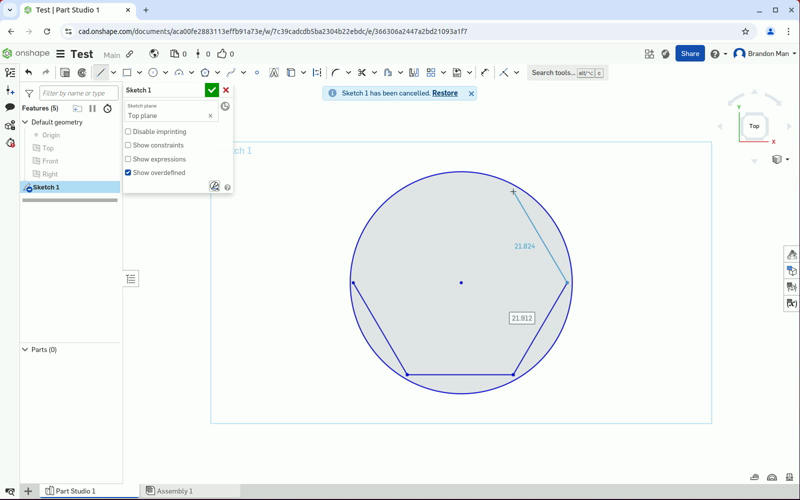
click(513, 191)
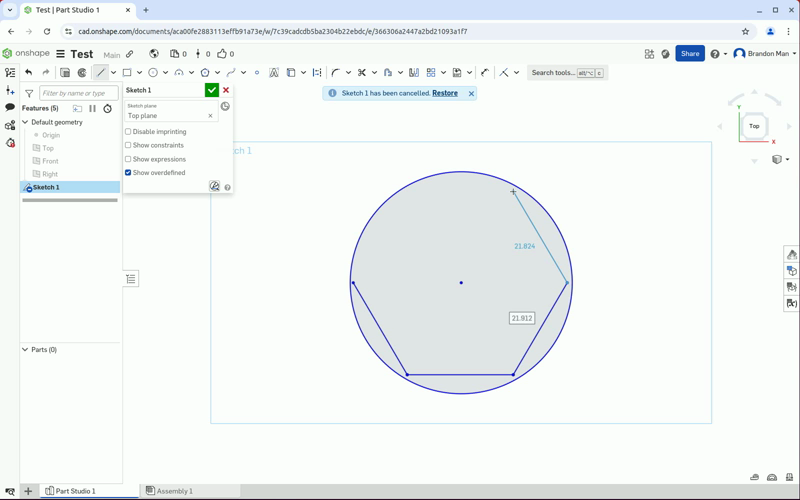
key_up(shift)
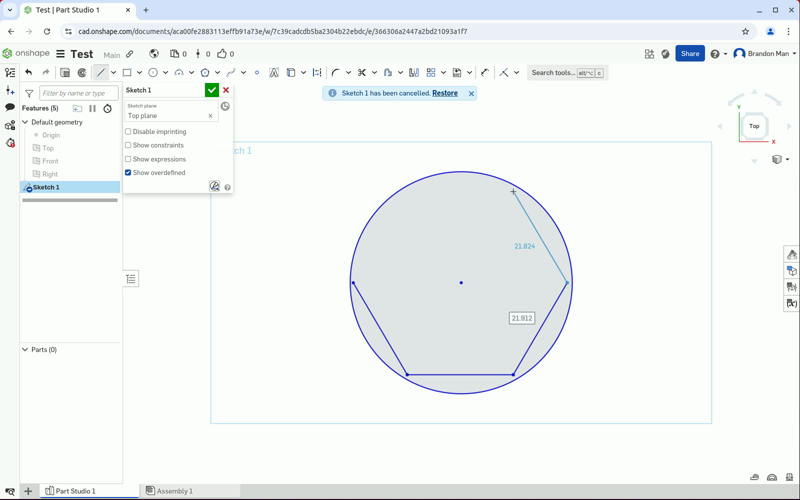
key_down(shift)
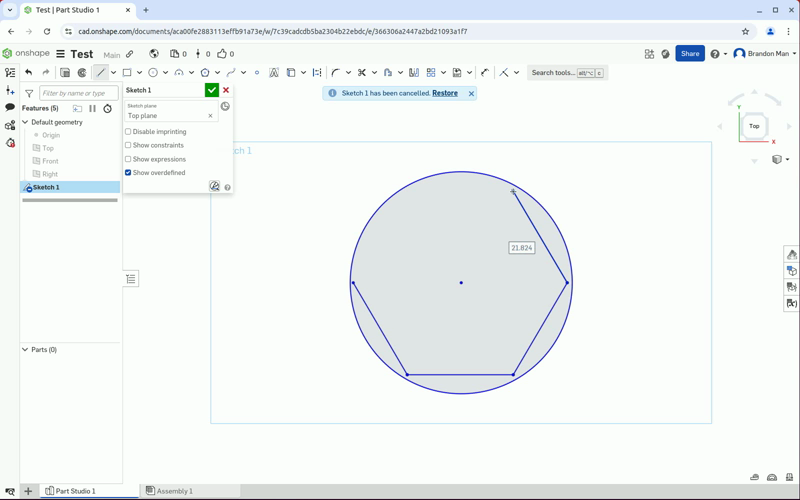
mouse_move(407, 191)
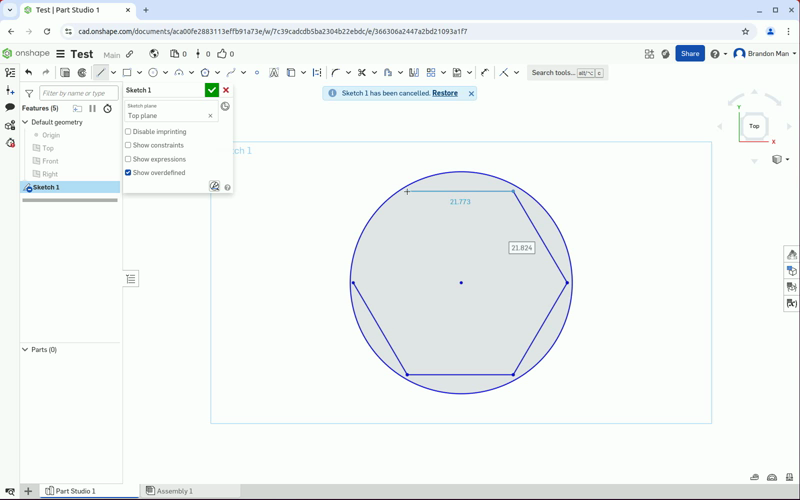
click(407, 191)
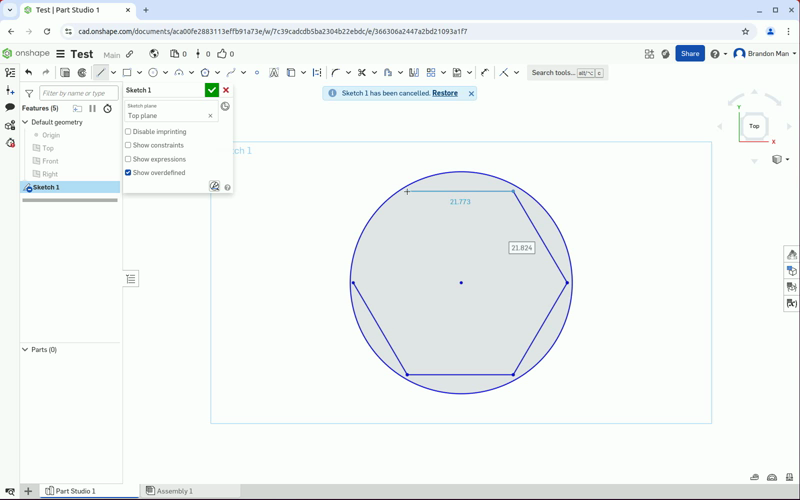
key_up(shift)
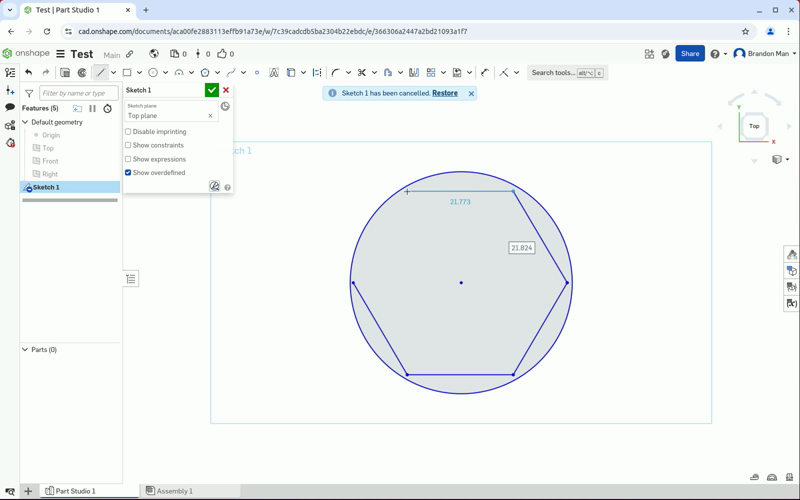
key_down(shift)
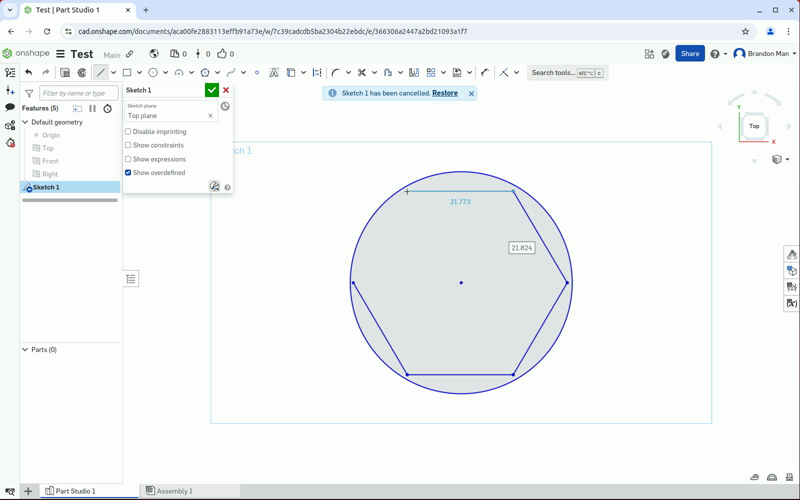
mouse_move(353, 282)
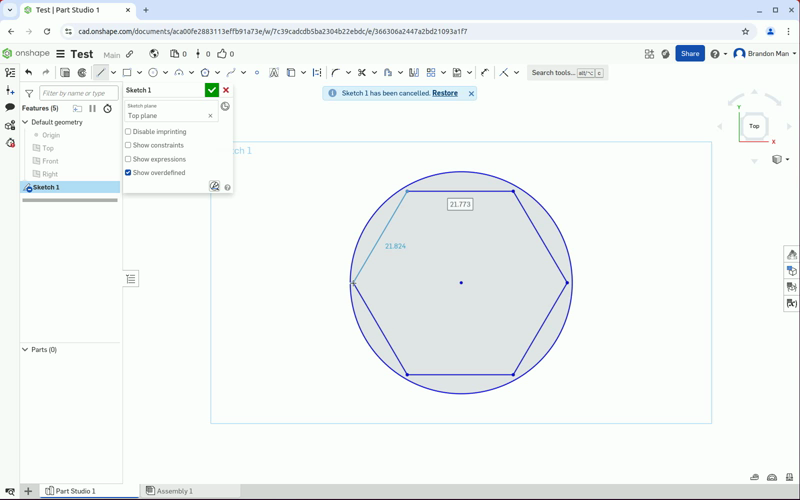
key_up(shift)
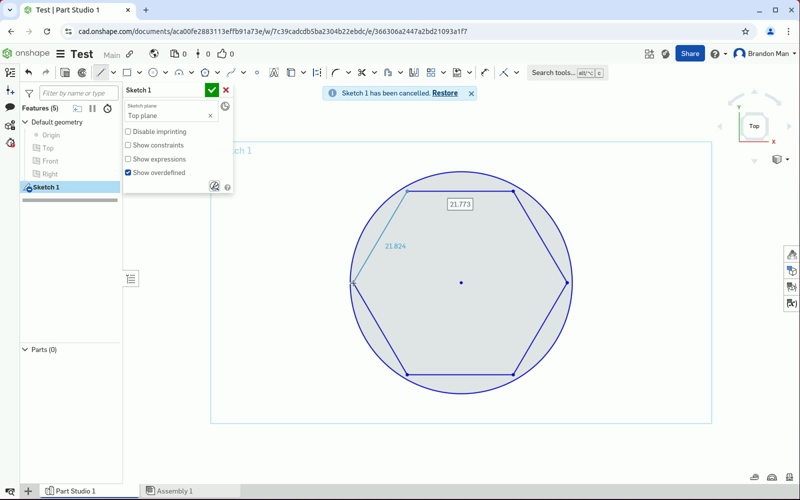
click(353, 282)
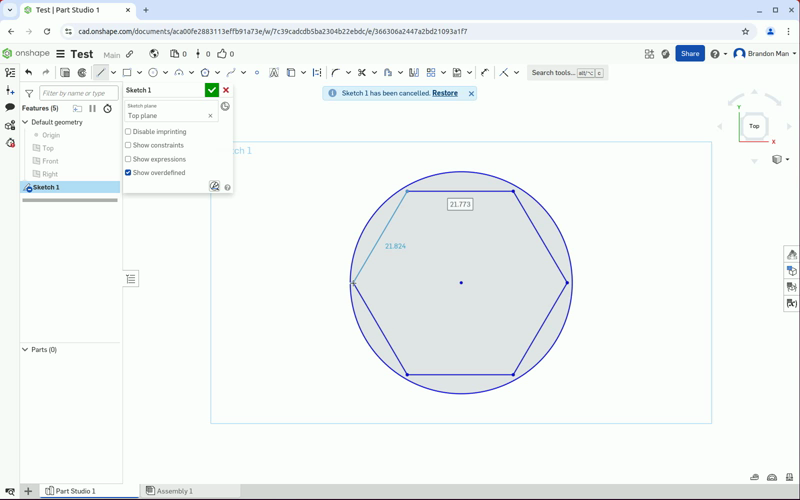
key(esc)
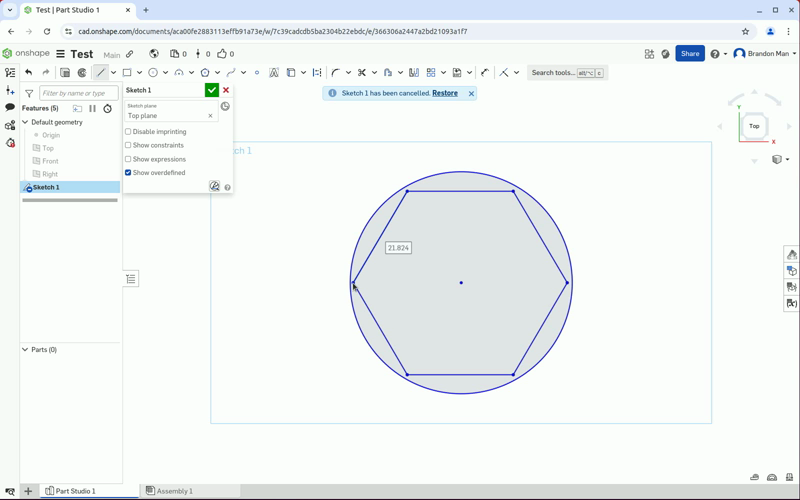
mouse_move(479, 184)
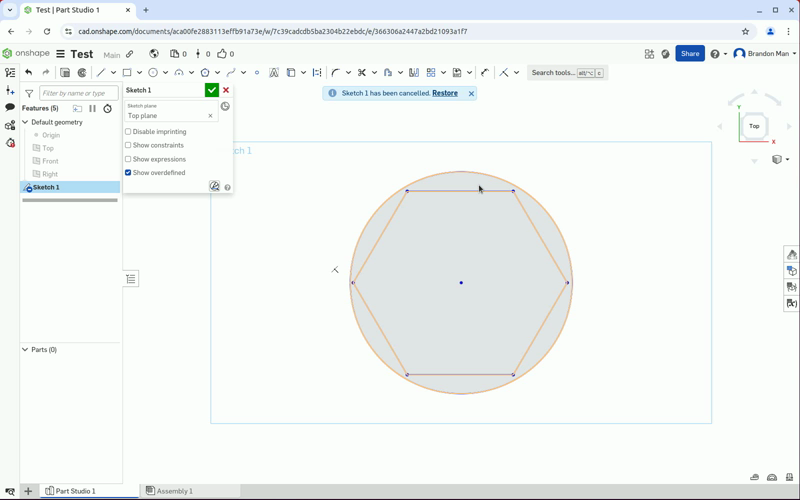
click(479, 184)
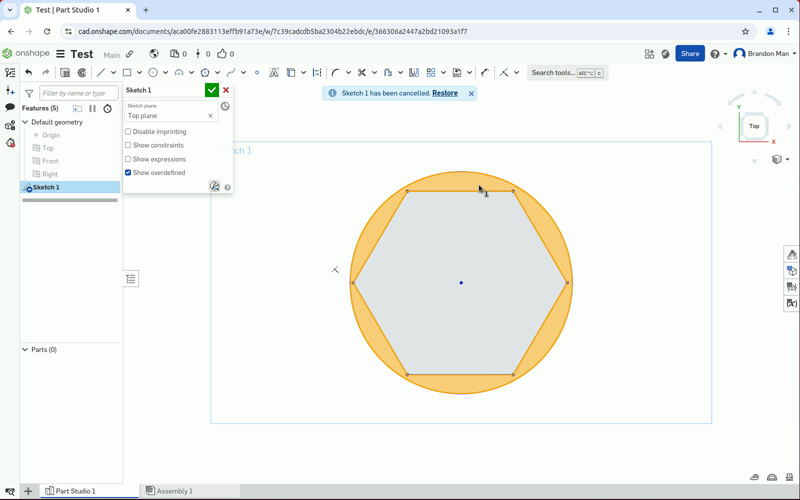
mouse_move(73, 352)
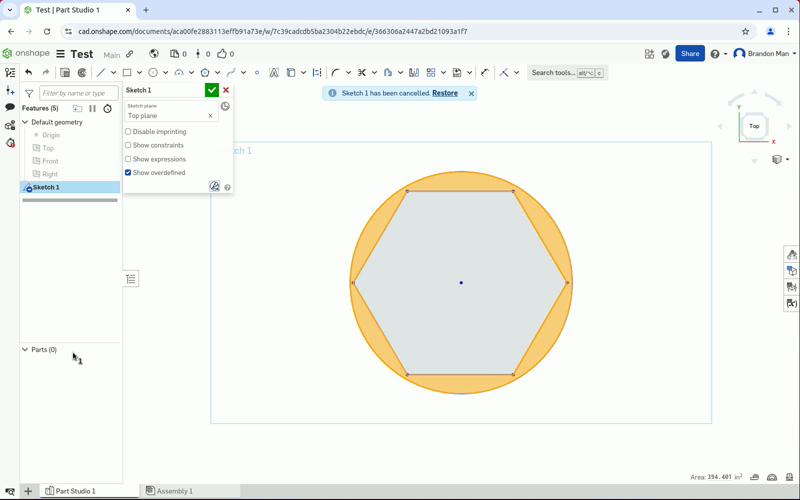
key(shift+y)
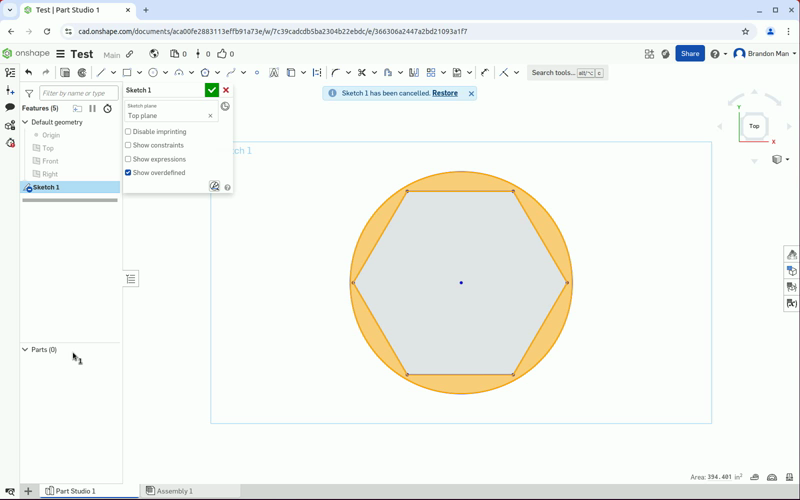
key(shift+e)
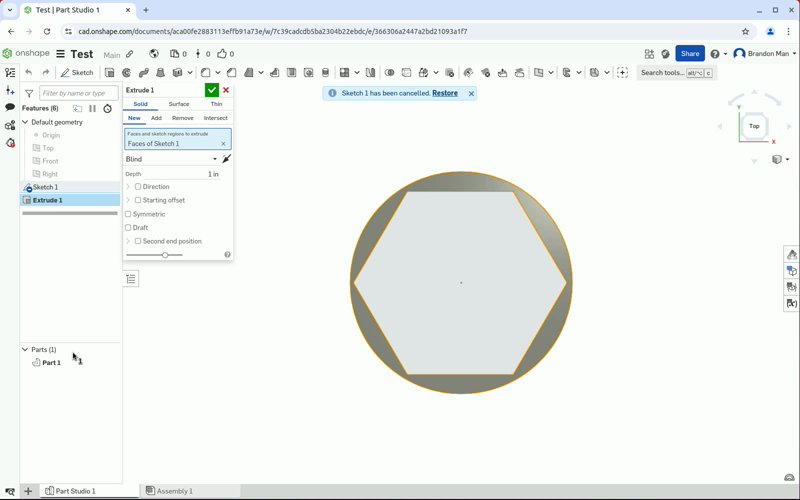
mouse_move(143, 106)
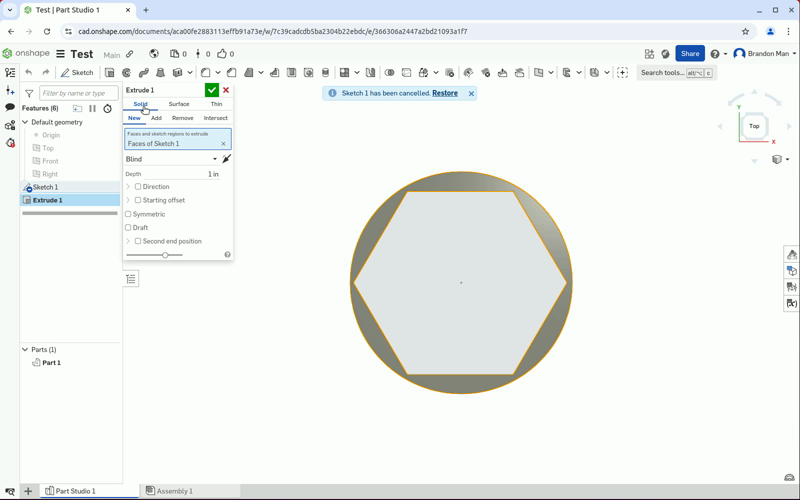
click(143, 106)
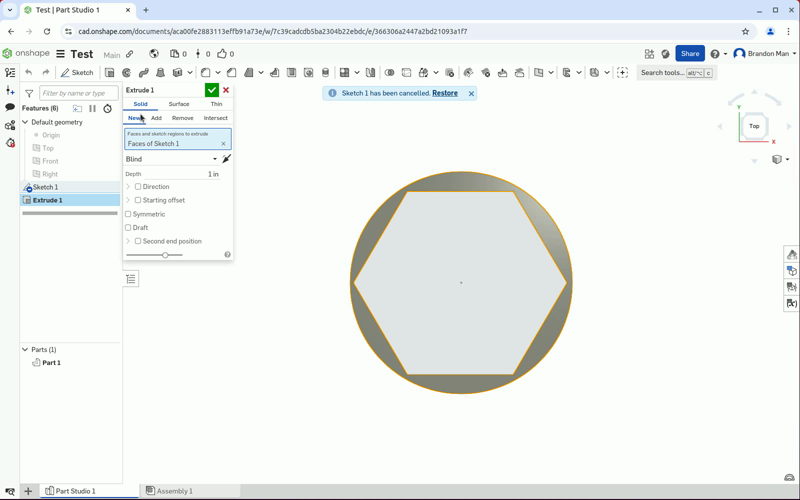
mouse_move(137, 120)
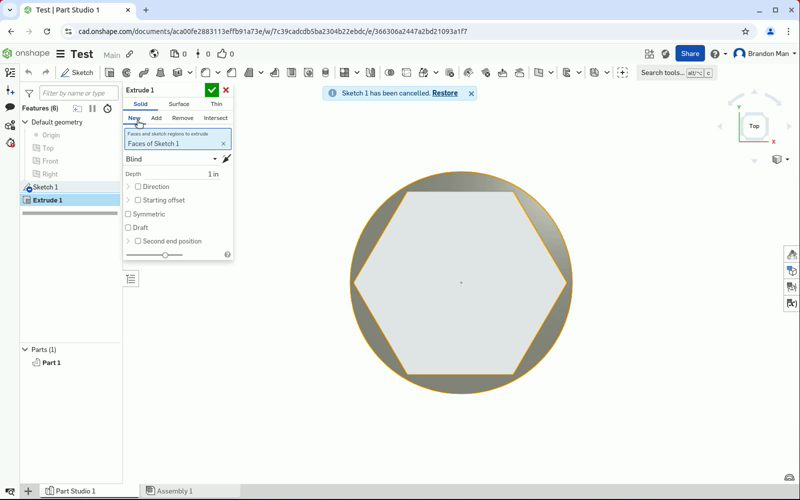
click(137, 120)
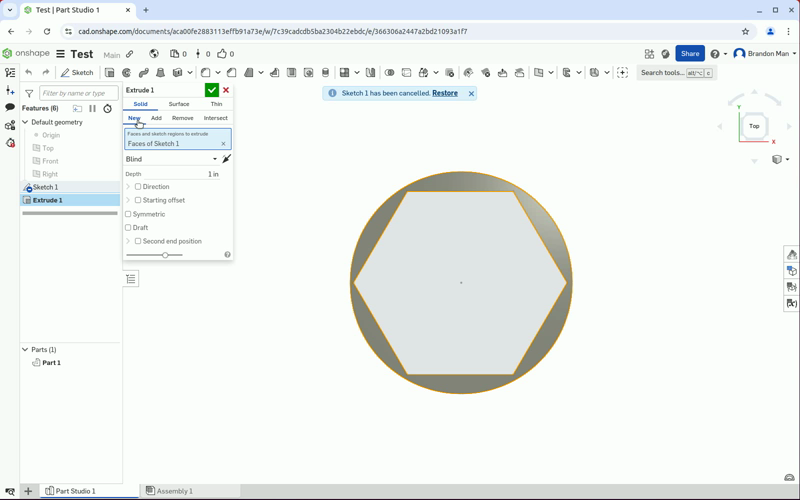
key(tab, 4)
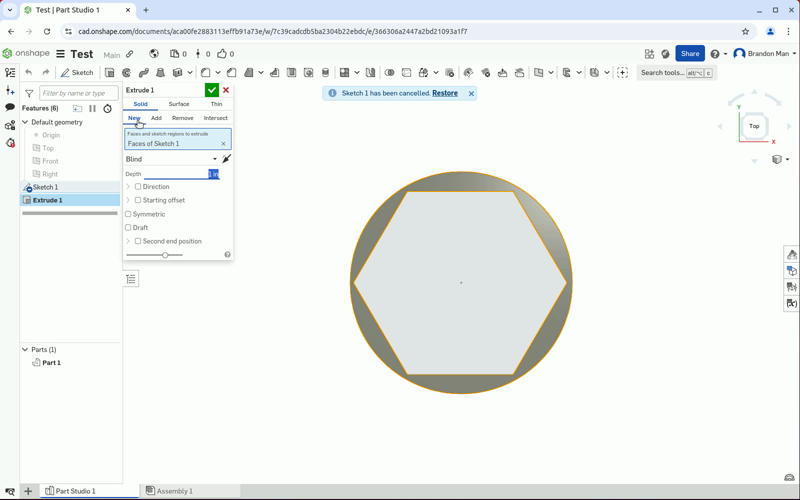
text(1.926)
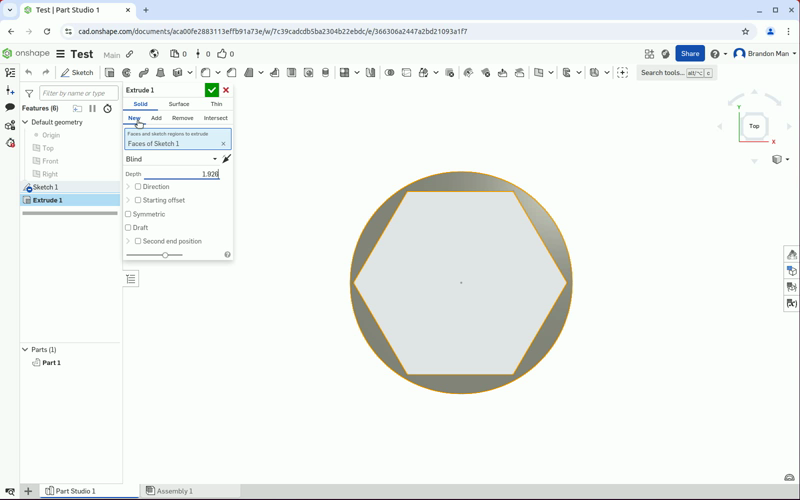
key(enter)
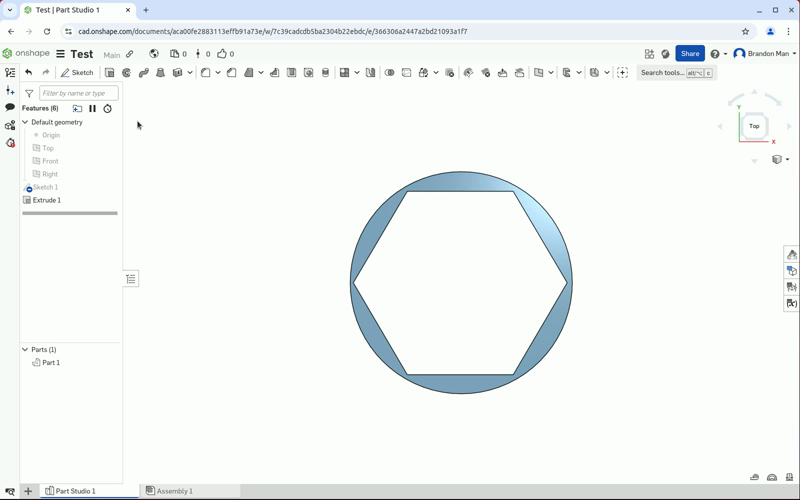
key(shift+h)
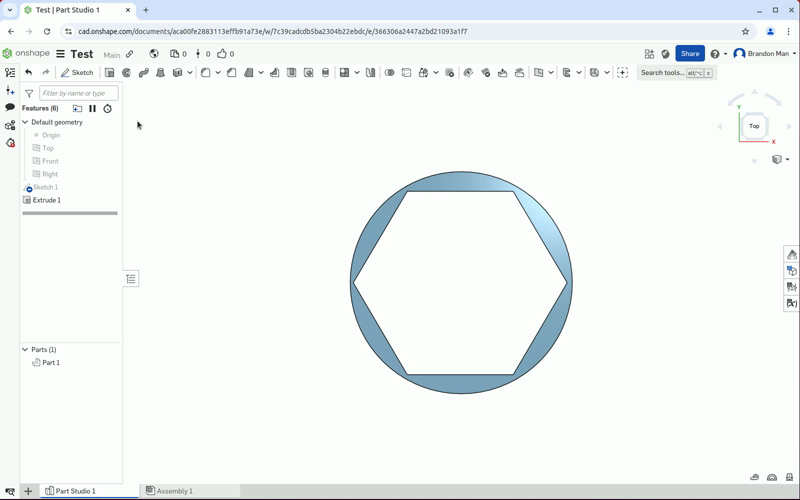
key(shift+h)
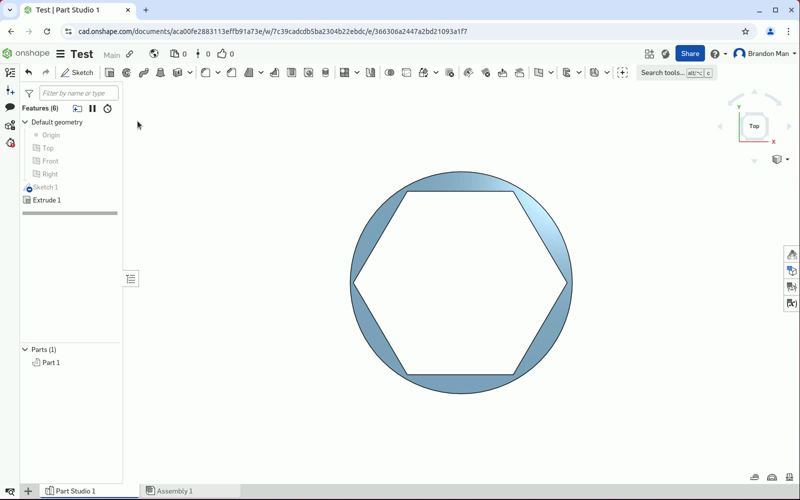
mouse_move(73, 189)
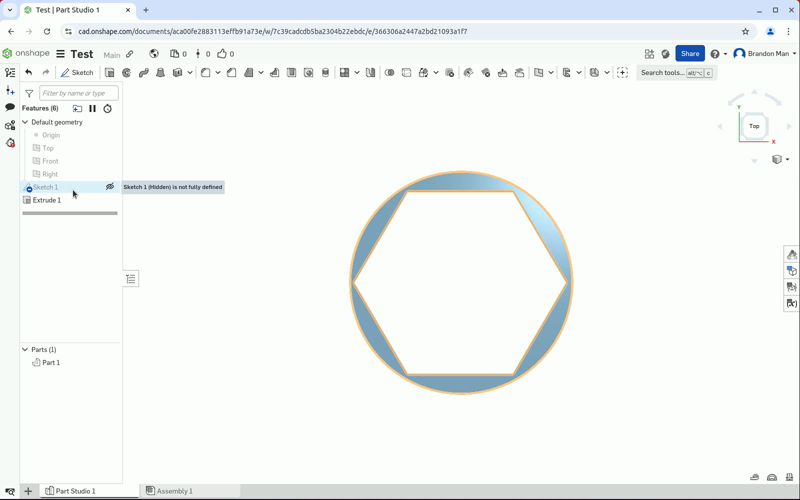
click(73, 189)
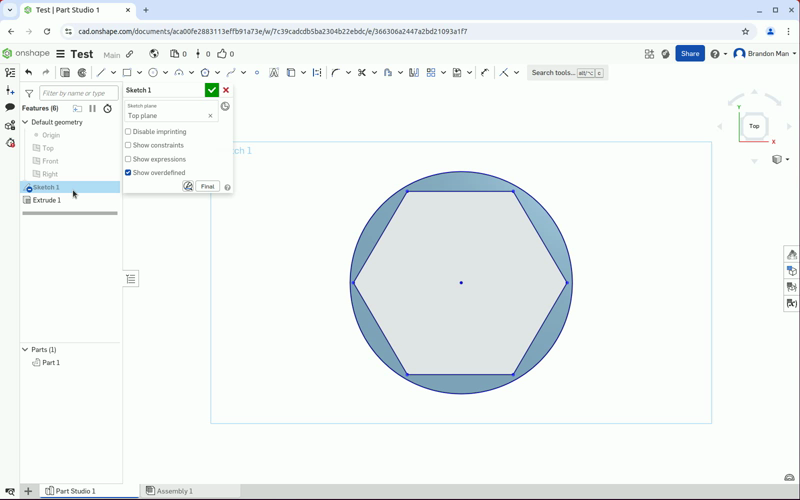
mouse_move(229, 92)
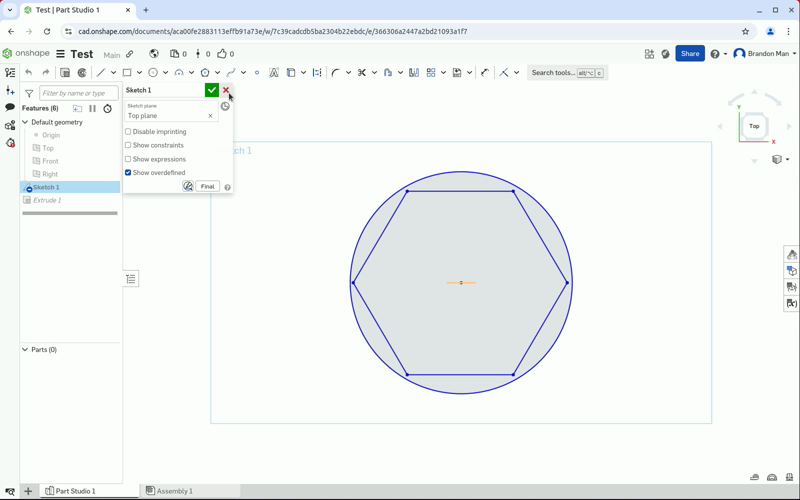
click(229, 92)
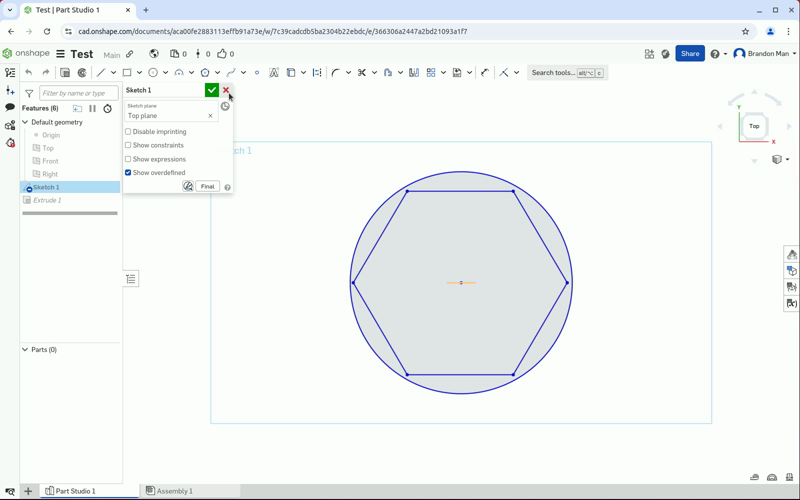
key(shift+s)
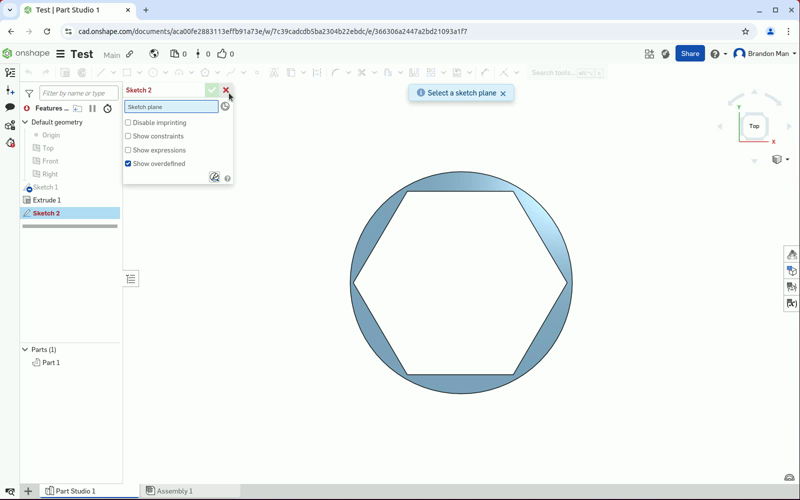
mouse_move(73, 150)
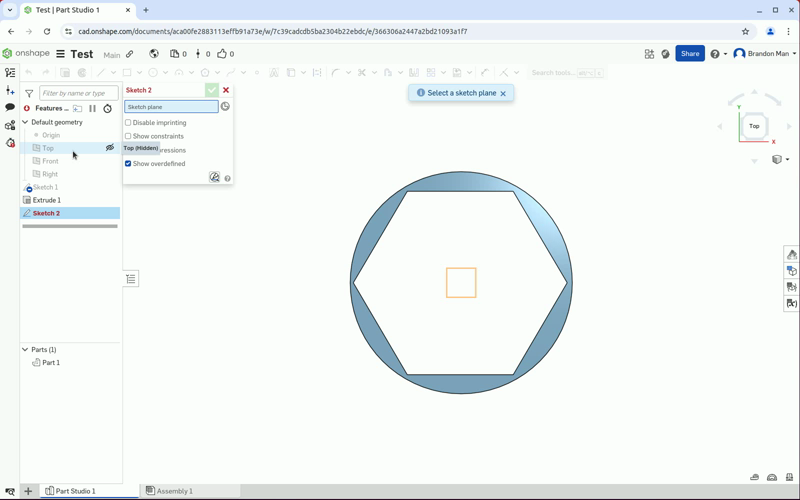
click(73, 150)
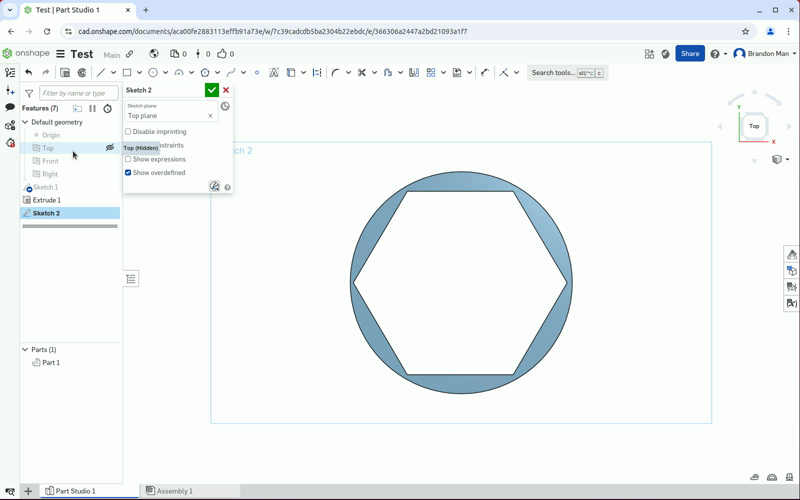
mouse_move(73, 352)
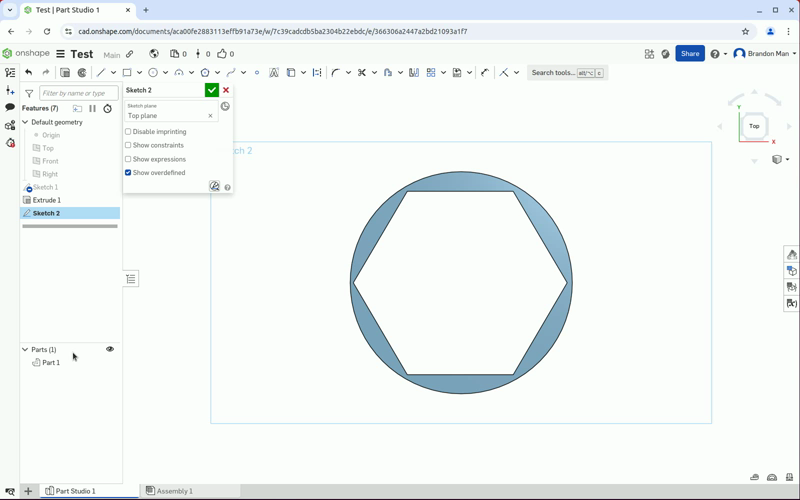
key(y)
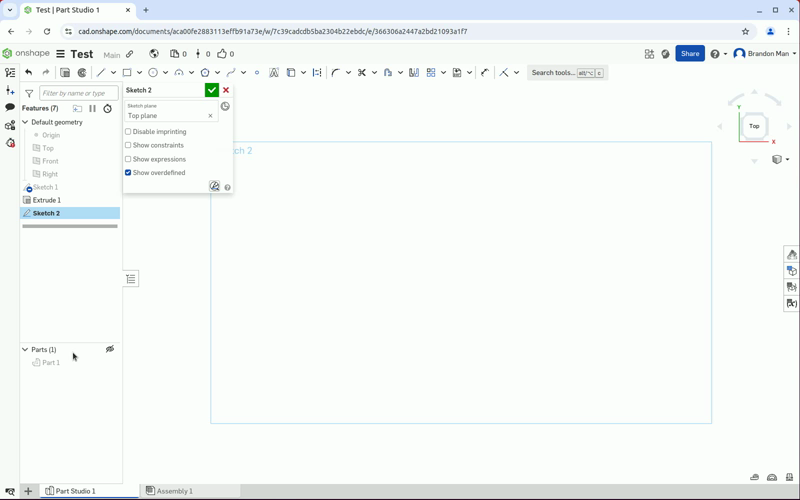
key(l)
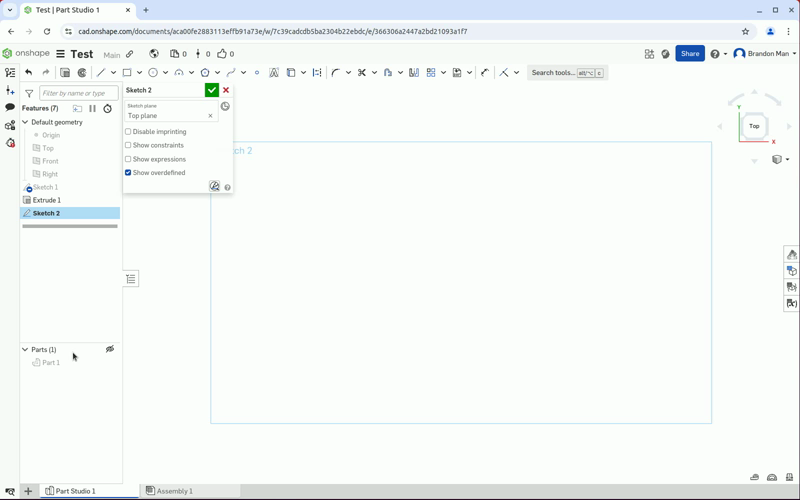
key_down(shift)
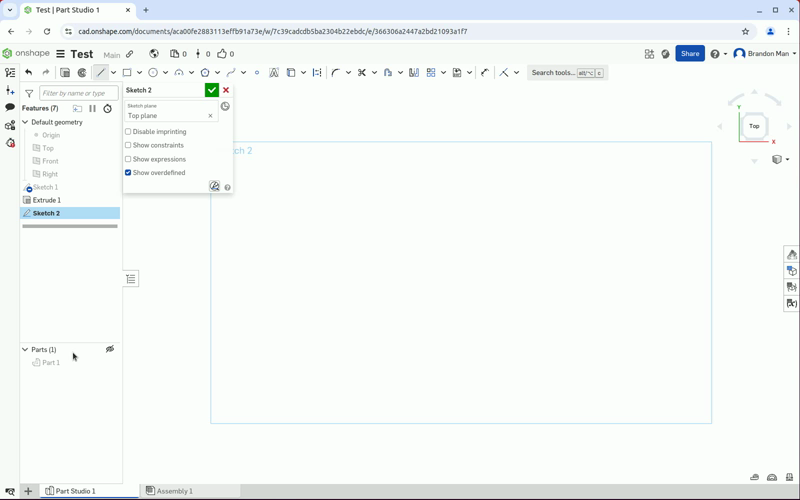
mouse_move(352, 282)
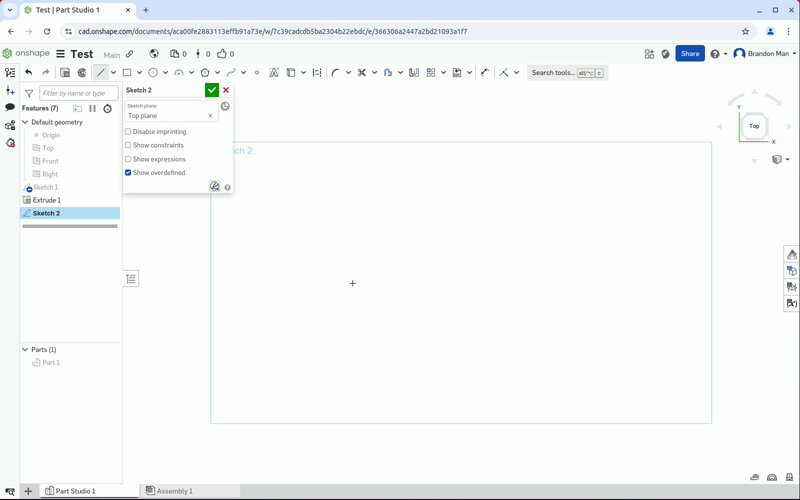
click(352, 282)
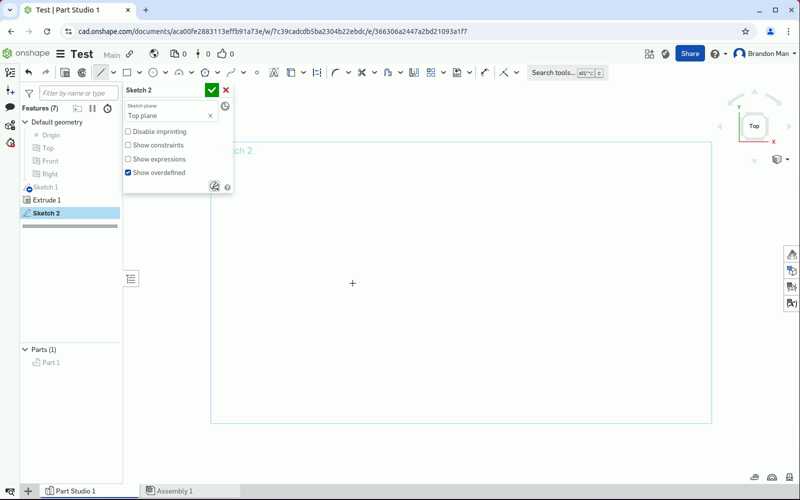
key_up(shift)
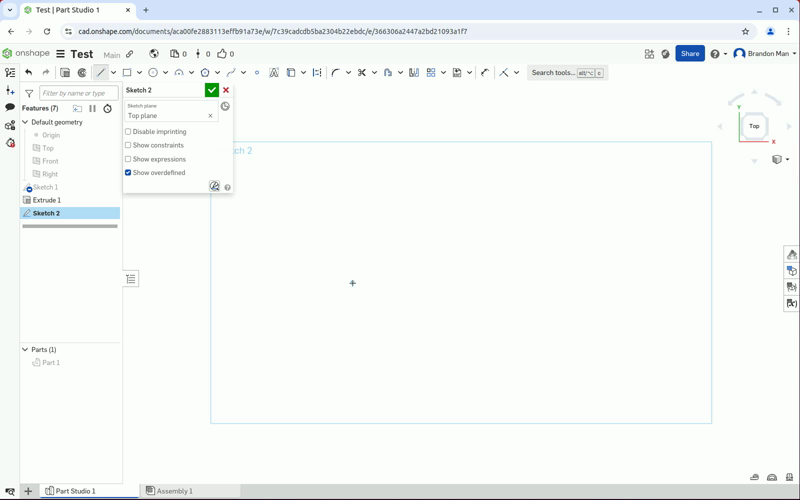
key_down(shift)
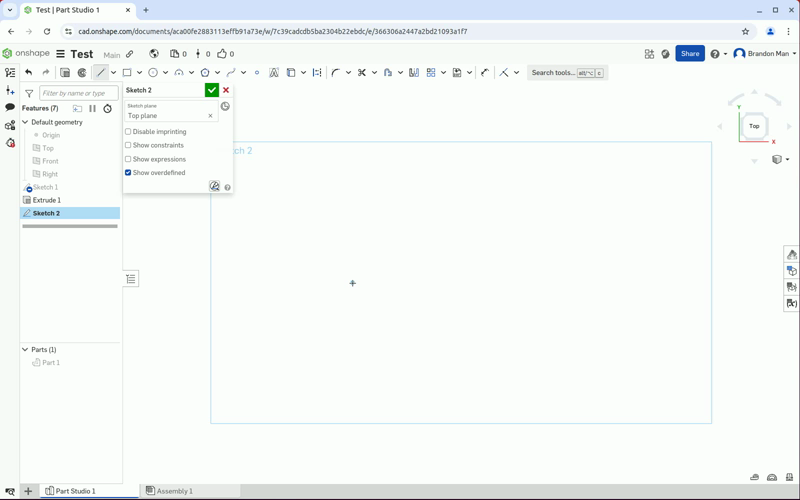
mouse_move(407, 375)
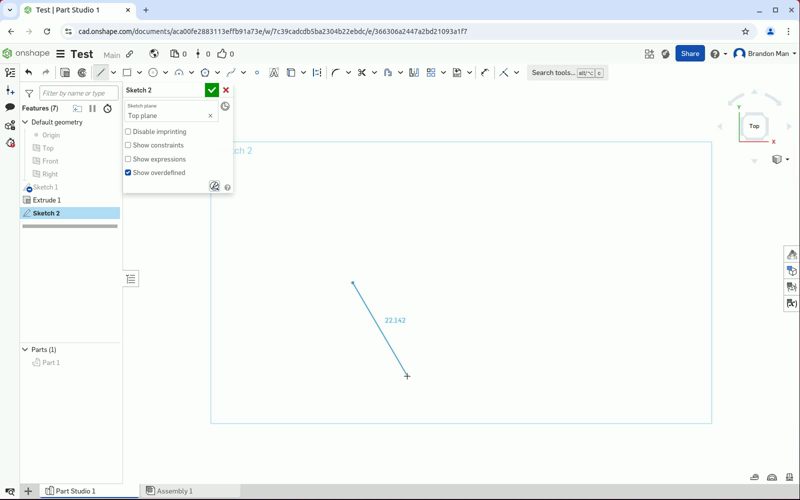
click(407, 375)
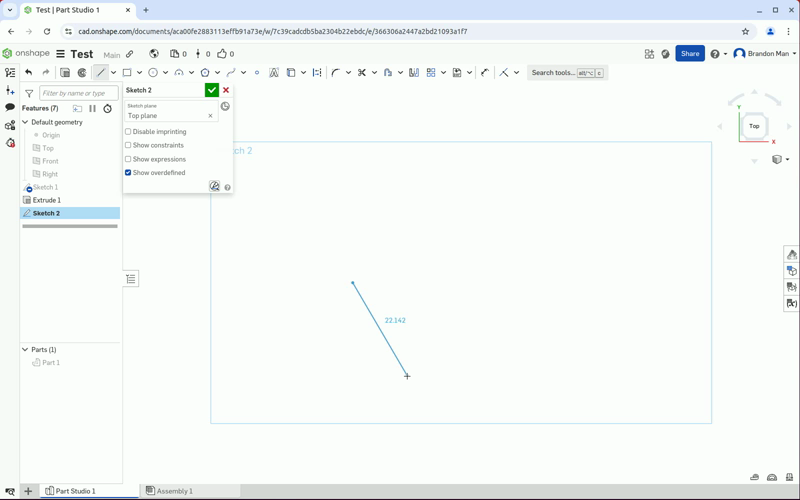
key_up(shift)
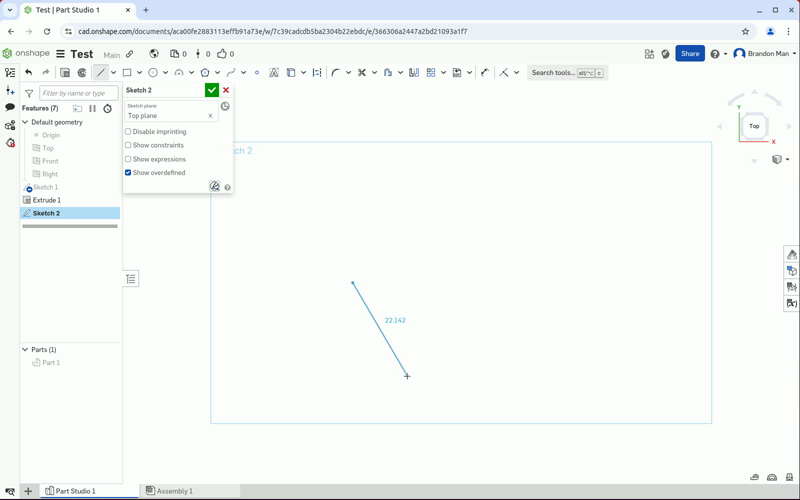
key_down(shift)
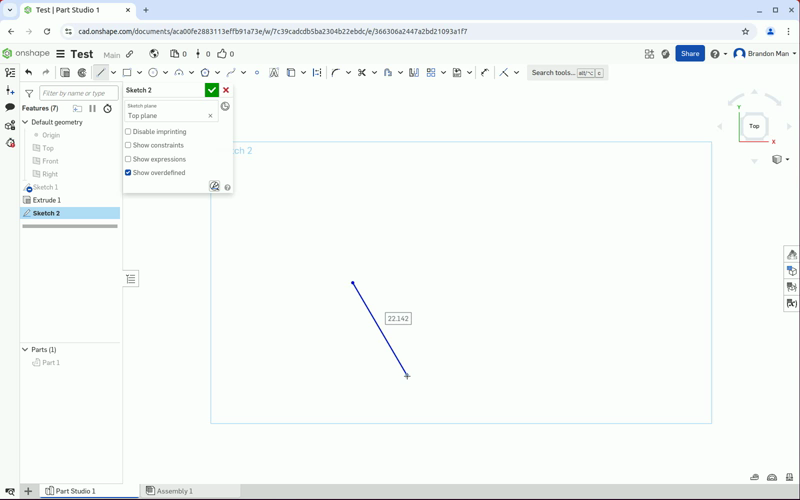
mouse_move(513, 375)
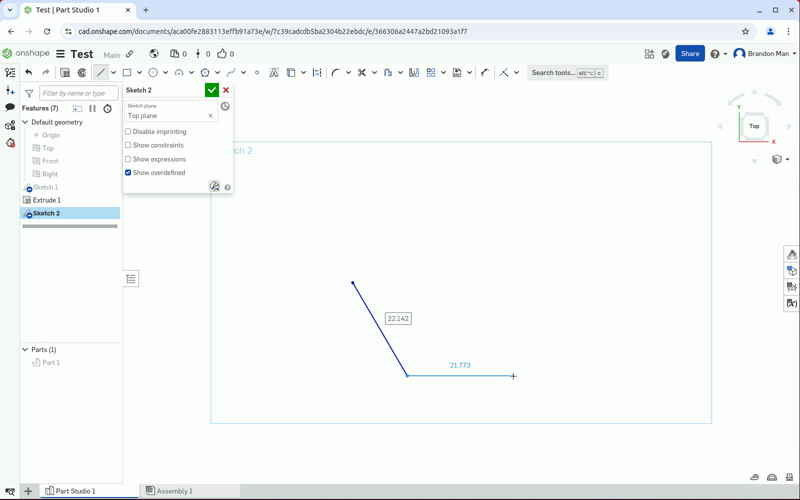
click(513, 375)
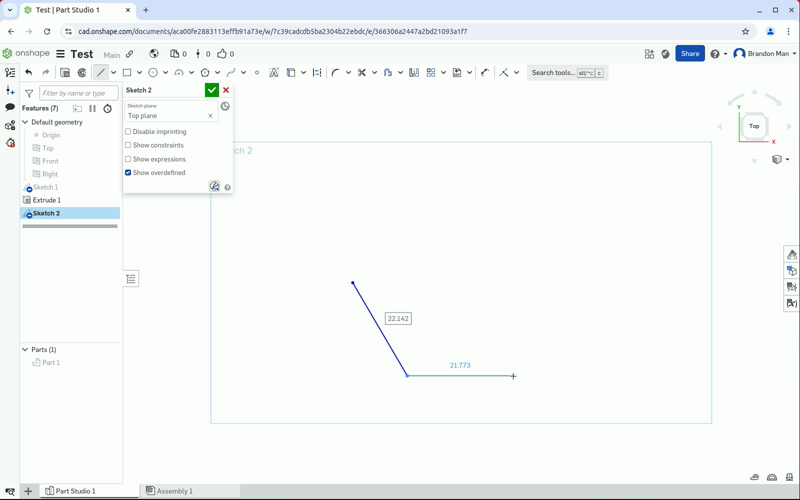
key_up(shift)
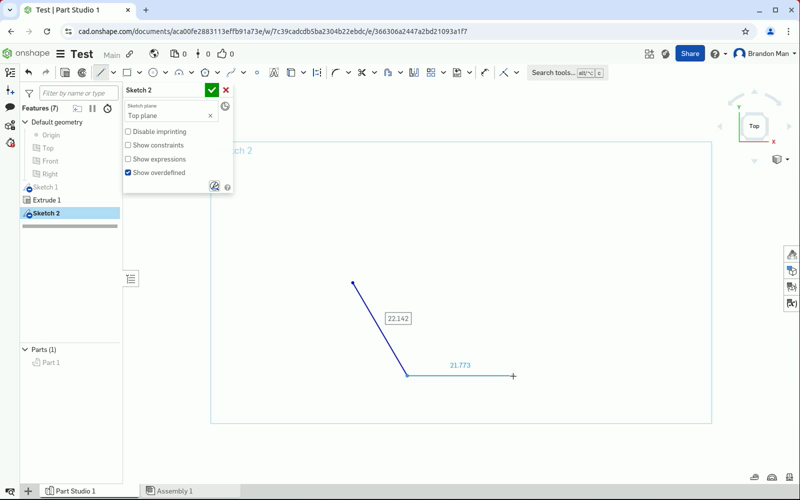
key_down(shift)
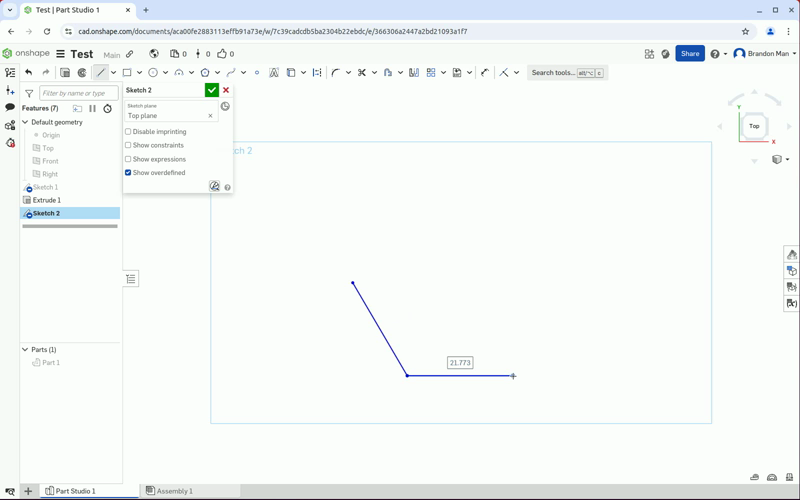
mouse_move(567, 282)
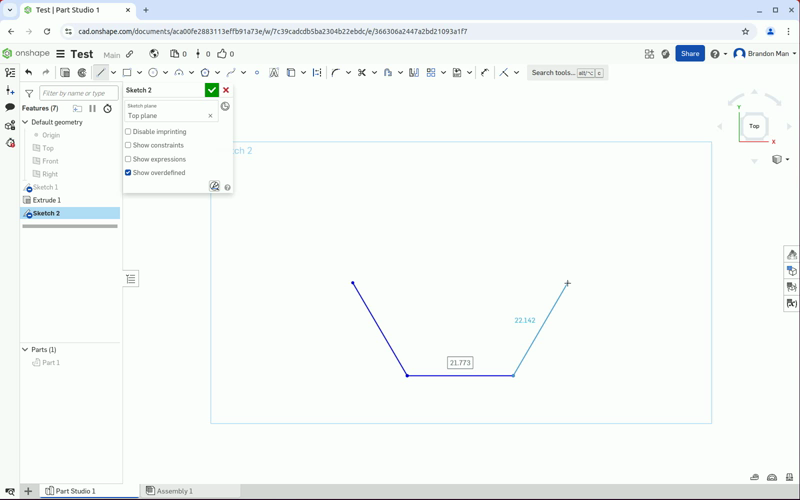
click(567, 282)
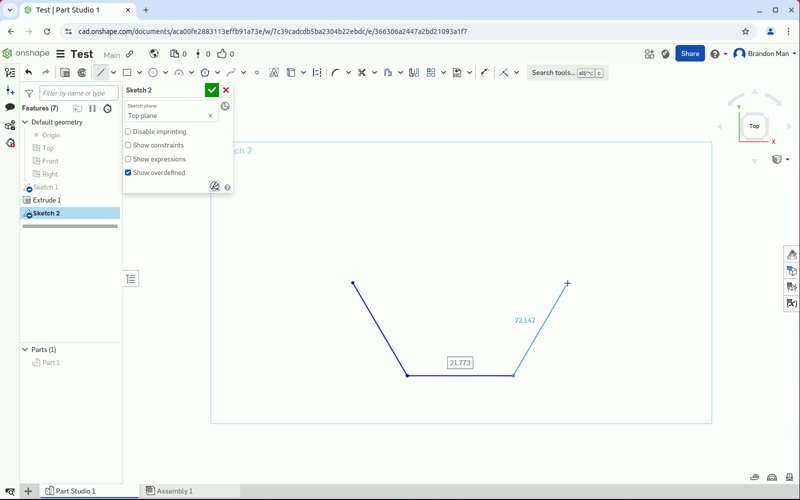
key_up(shift)
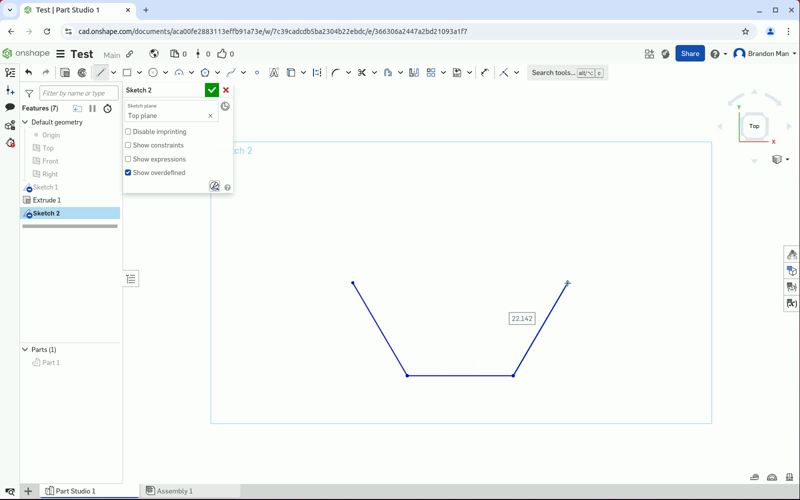
key_down(shift)
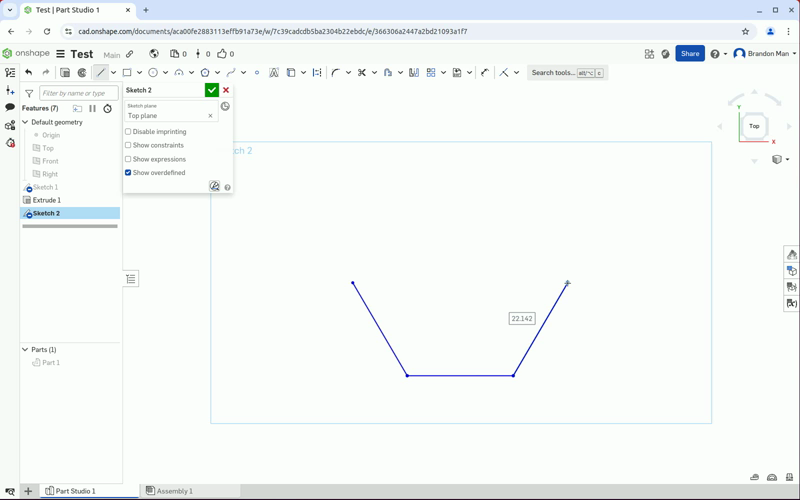
mouse_move(513, 190)
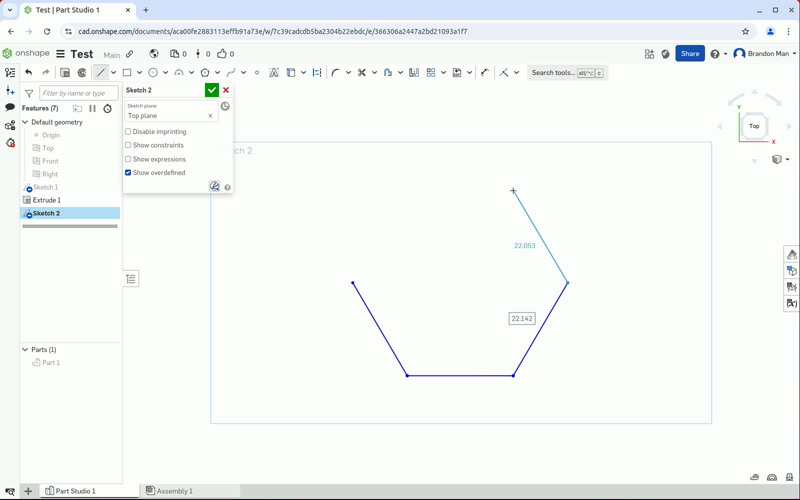
click(513, 190)
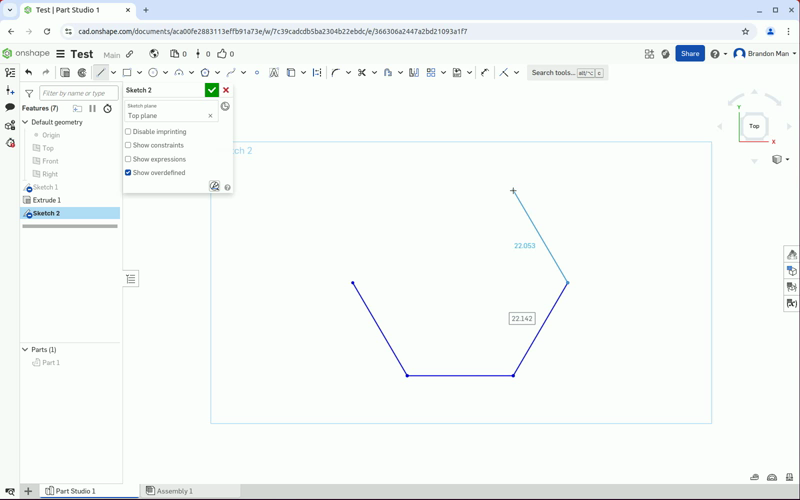
key_up(shift)
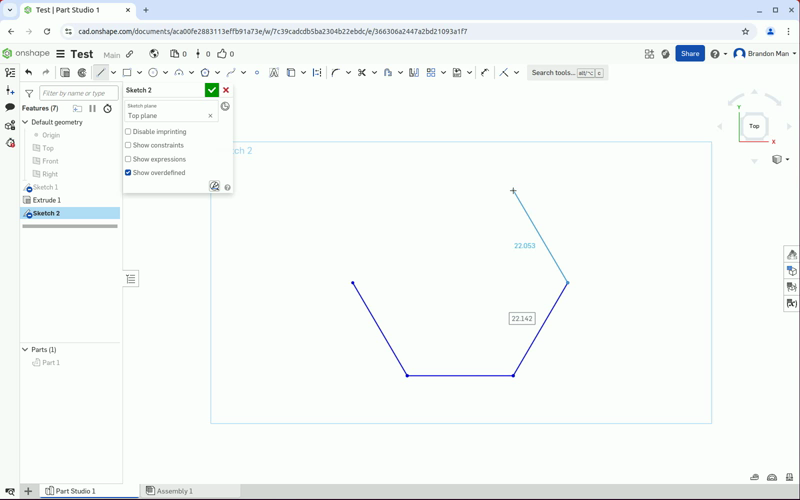
key_down(shift)
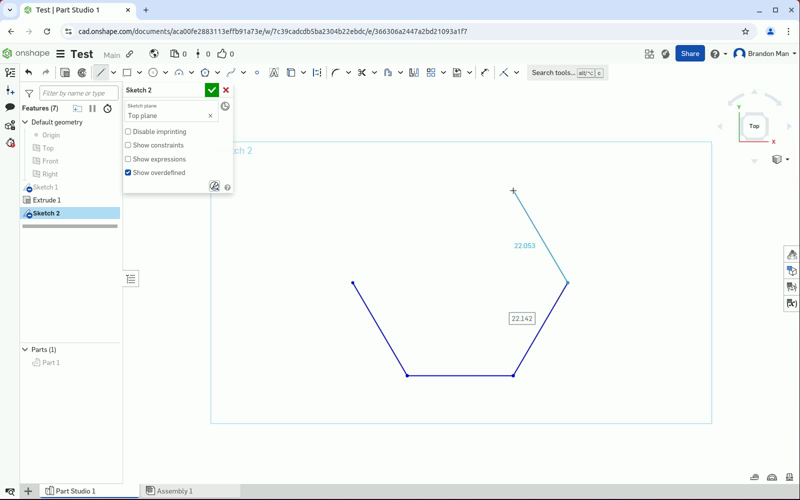
mouse_move(407, 190)
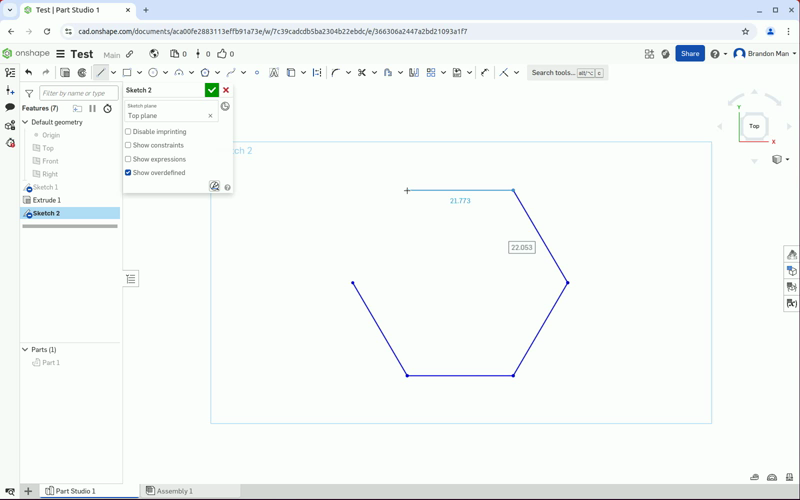
click(407, 190)
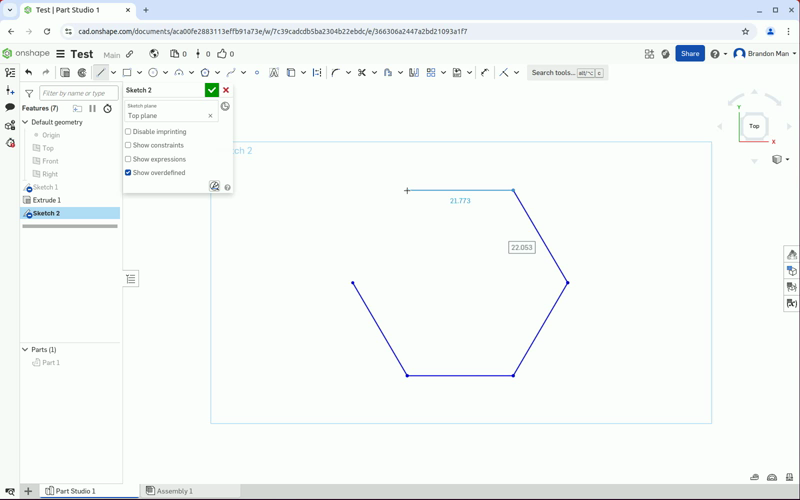
key_up(shift)
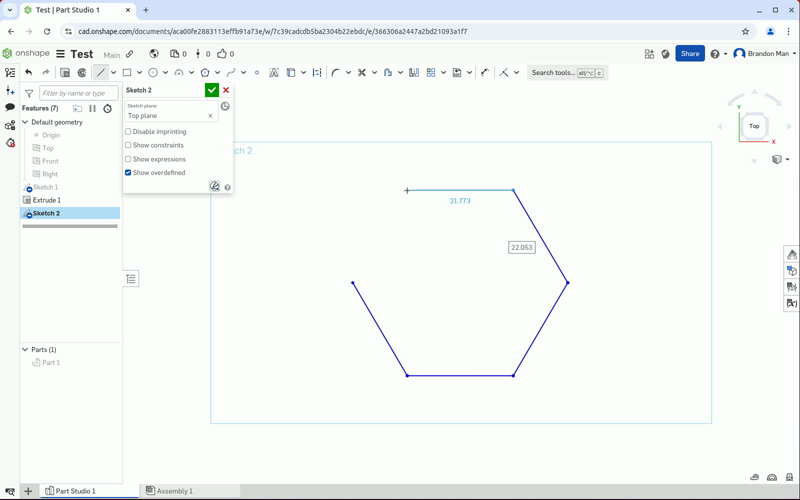
key_down(shift)
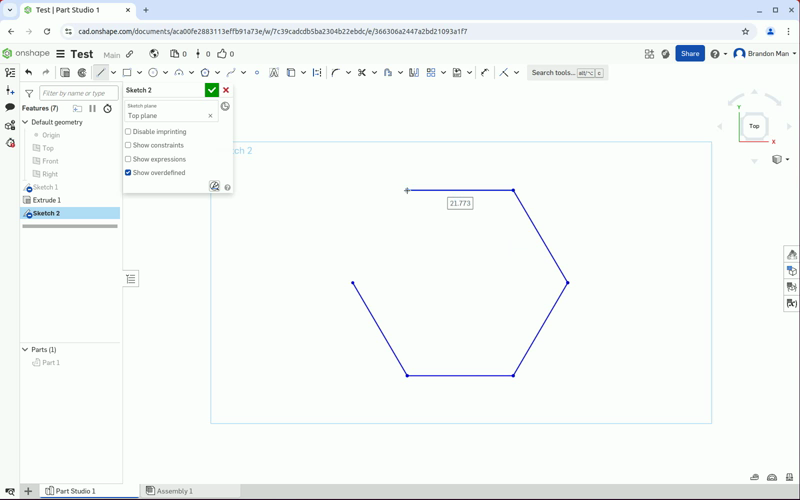
mouse_move(352, 282)
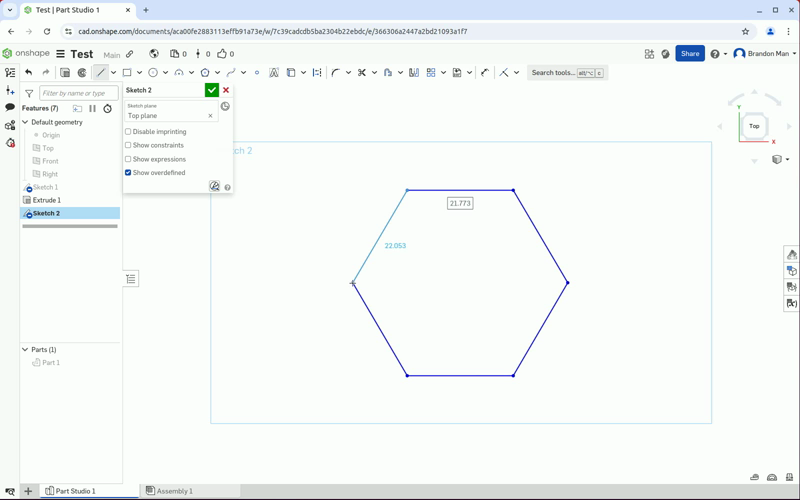
key_up(shift)
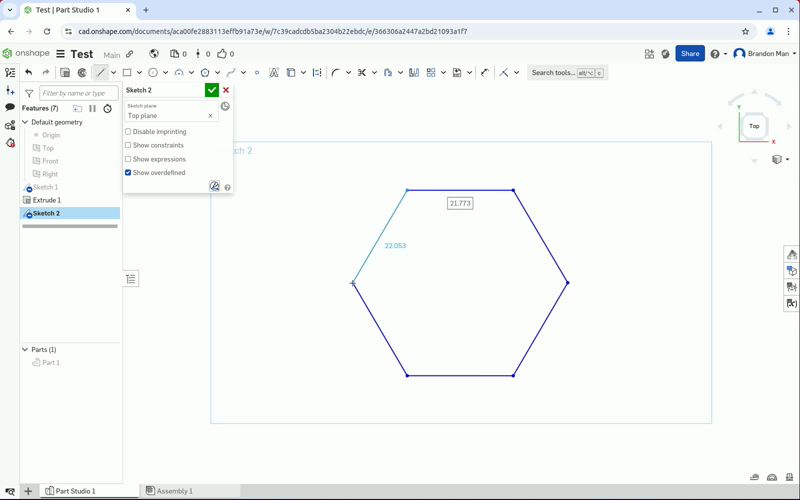
click(352, 282)
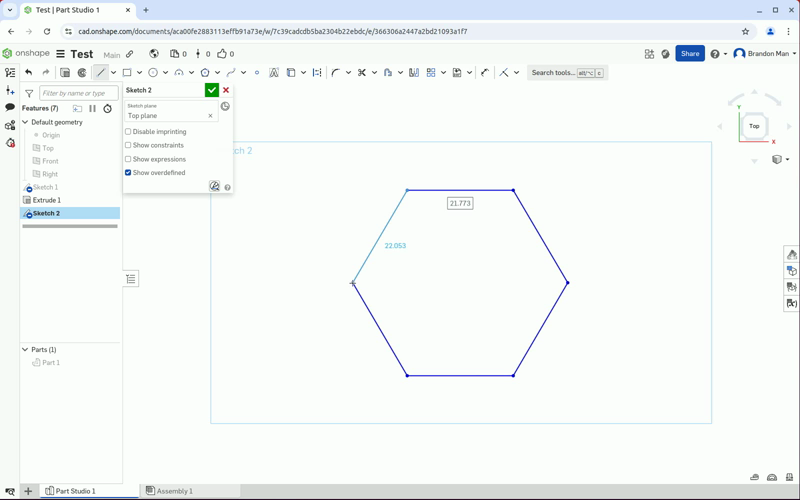
key(esc)
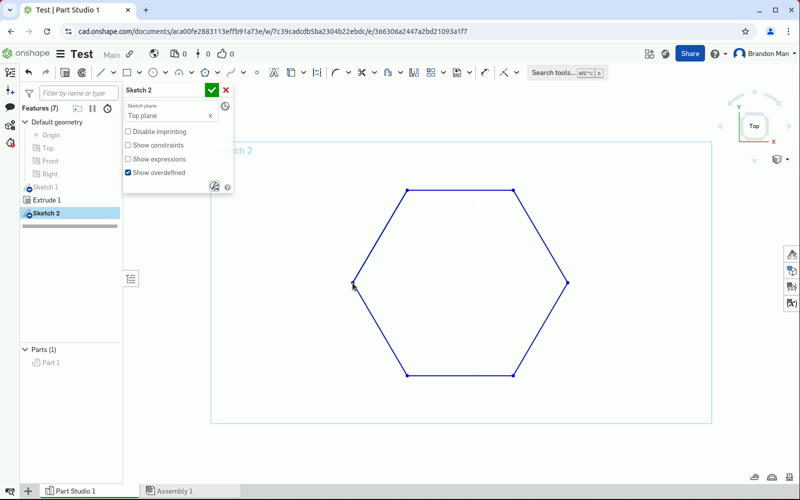
mouse_move(504, 289)
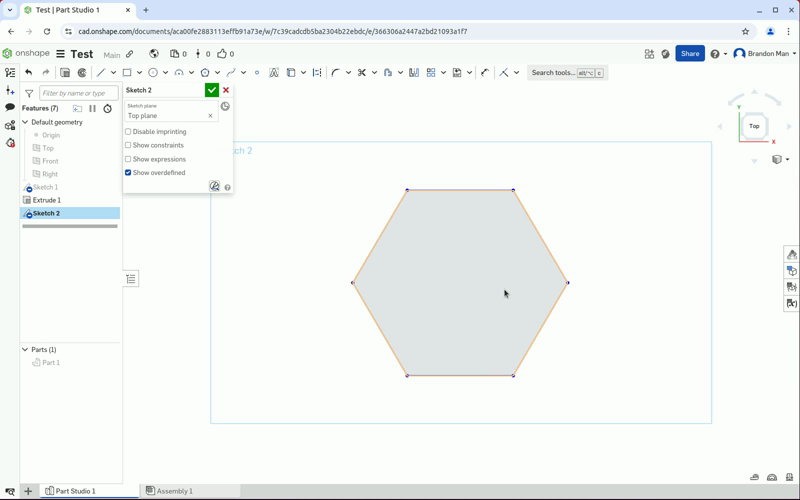
click(504, 289)
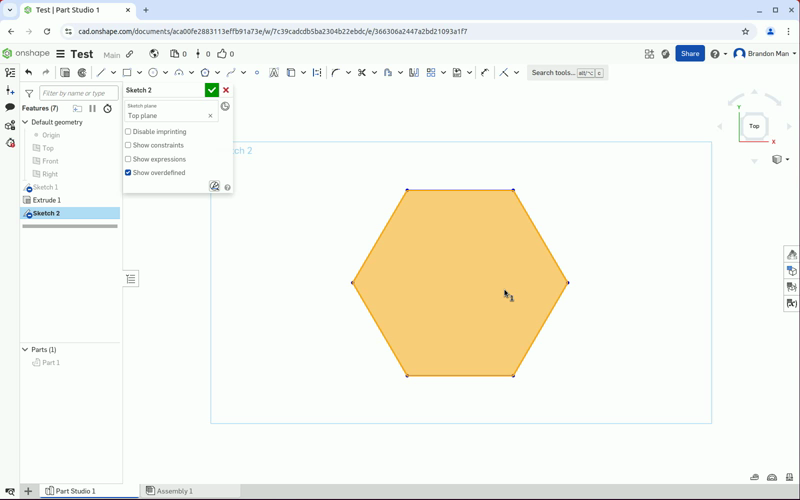
mouse_move(73, 352)
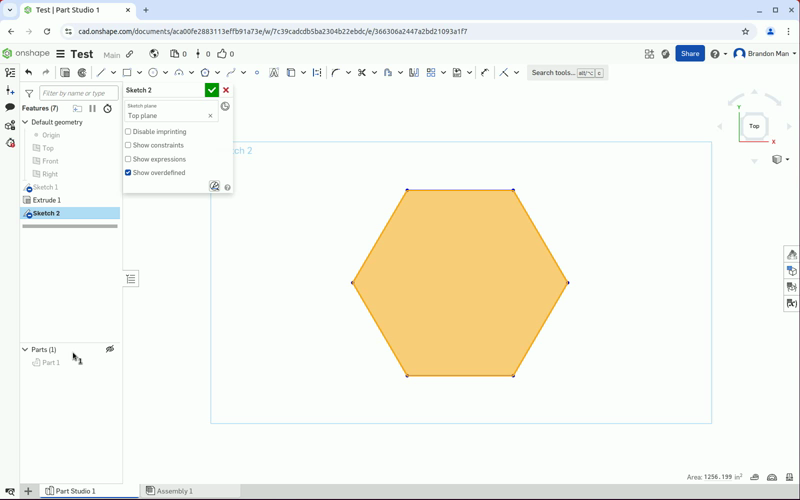
key(shift+y)
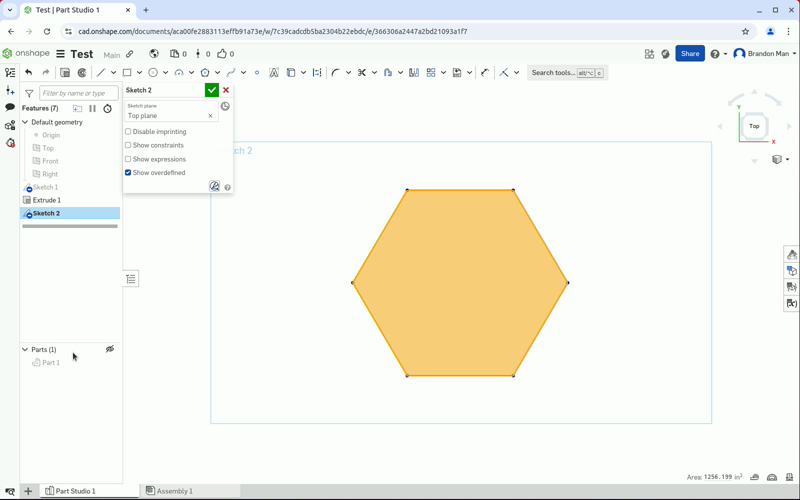
key(shift+e)
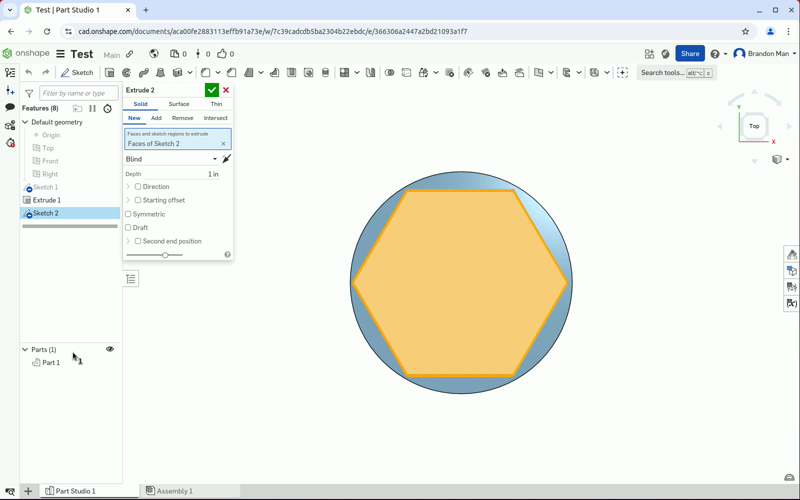
mouse_move(143, 106)
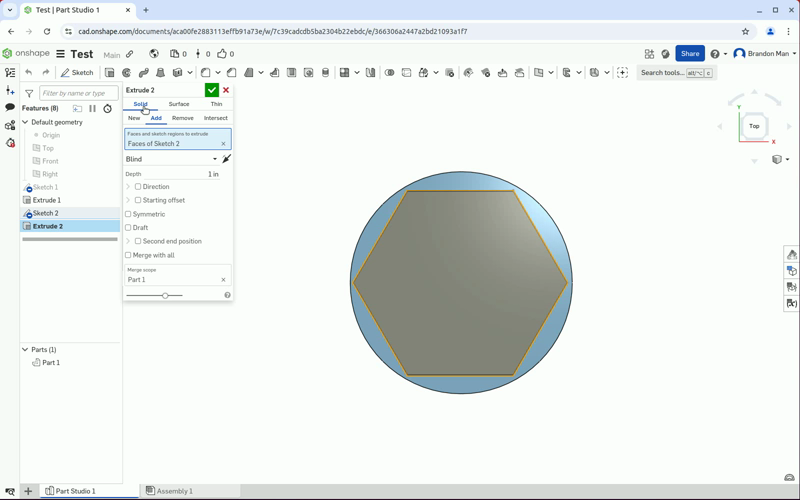
click(143, 106)
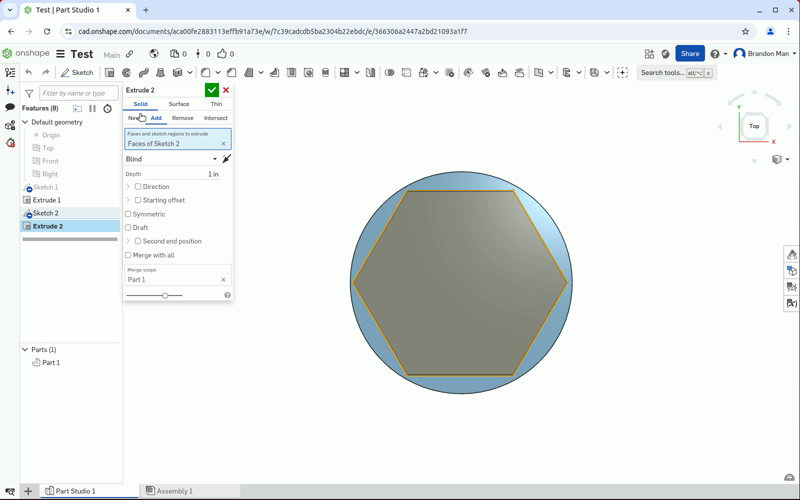
mouse_move(137, 120)
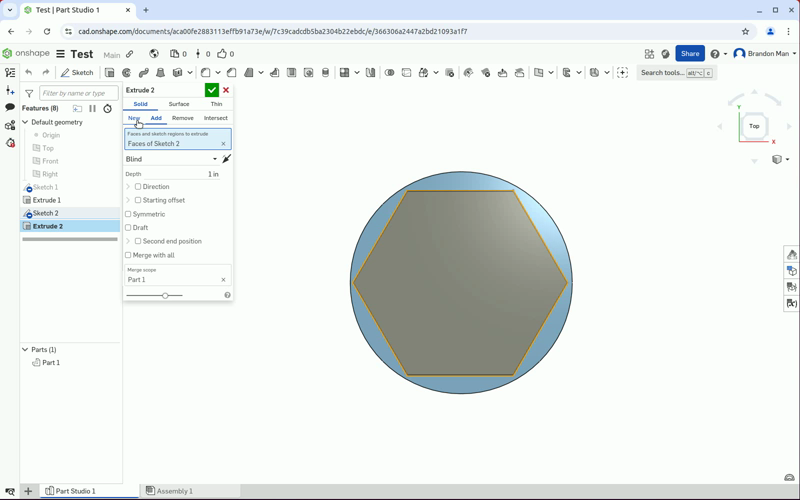
click(137, 120)
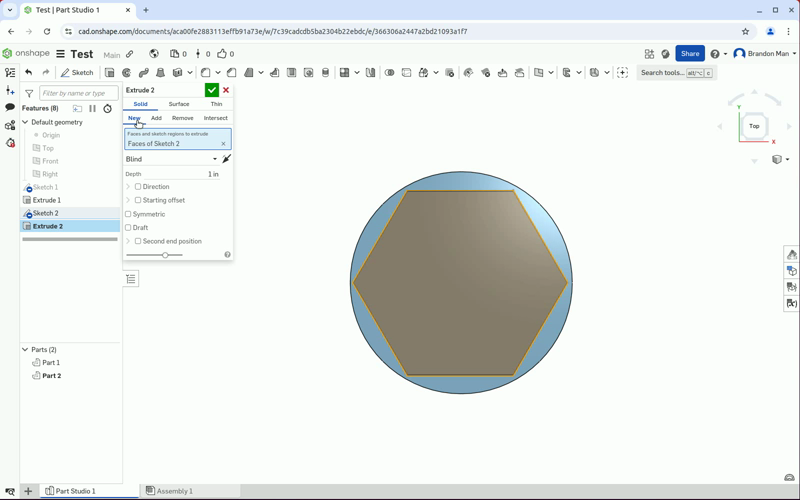
key(tab, 4)
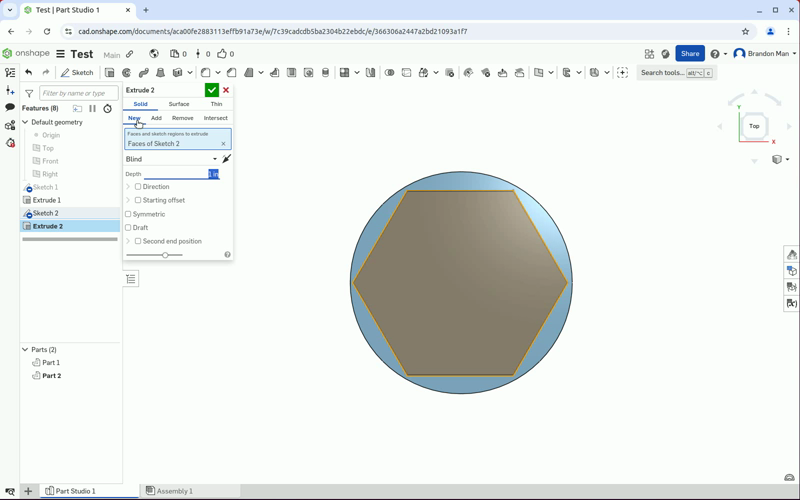
text(1.926)
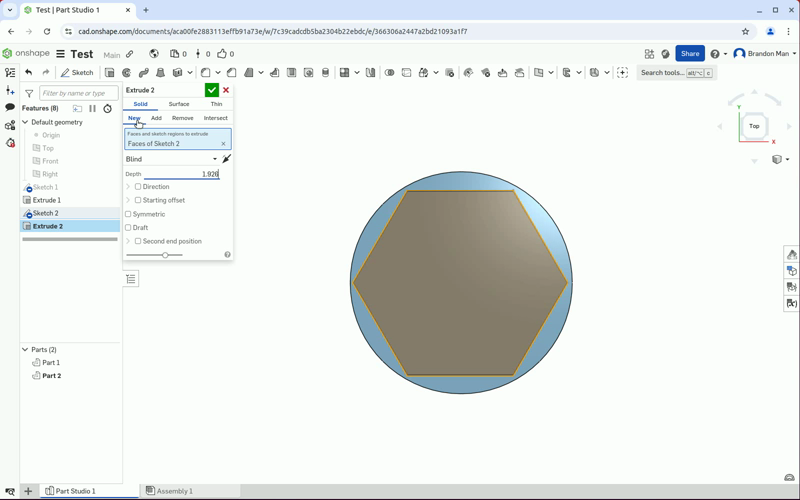
key(enter)
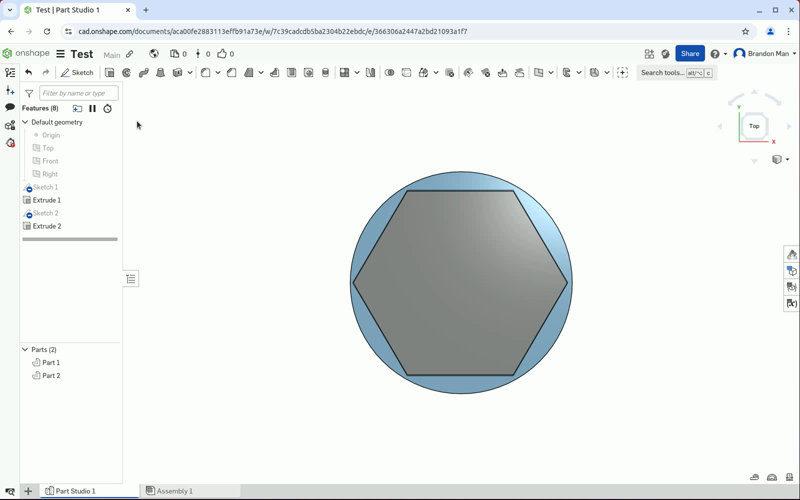
key(shift+h)
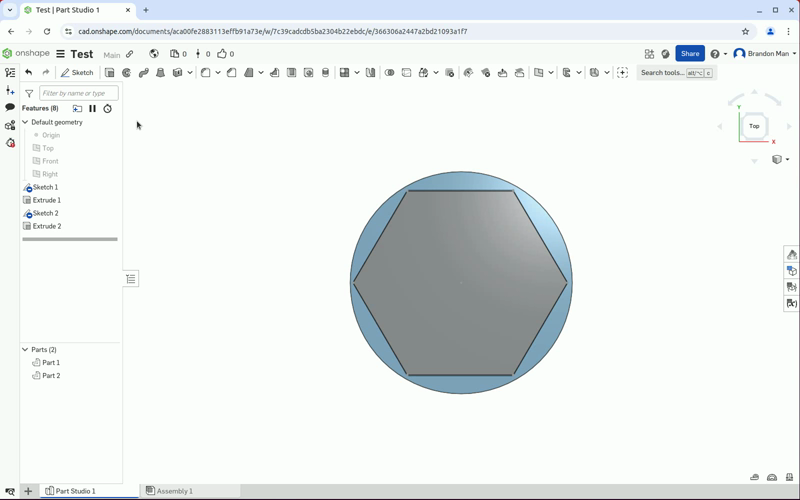
key(shift+h)
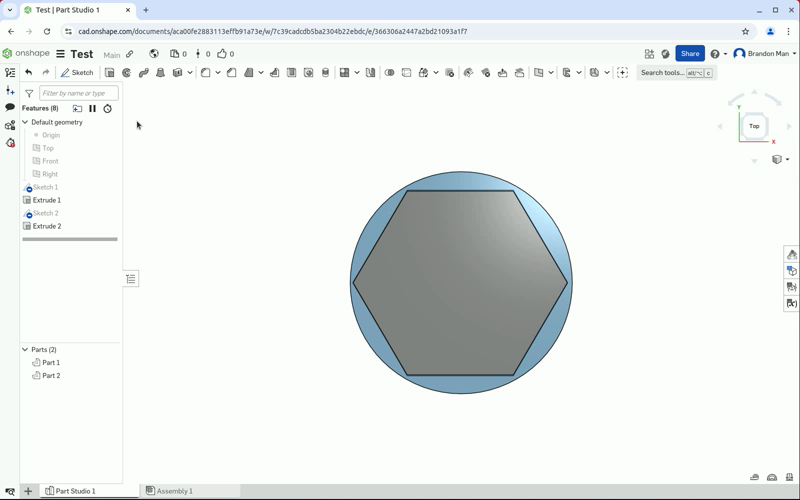
mouse_move(73, 189)
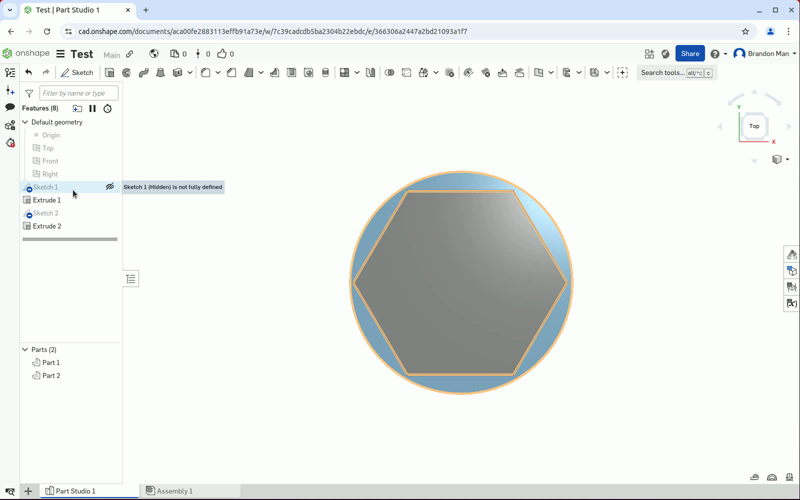
click(73, 189)
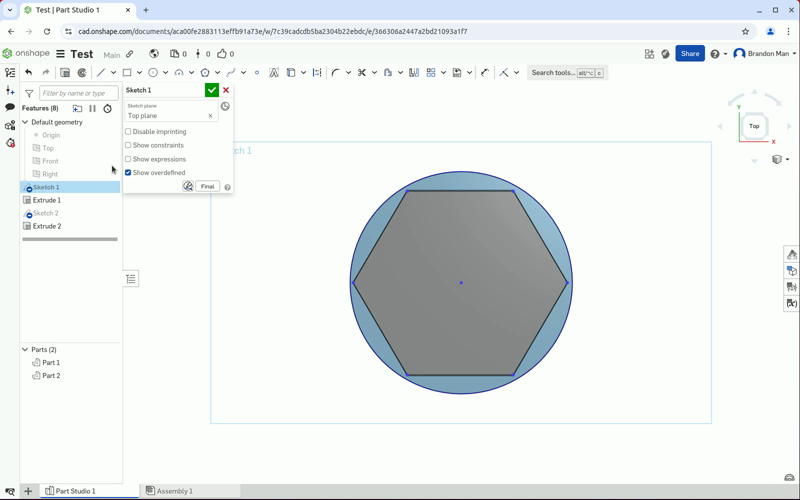
mouse_move(229, 92)
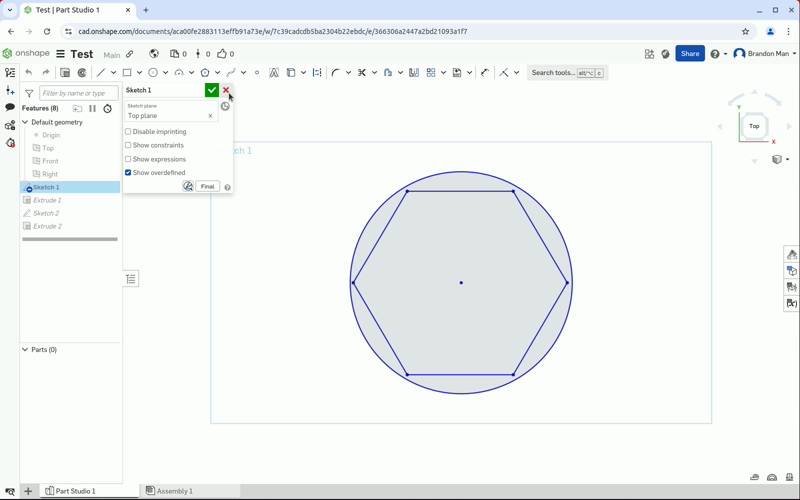
click(229, 92)
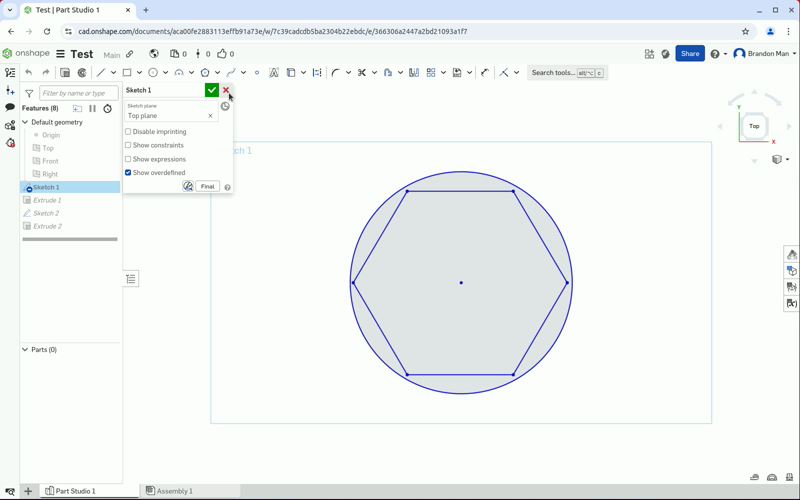
key(shift+s)
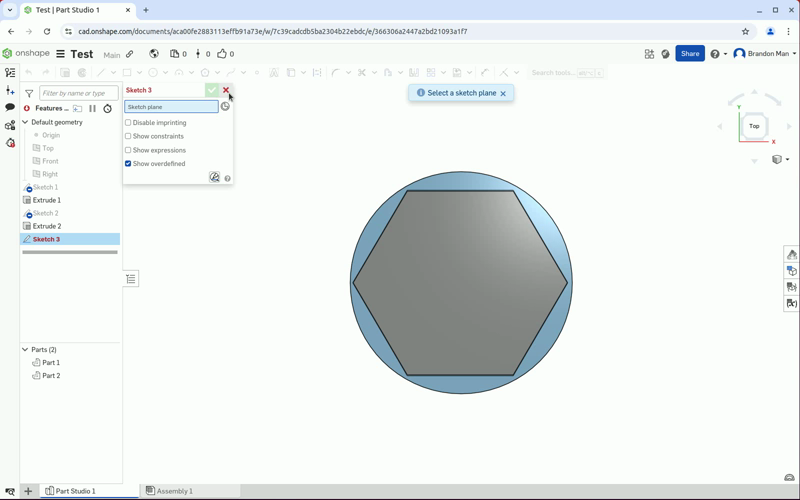
mouse_move(73, 150)
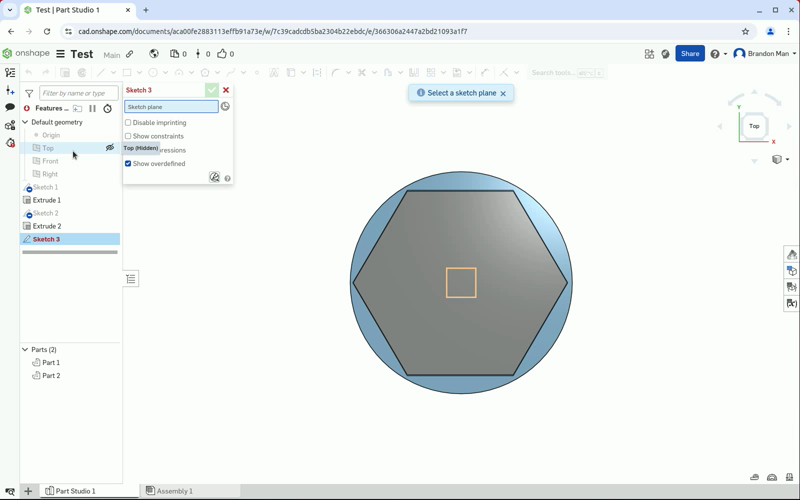
click(73, 150)
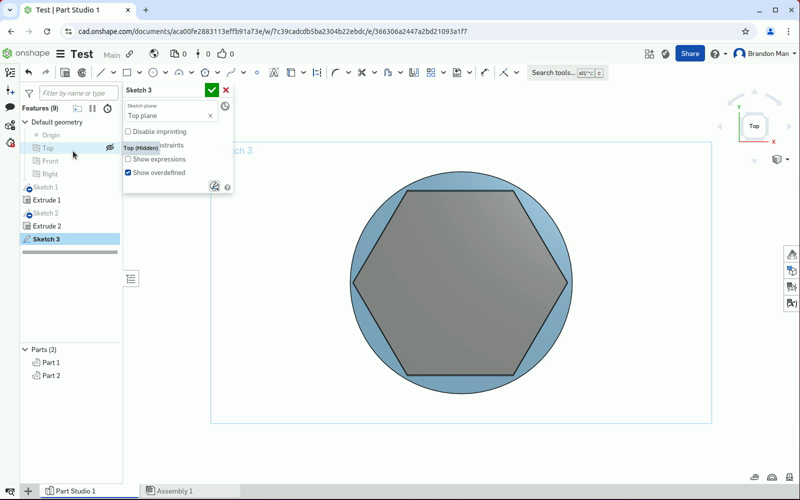
mouse_move(73, 352)
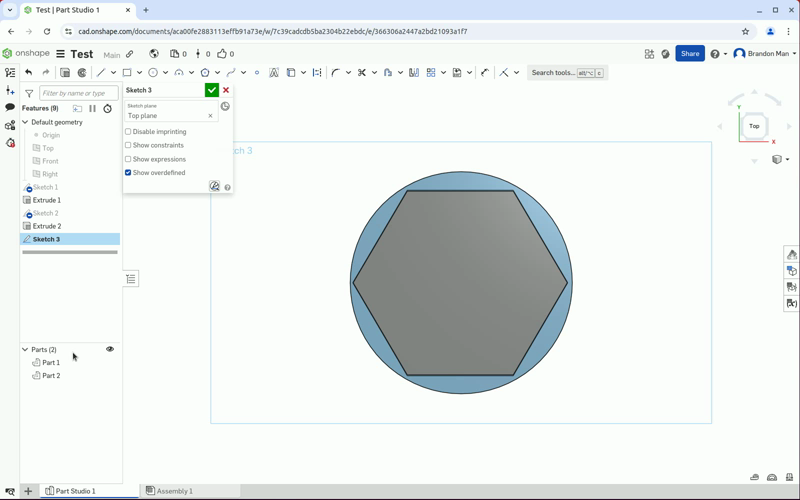
key(y)
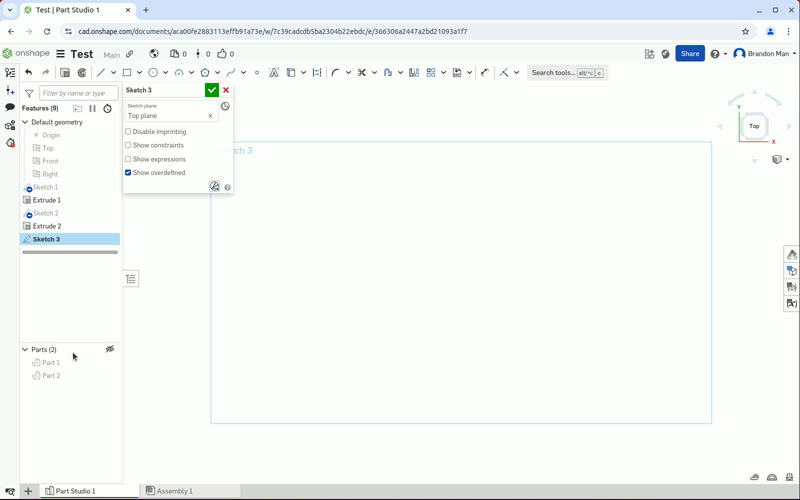
key(l)
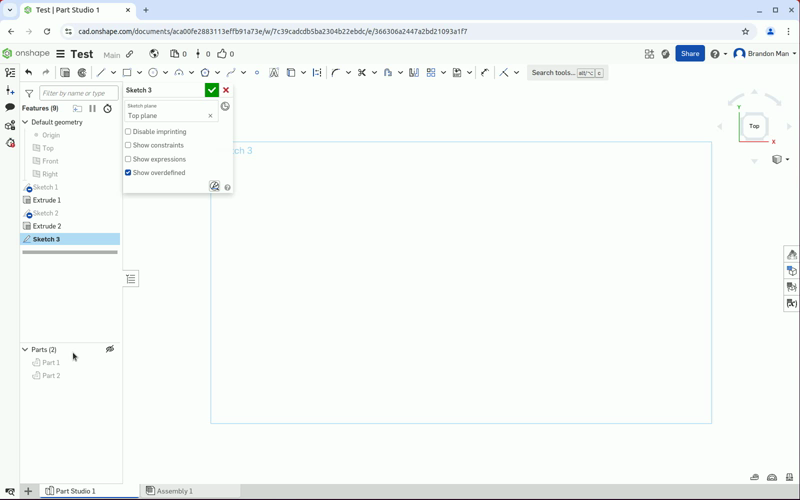
key_down(shift)
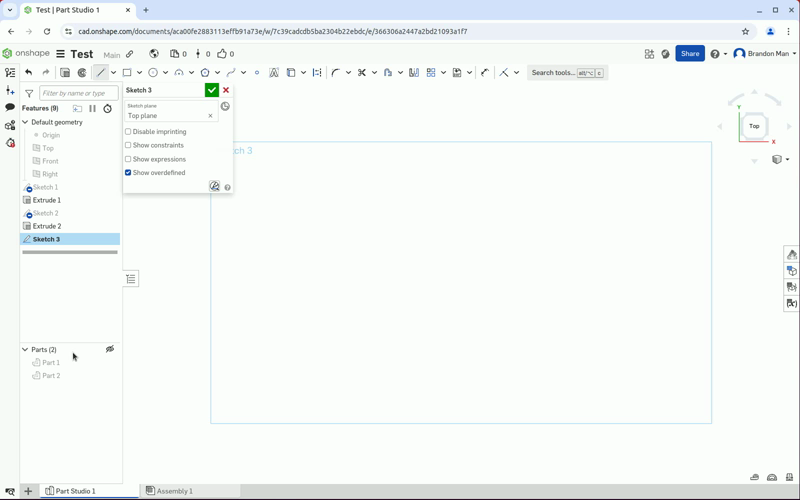
mouse_move(352, 282)
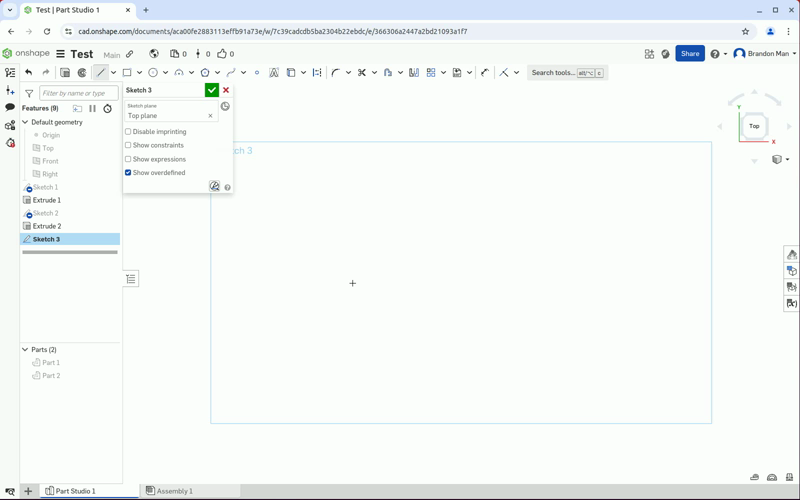
click(352, 282)
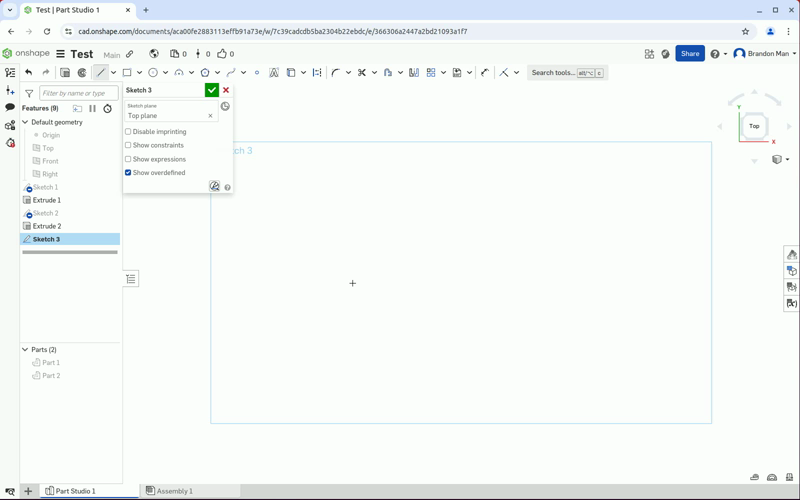
key_up(shift)
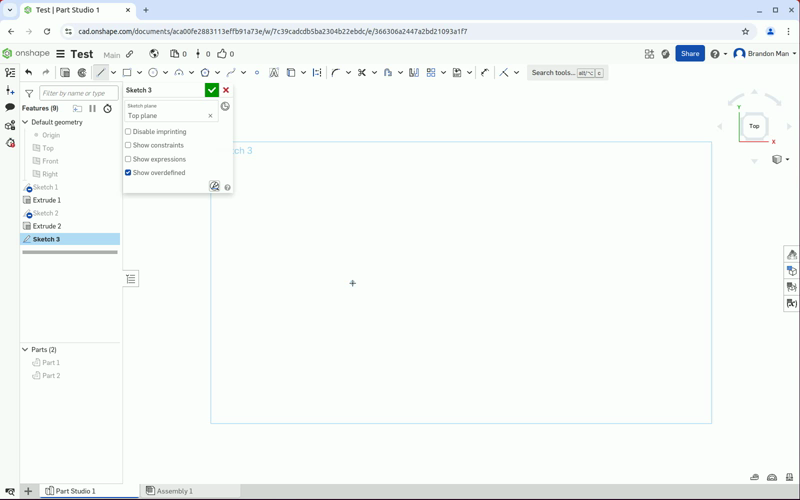
key_down(shift)
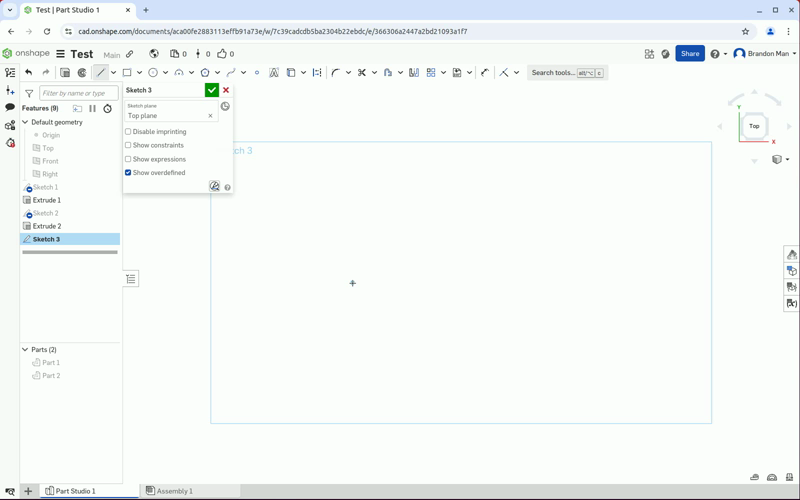
mouse_move(407, 375)
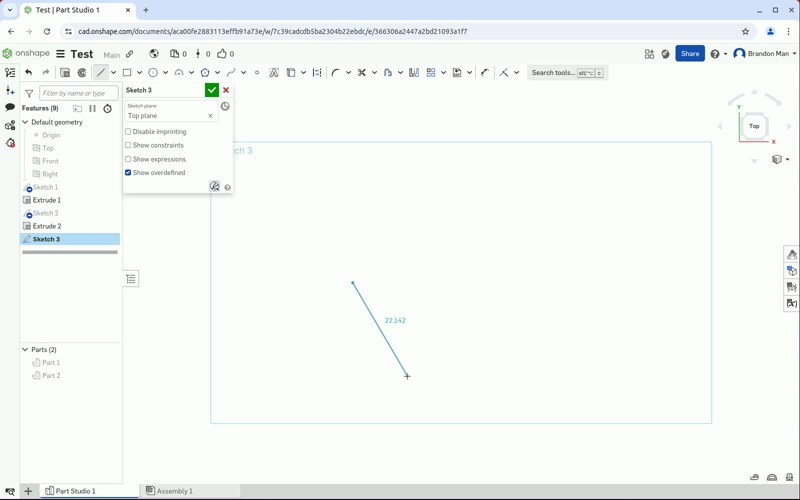
click(407, 375)
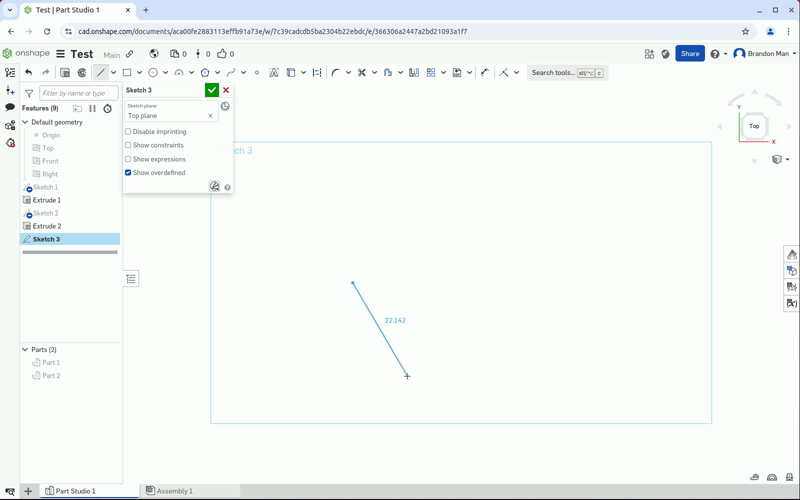
key_up(shift)
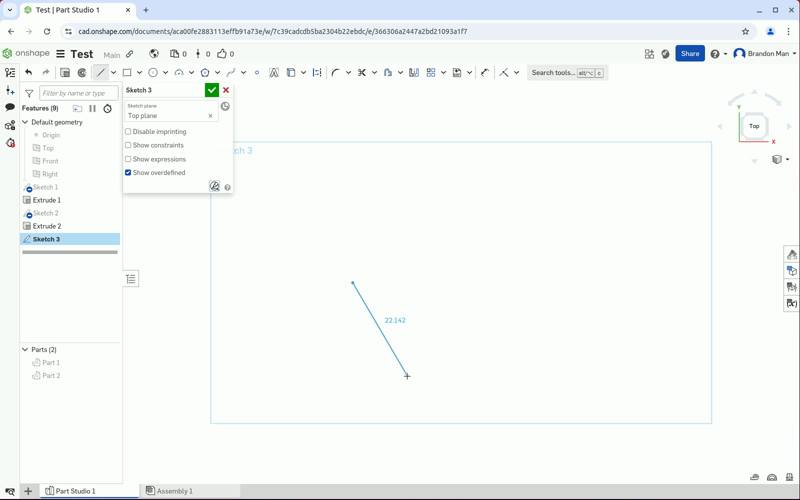
key_down(shift)
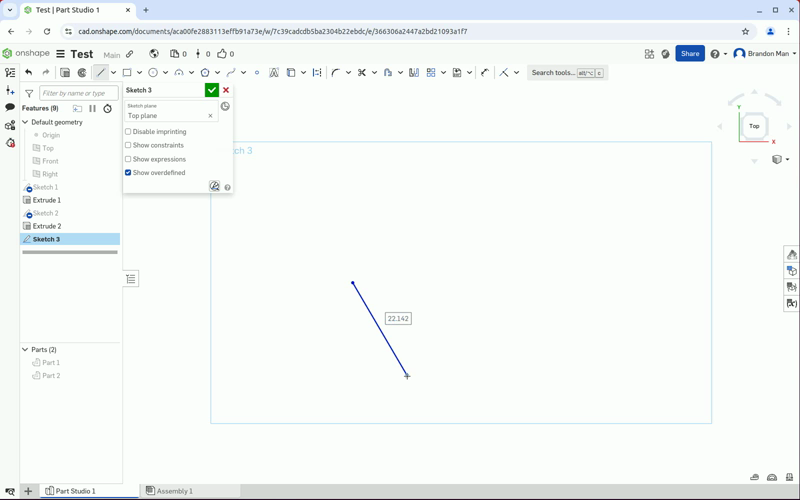
mouse_move(513, 375)
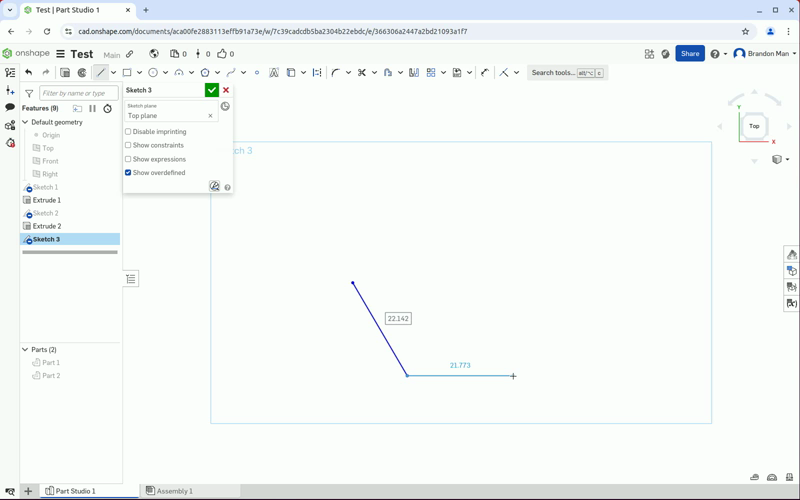
click(513, 375)
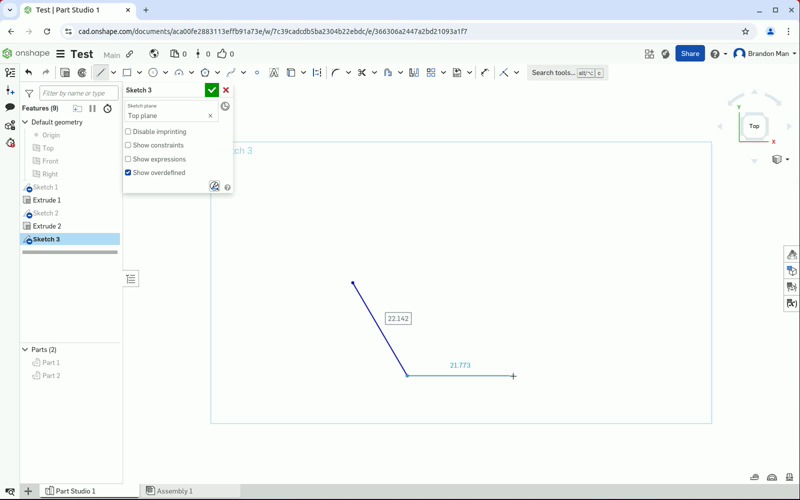
key_up(shift)
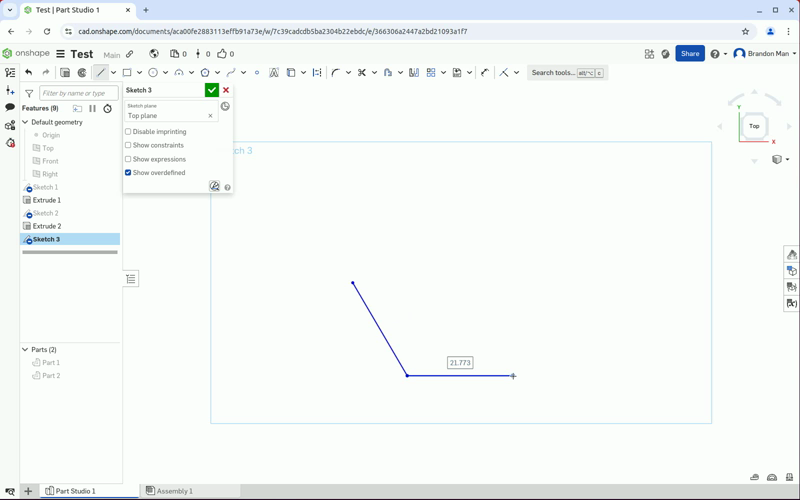
key_down(shift)
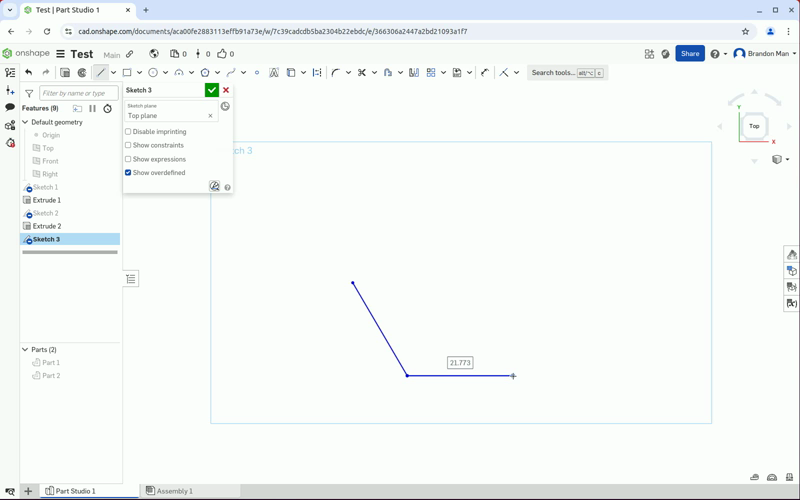
mouse_move(567, 282)
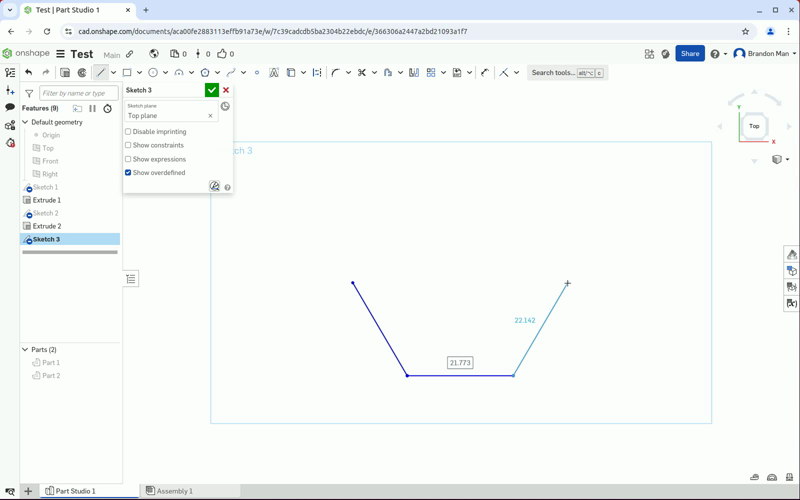
click(567, 282)
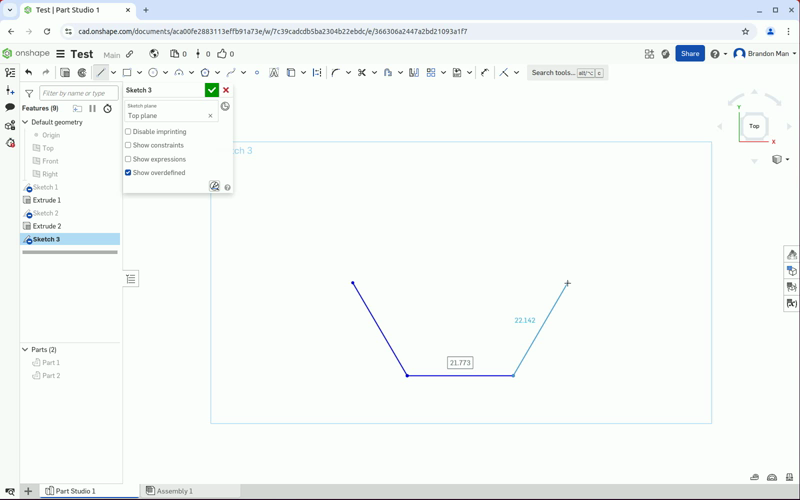
key_up(shift)
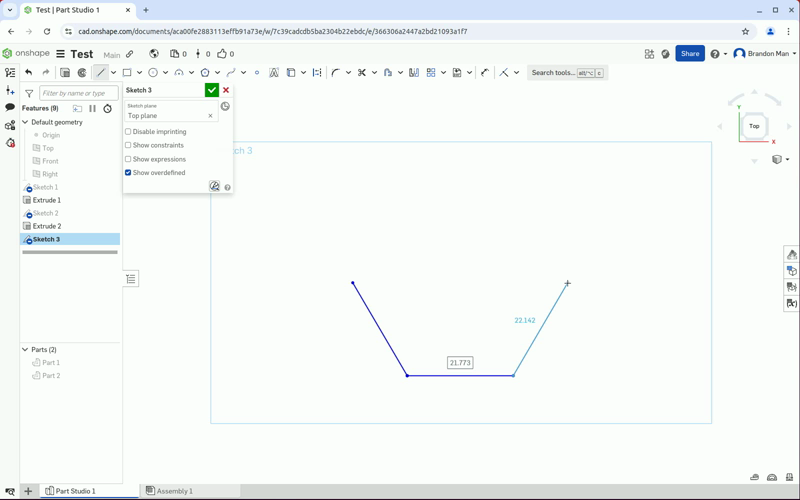
key_down(shift)
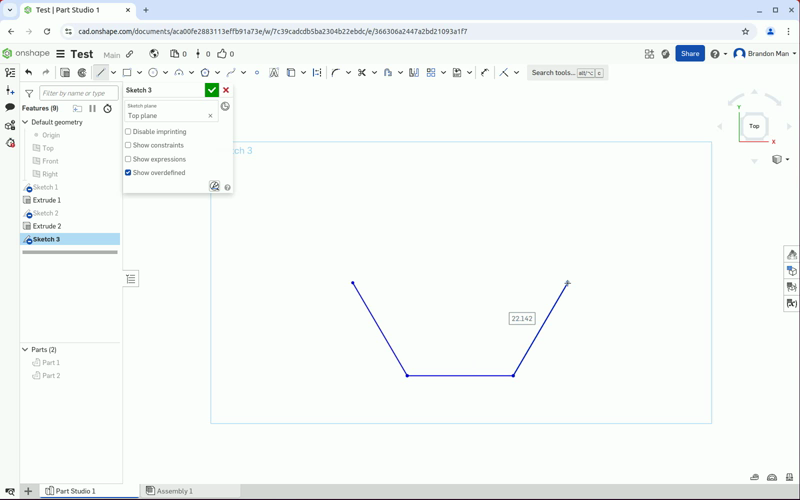
mouse_move(513, 190)
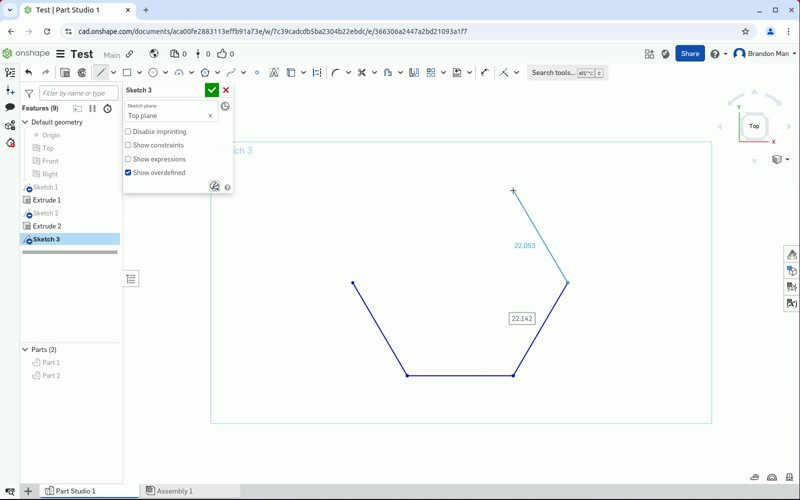
click(513, 190)
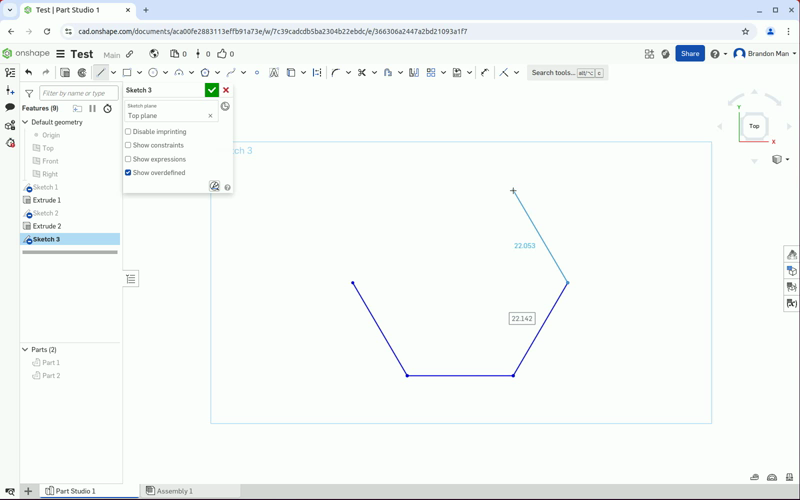
key_up(shift)
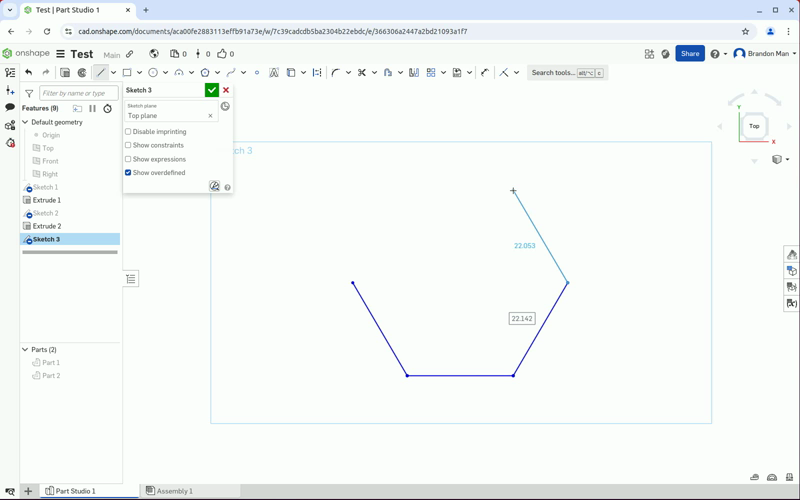
key_down(shift)
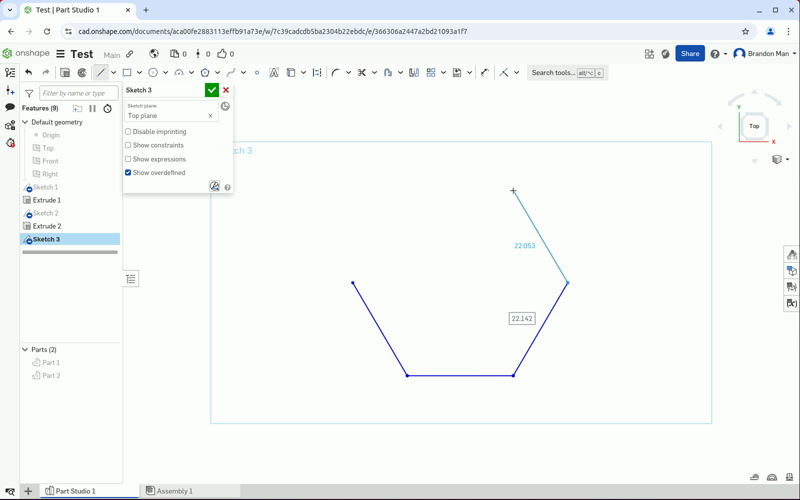
mouse_move(407, 190)
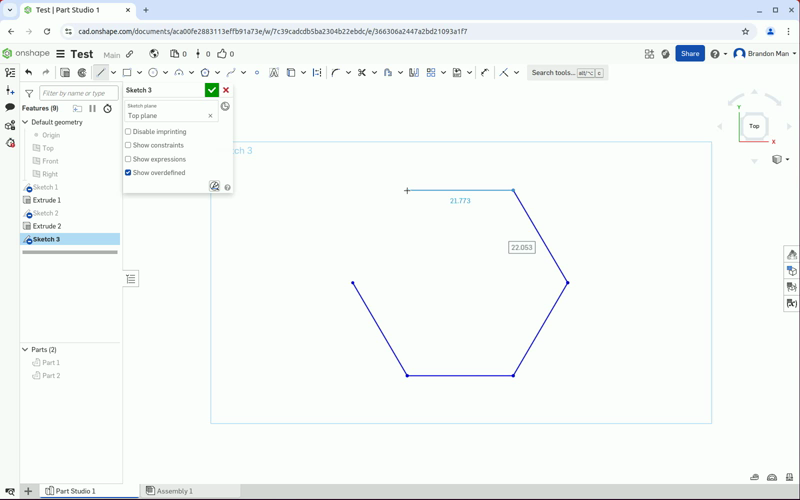
click(407, 190)
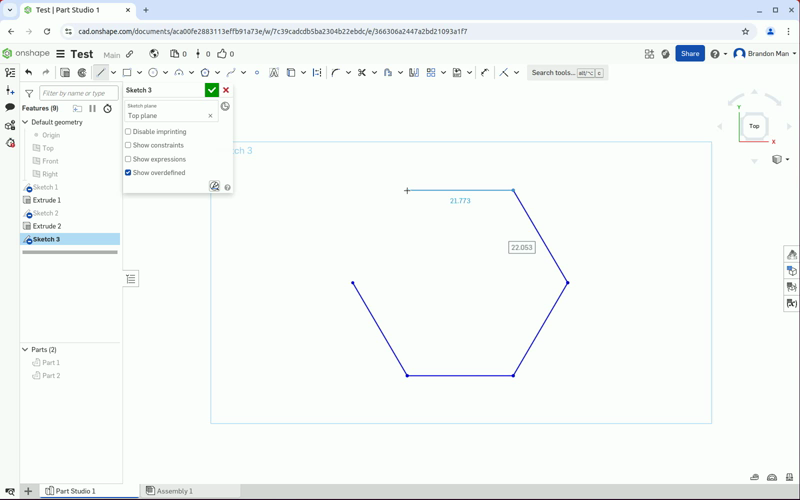
key_up(shift)
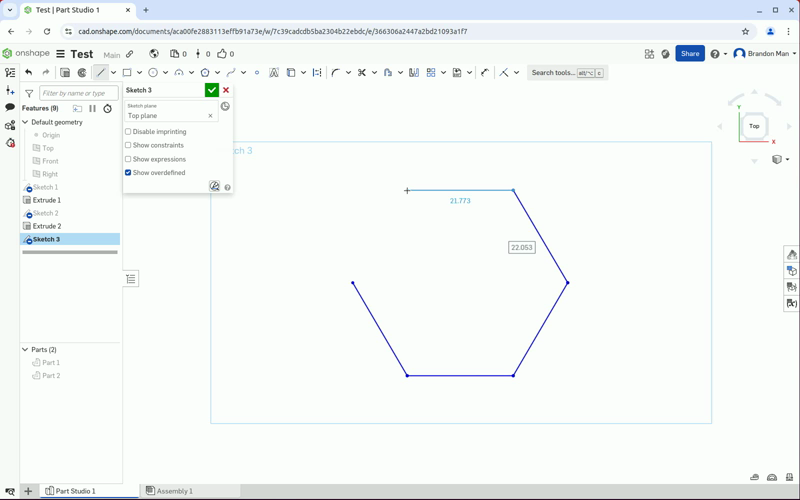
key_down(shift)
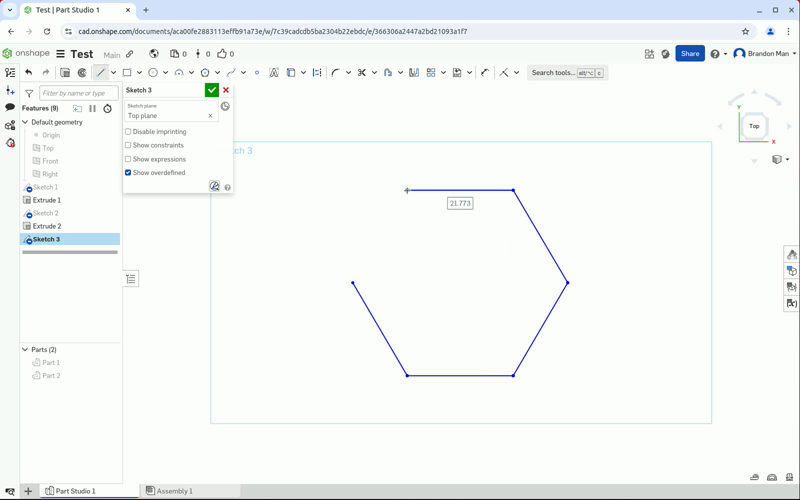
mouse_move(352, 282)
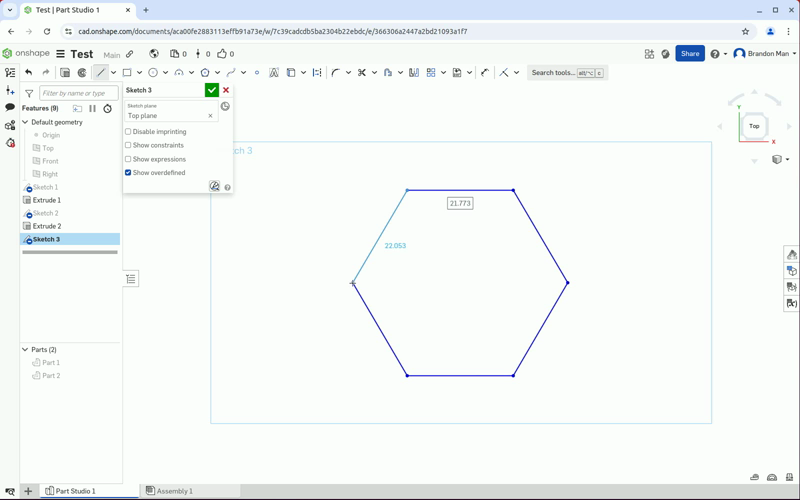
key_up(shift)
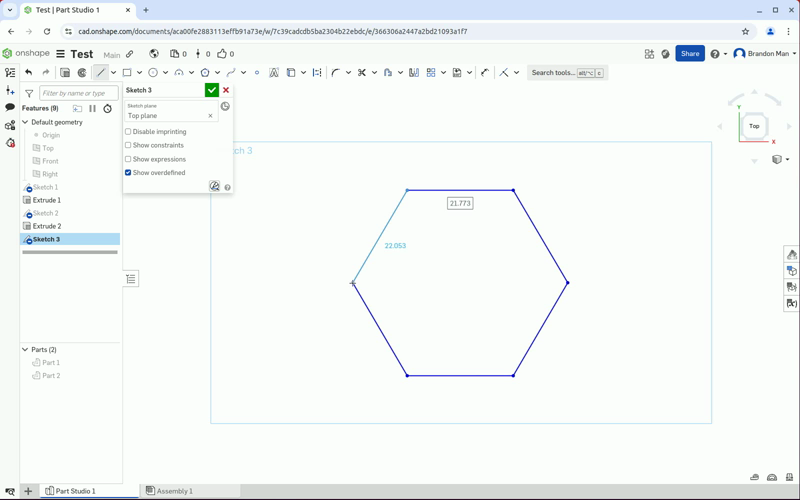
click(352, 282)
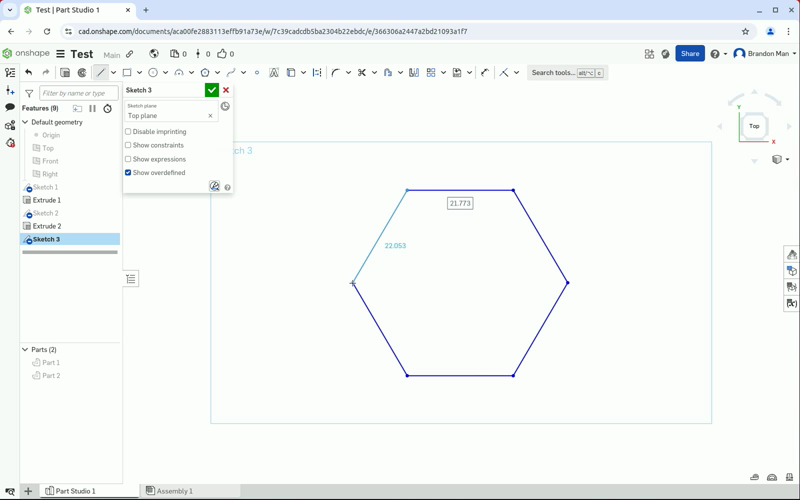
key(esc)
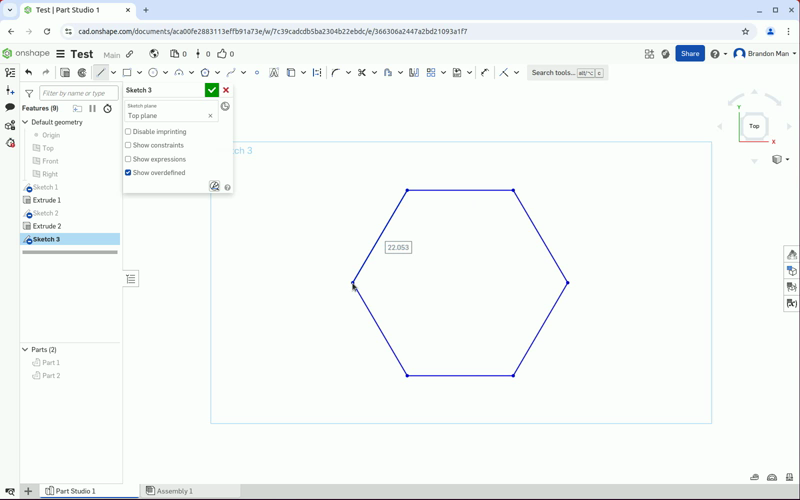
mouse_move(520, 245)
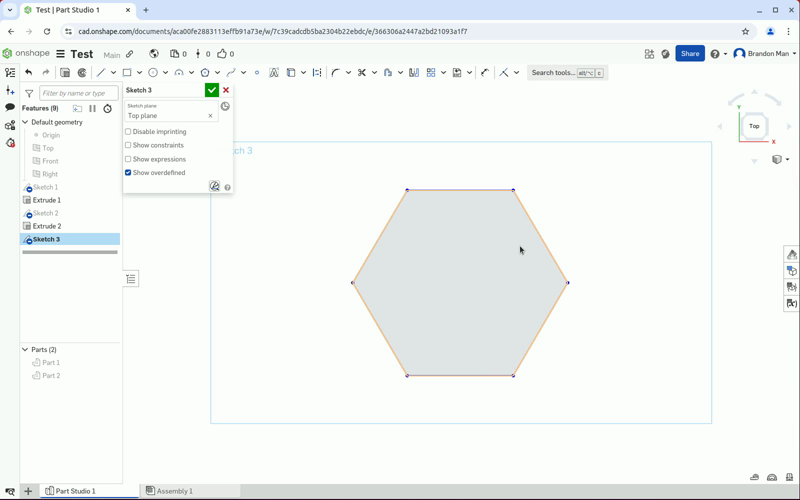
click(520, 245)
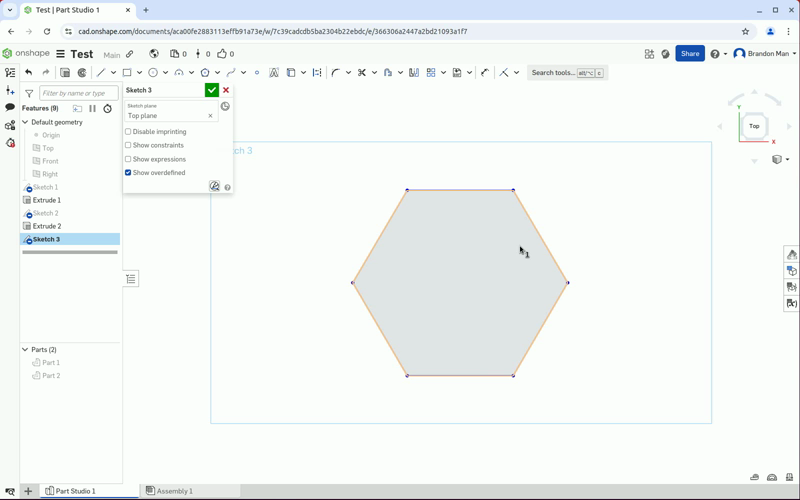
mouse_move(73, 352)
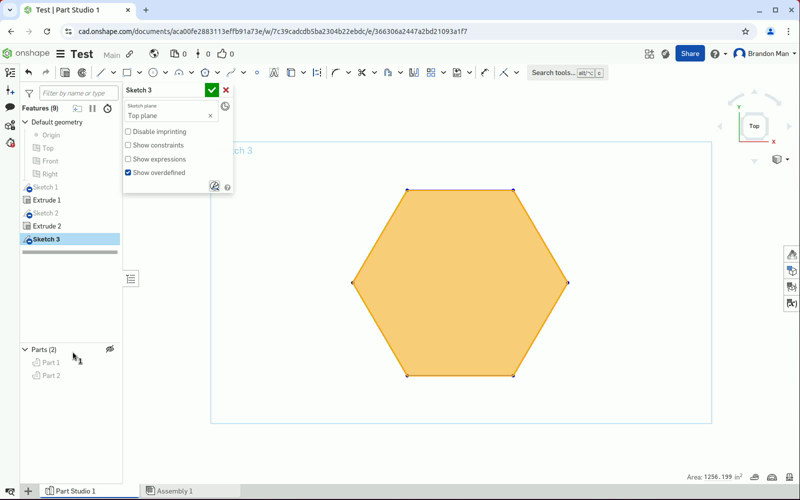
key(shift+y)
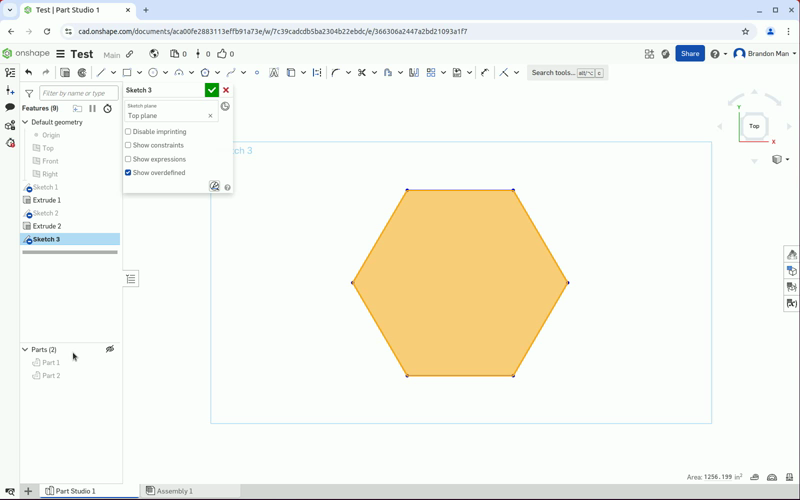
key(shift+e)
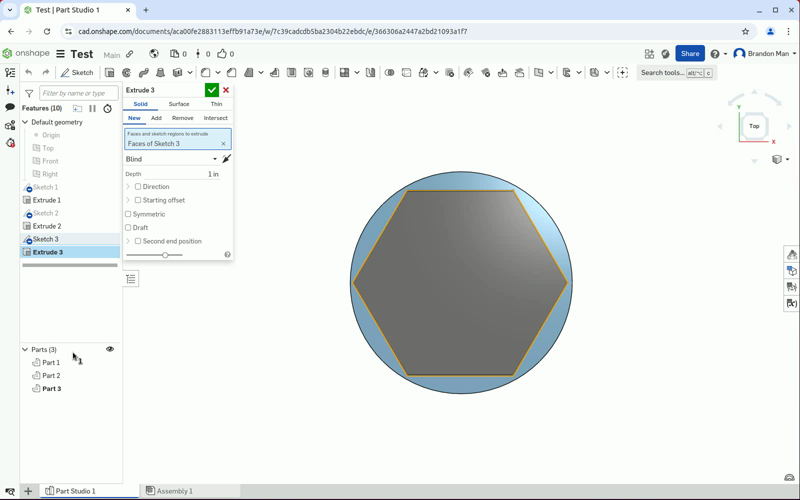
mouse_move(143, 106)
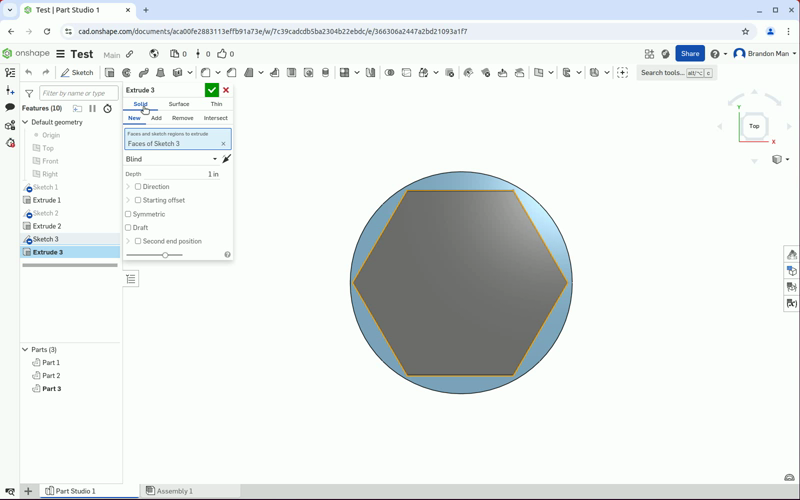
click(143, 106)
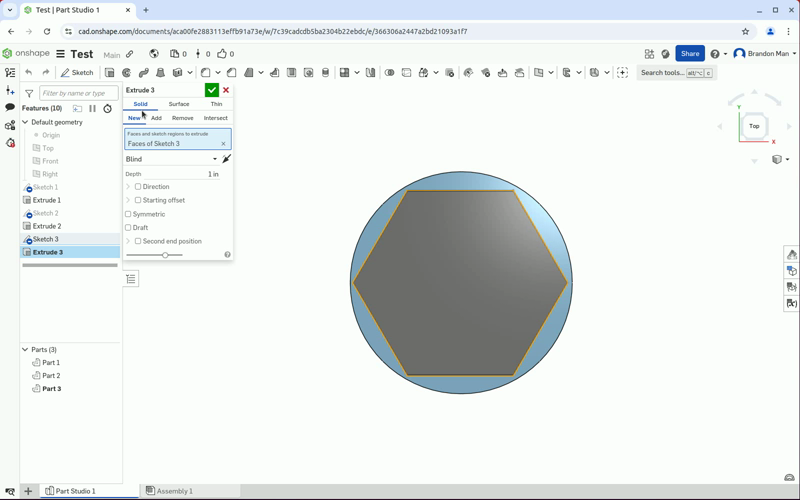
mouse_move(137, 120)
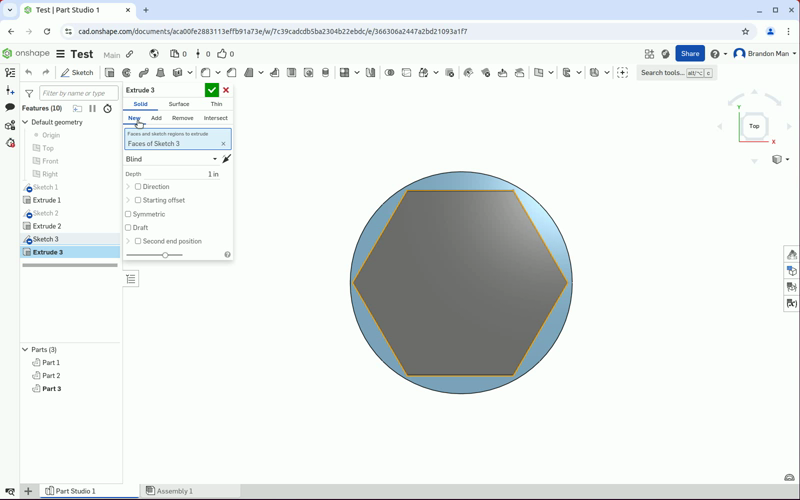
click(137, 120)
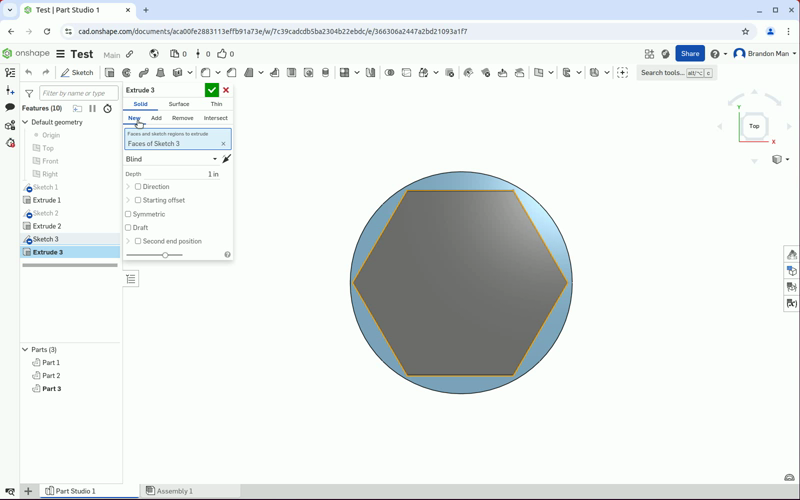
key(tab, 4)
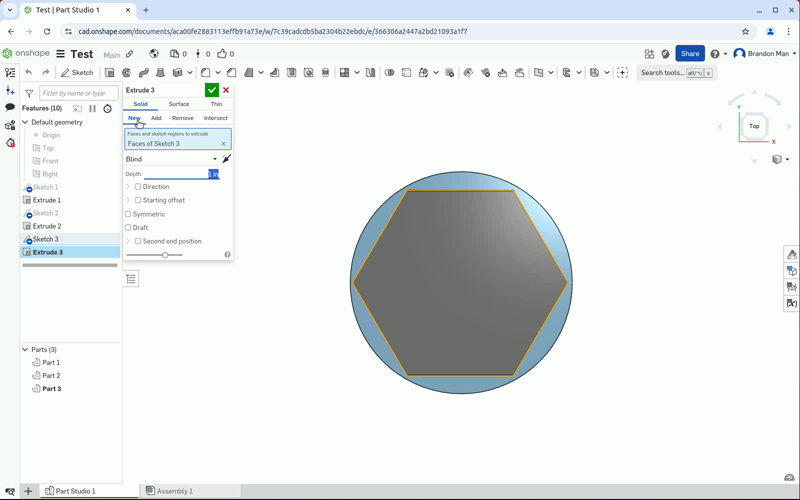
text(10.11)
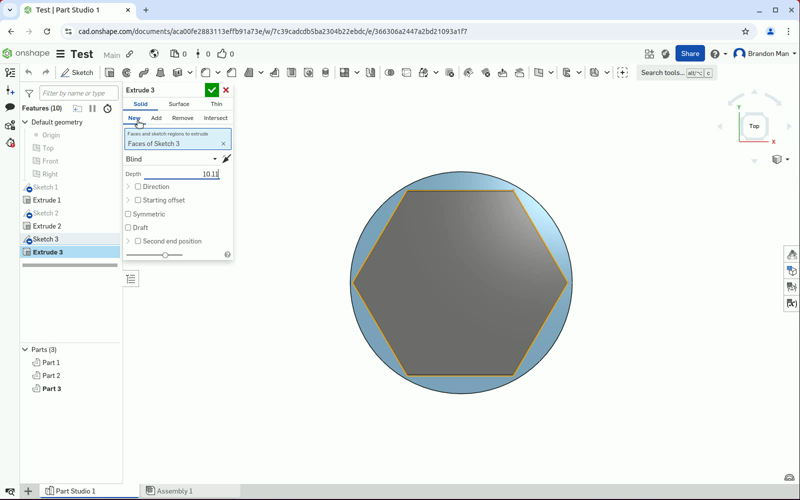
key(enter)
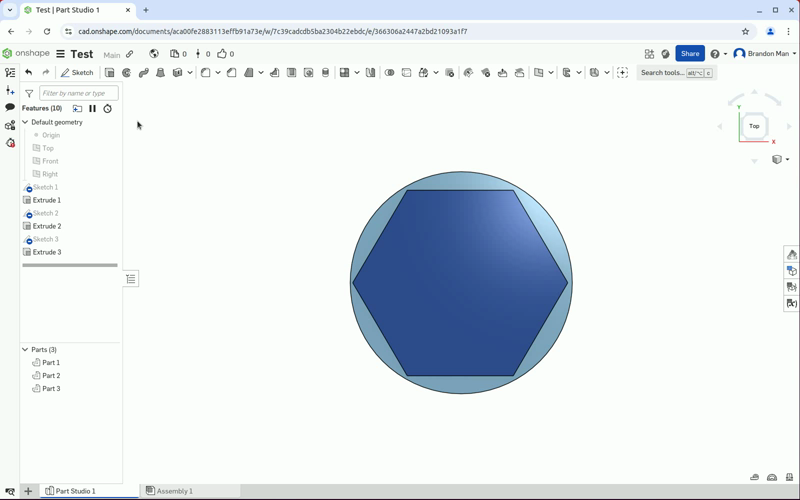
key(shift+h)
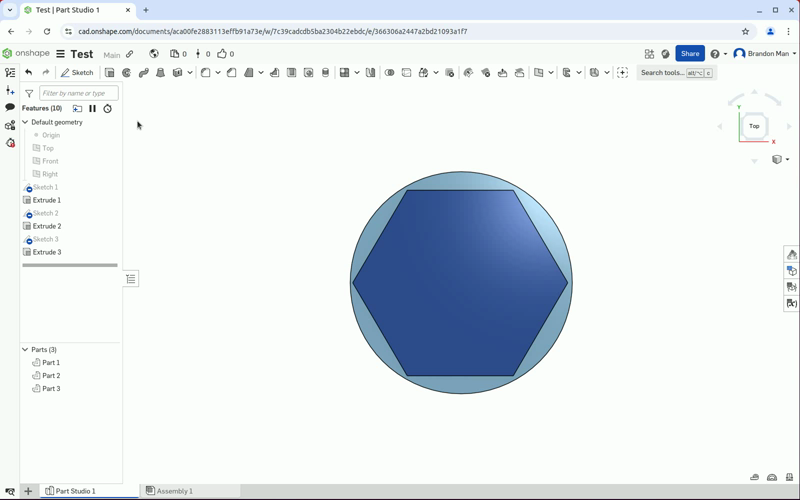
key(shift+h)
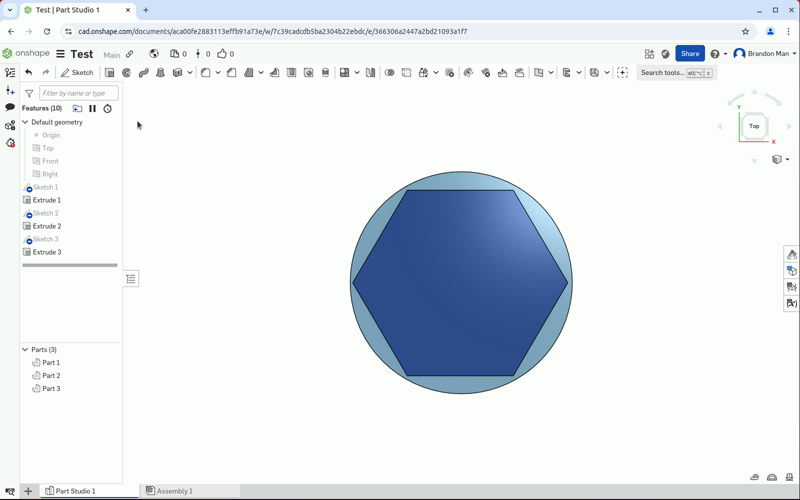
mouse_move(73, 189)
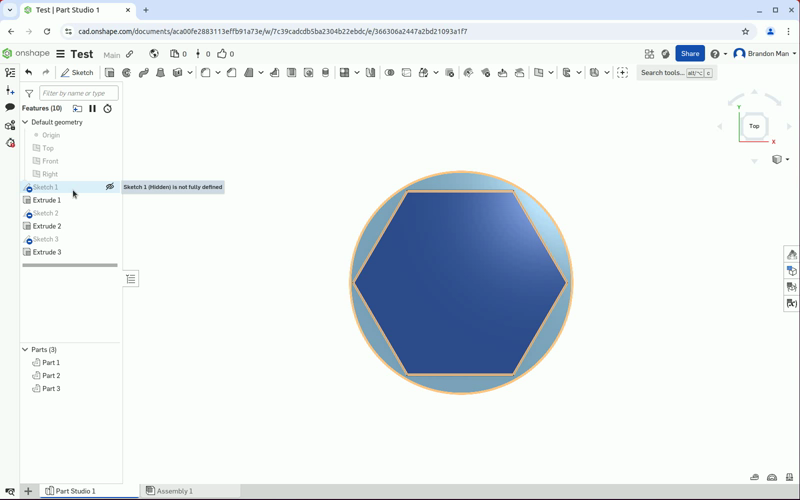
click(73, 189)
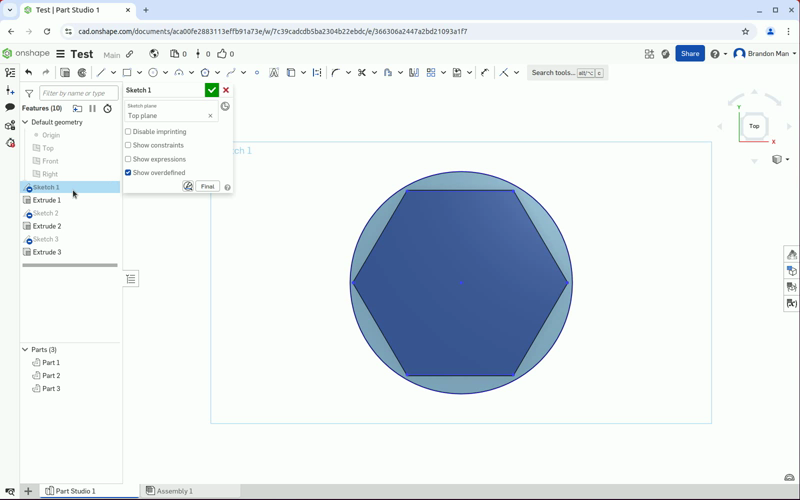
mouse_move(229, 92)
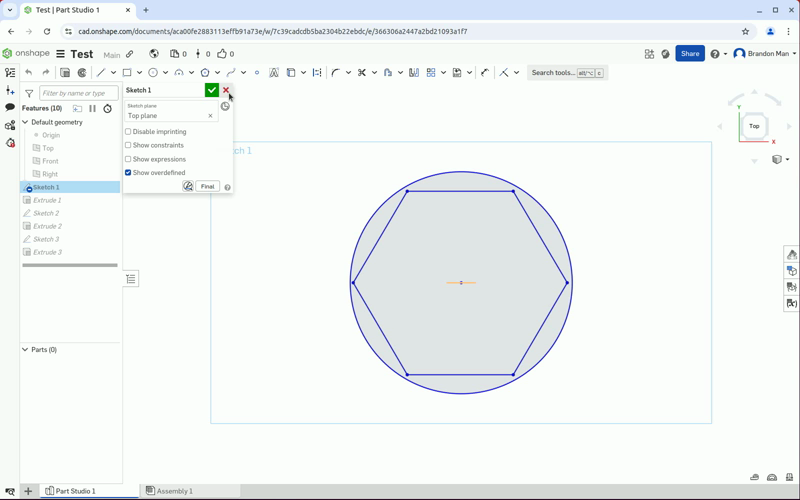
click(229, 92)
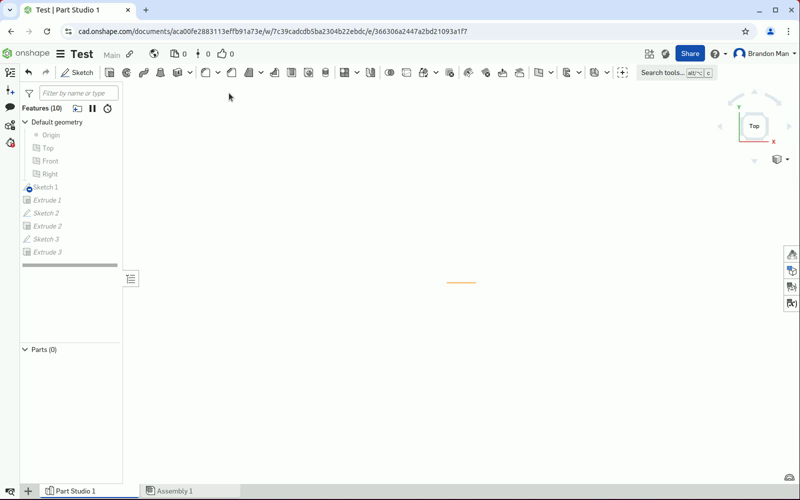
mouse_move(541, 75)
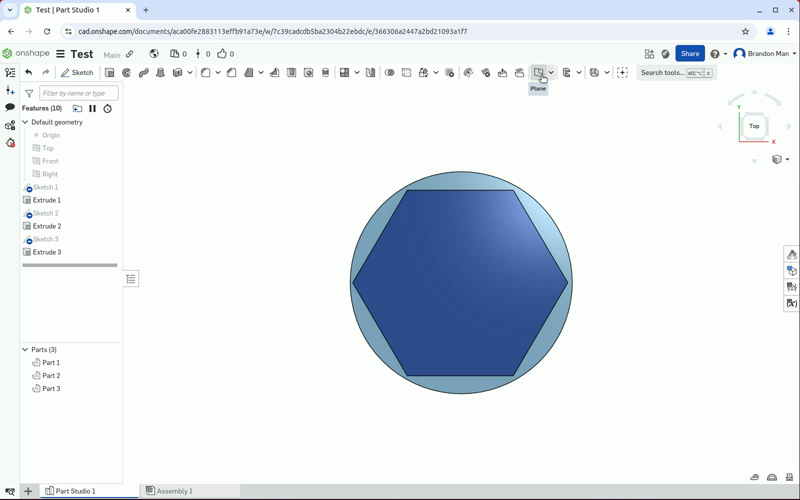
click(541, 75)
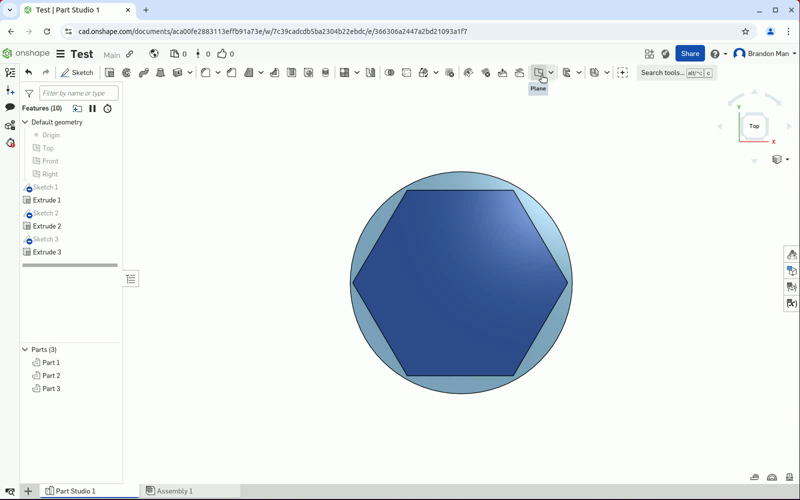
mouse_move(73, 150)
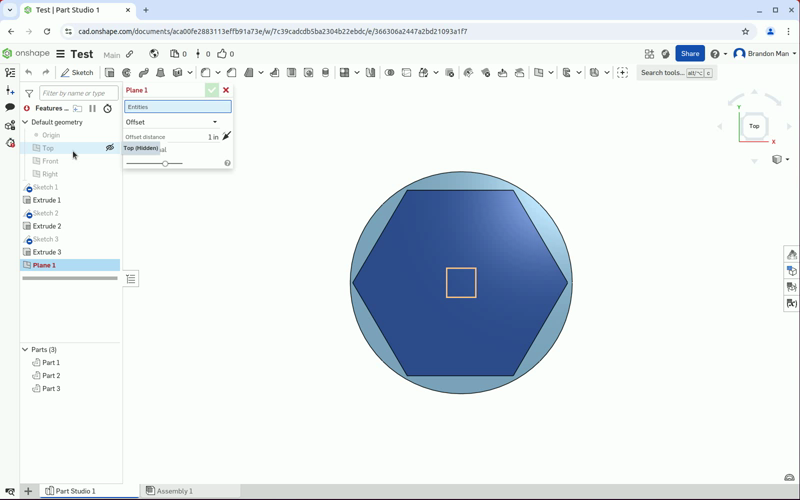
click(73, 150)
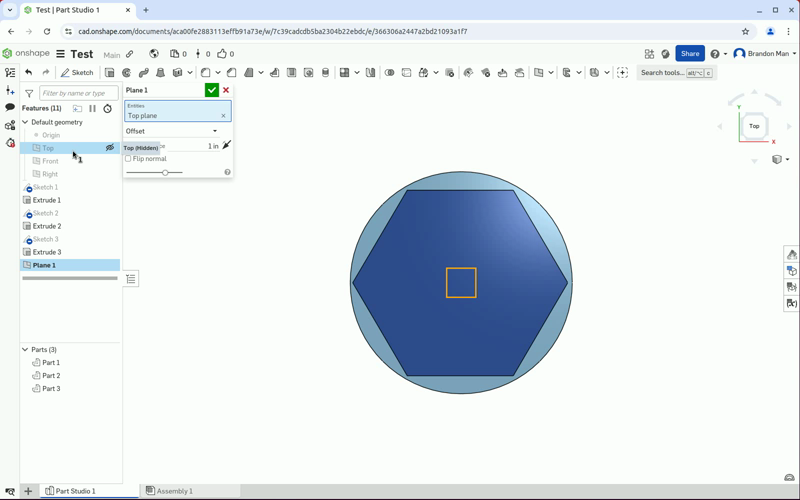
key(tab, 2)
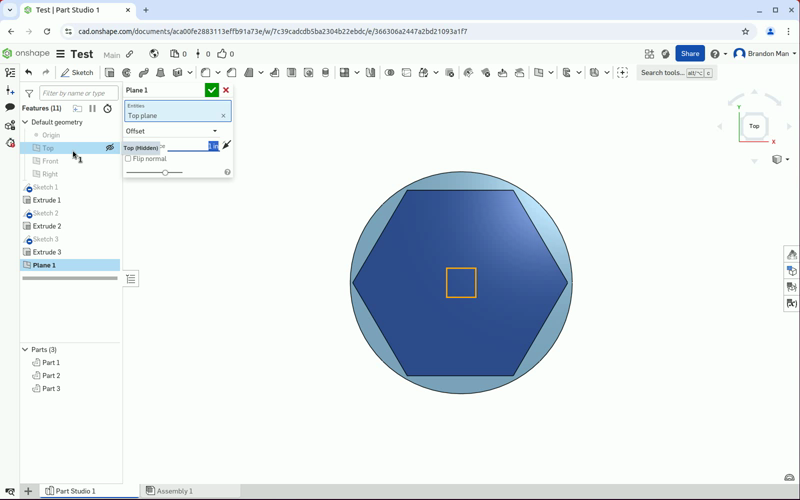
text(10.106)
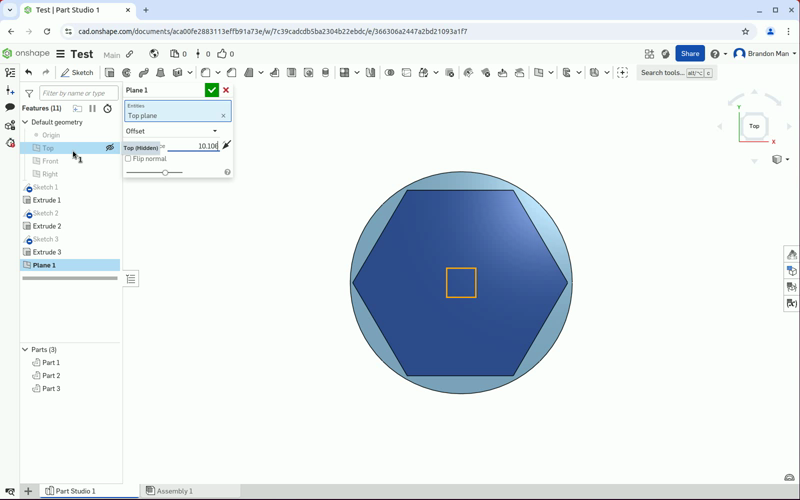
key(enter, 2)
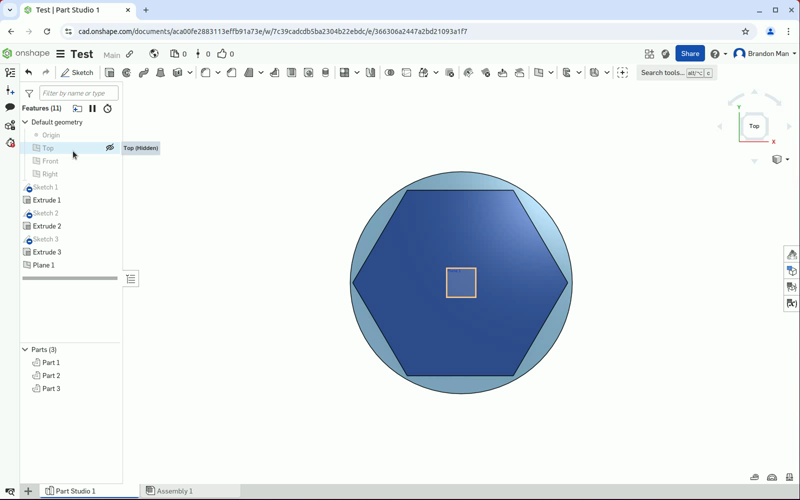
key(shift+s)
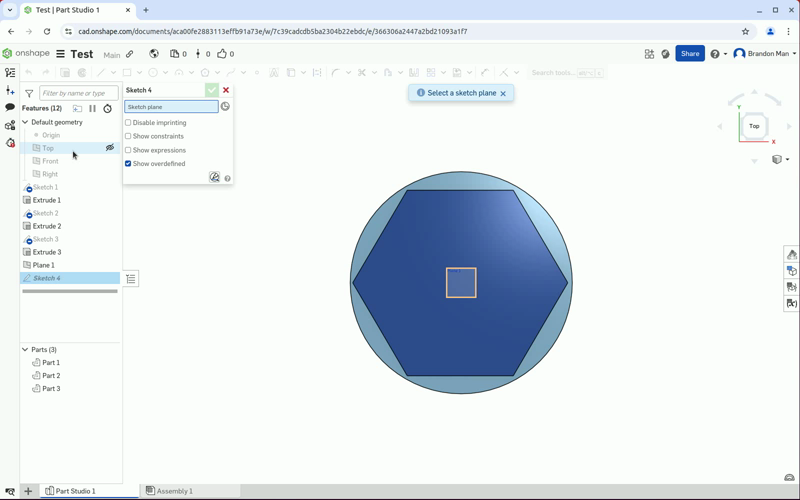
mouse_move(73, 267)
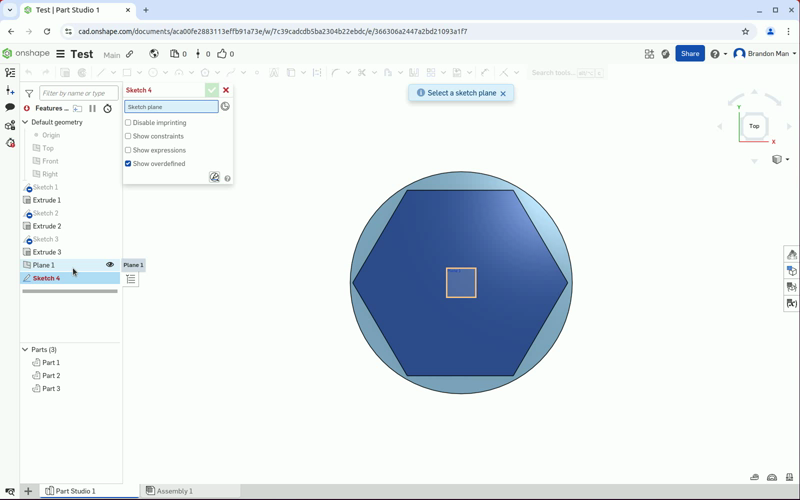
click(73, 267)
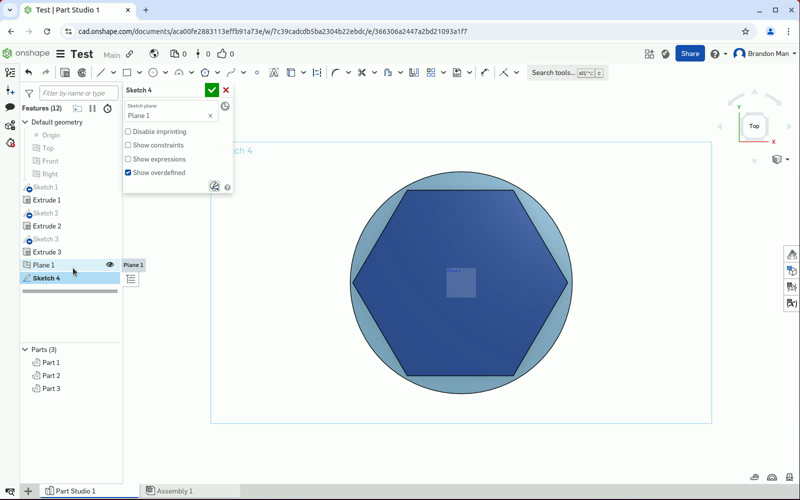
mouse_move(73, 352)
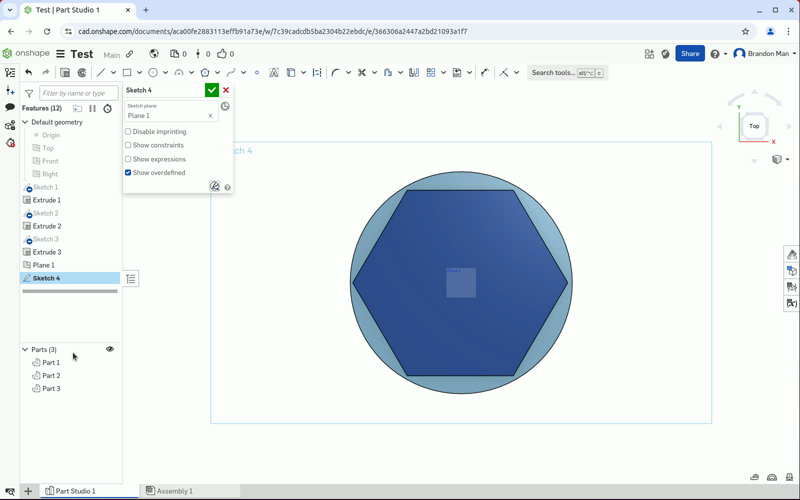
key(y)
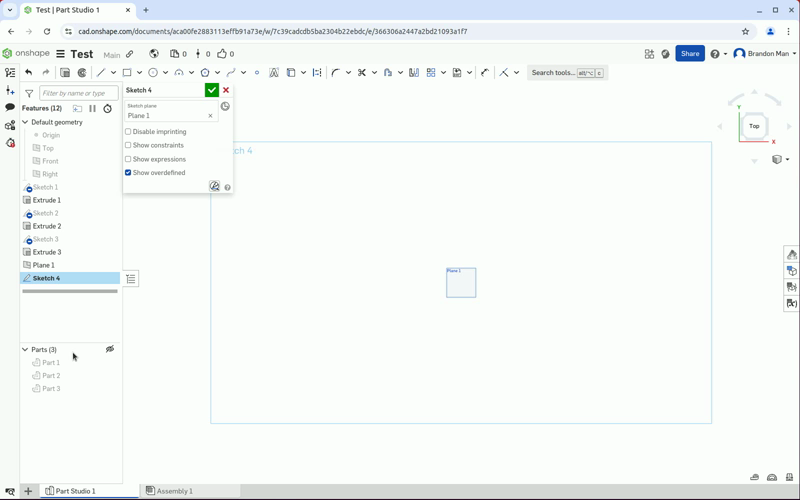
key(c)
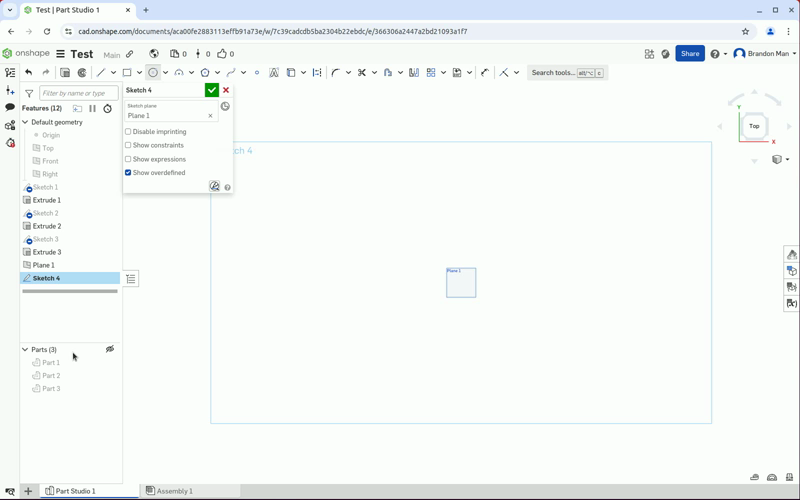
key_down(shift)
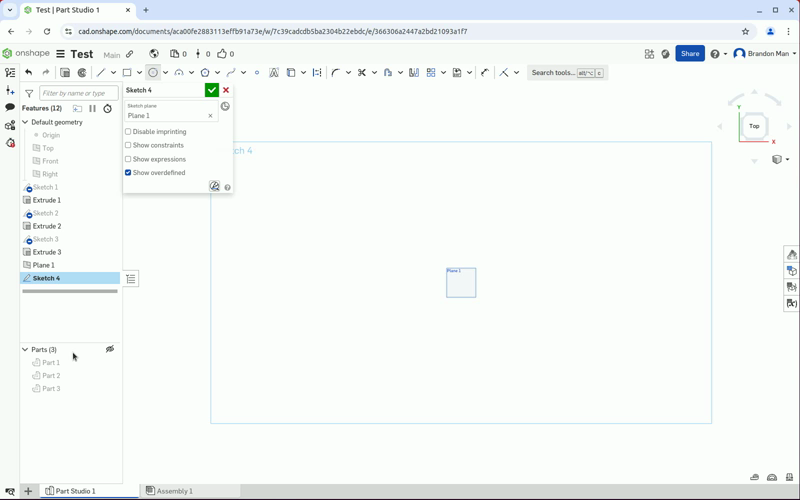
mouse_move(460, 282)
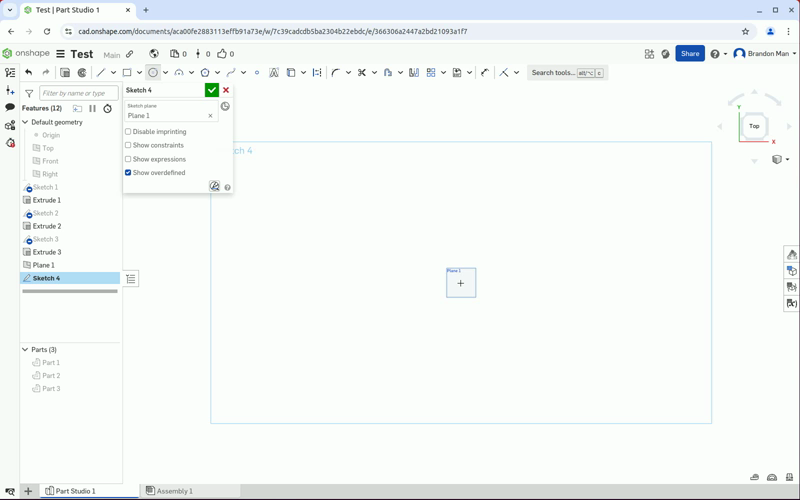
click(460, 282)
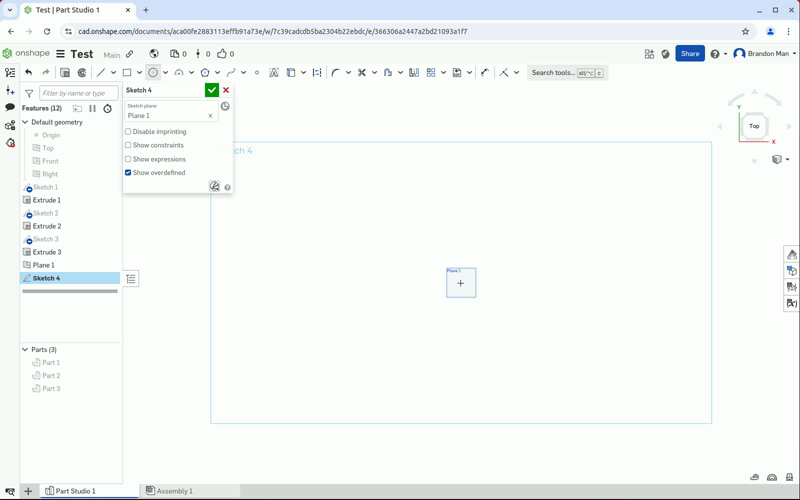
key_up(shift)
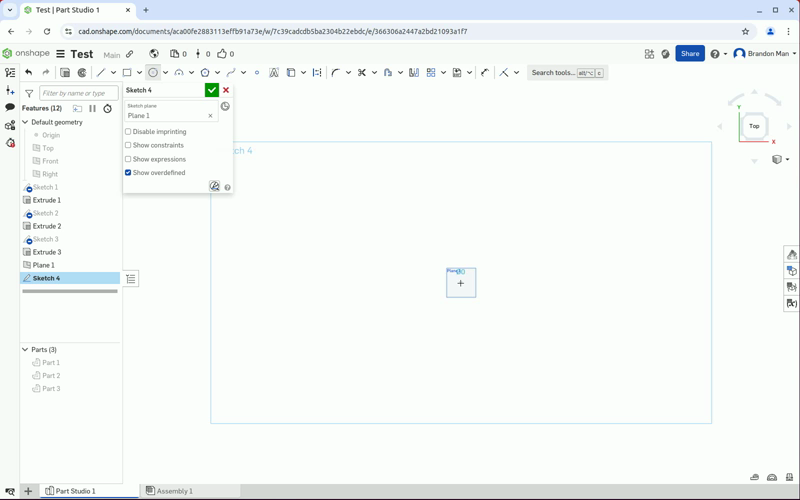
mouse_move(533, 282)
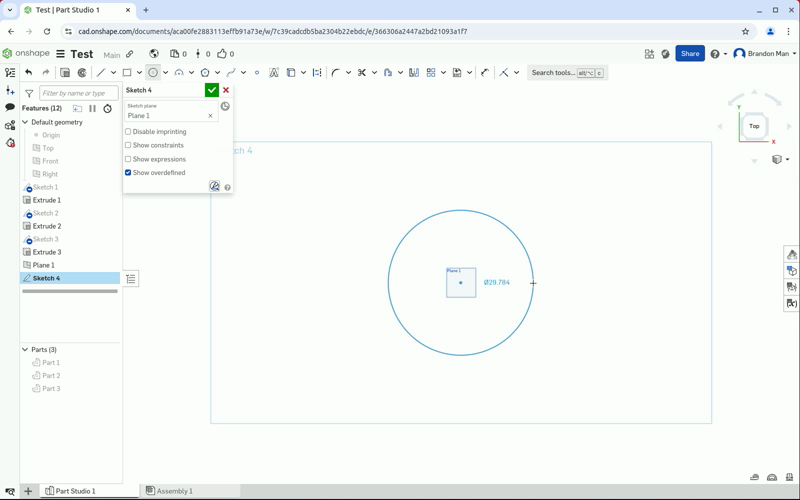
click(533, 282)
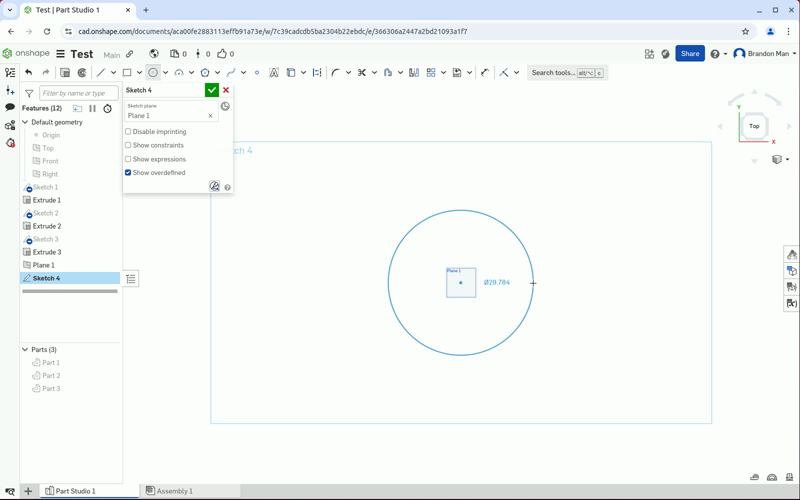
key(esc)
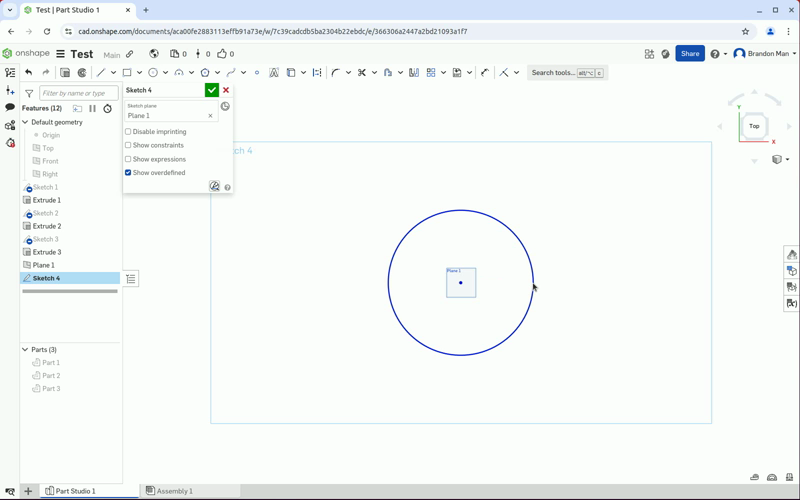
mouse_move(410, 299)
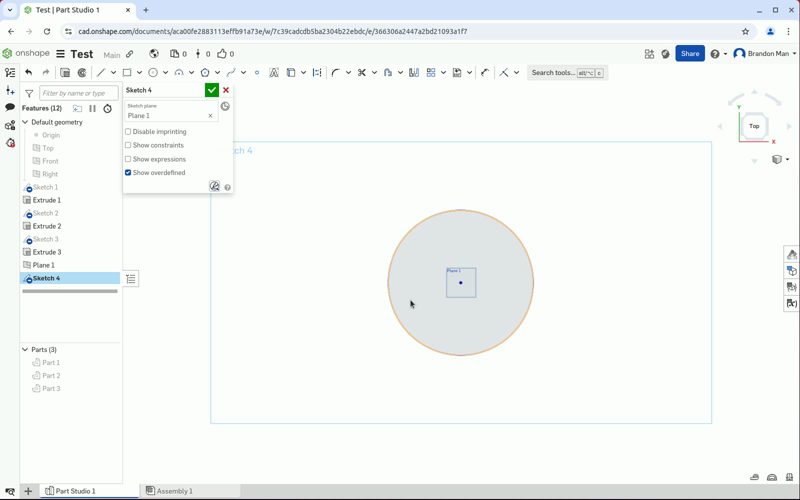
click(410, 299)
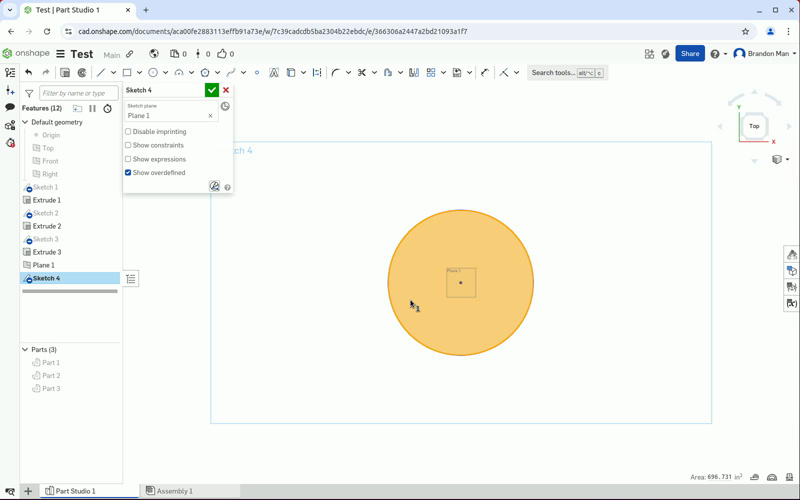
mouse_move(73, 352)
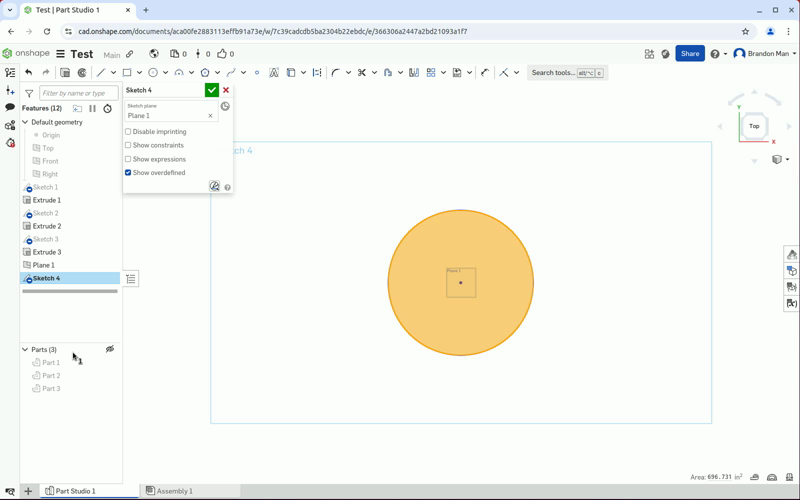
key(shift+y)
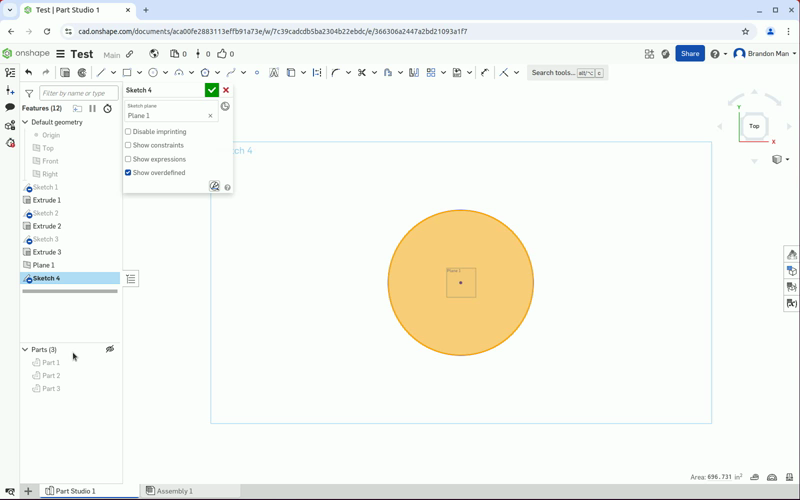
key(shift+e)
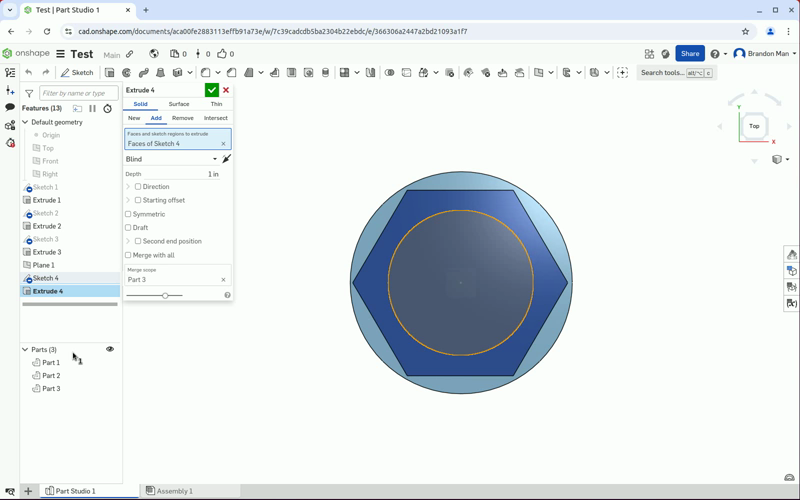
mouse_move(143, 106)
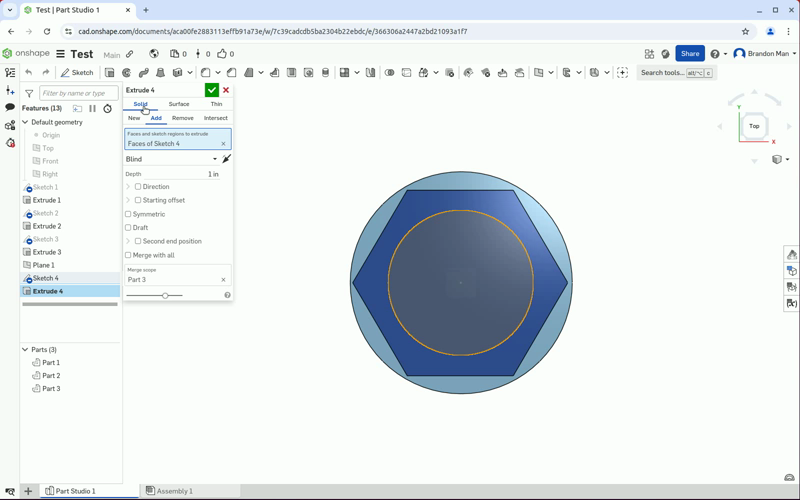
click(143, 106)
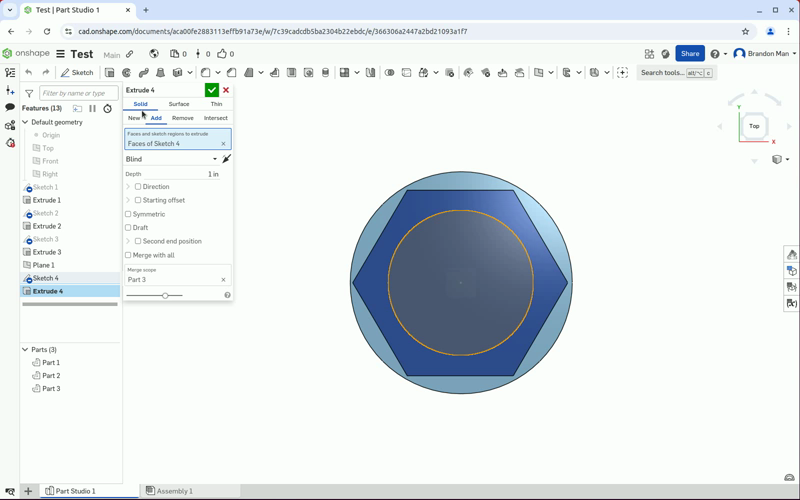
mouse_move(137, 120)
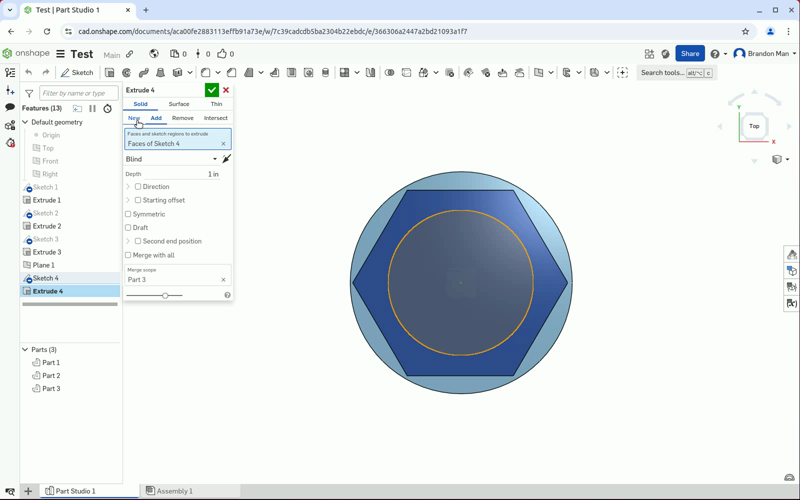
click(137, 120)
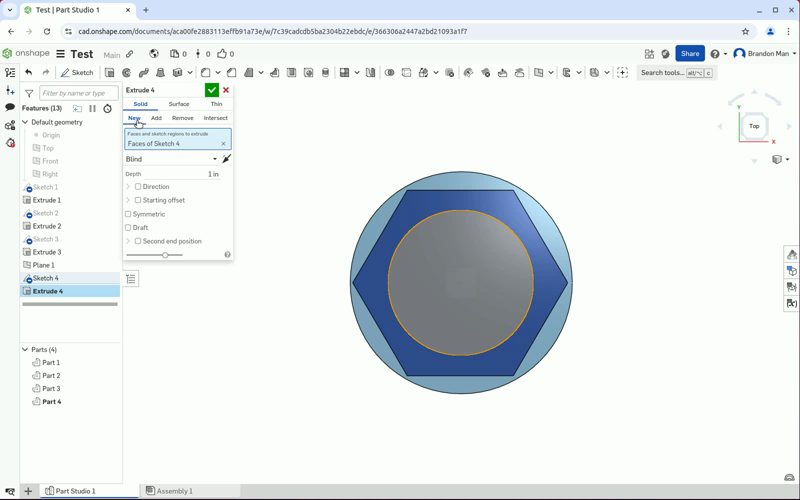
key(tab, 4)
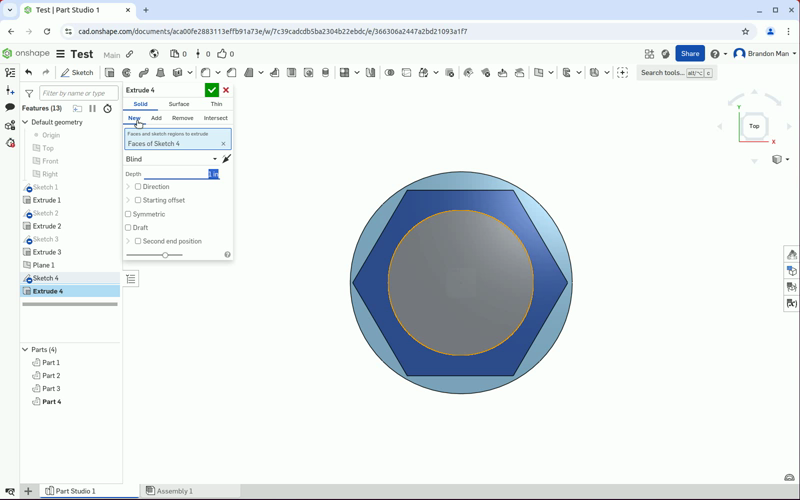
text(4.092)
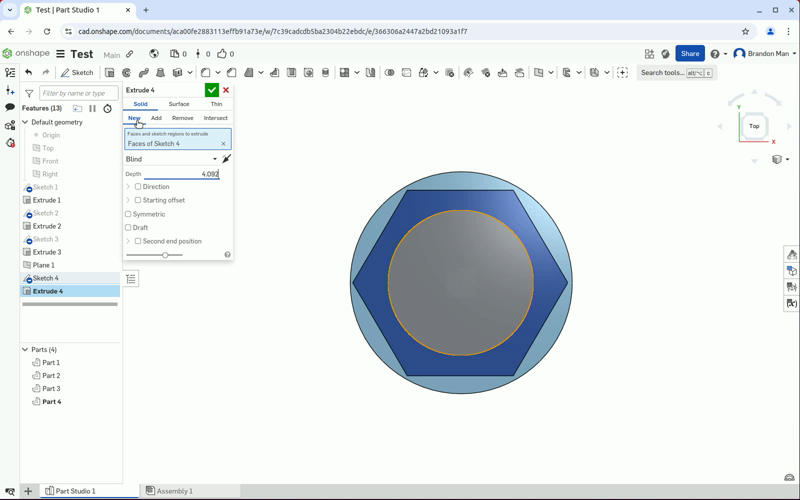
key(enter)
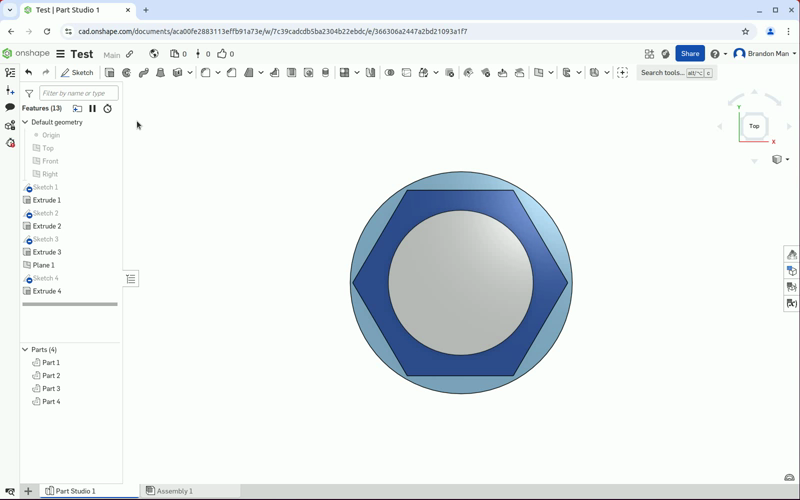
key(shift+h)
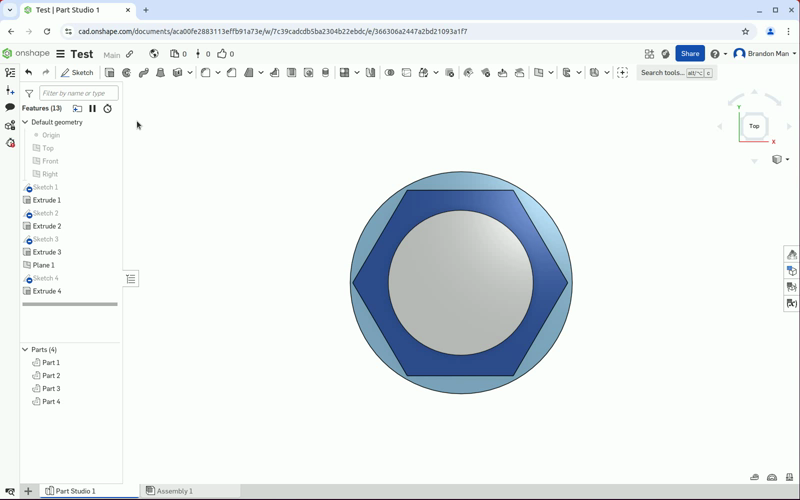
key(shift+h)
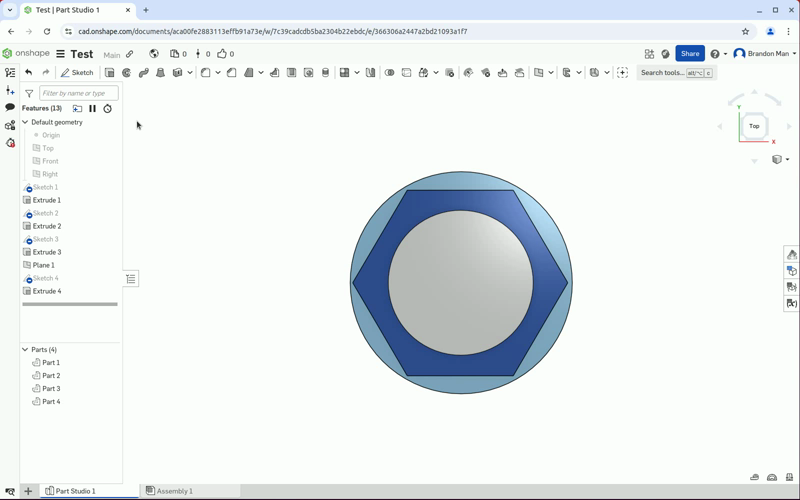
mouse_move(73, 189)
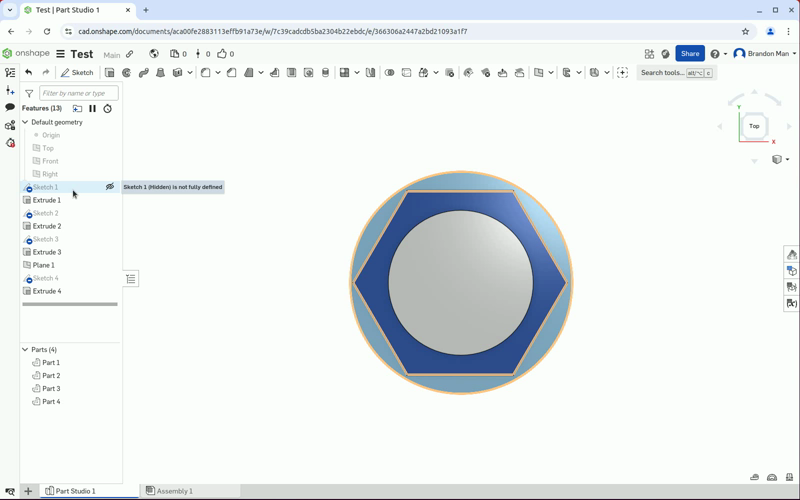
click(73, 189)
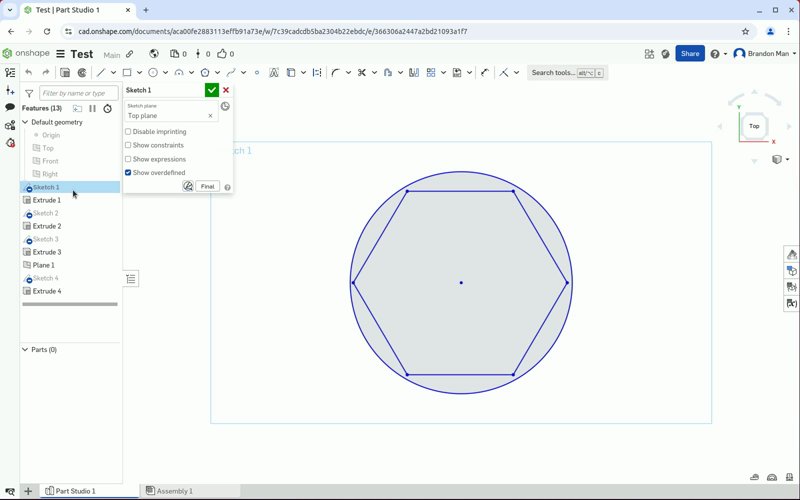
mouse_move(229, 92)
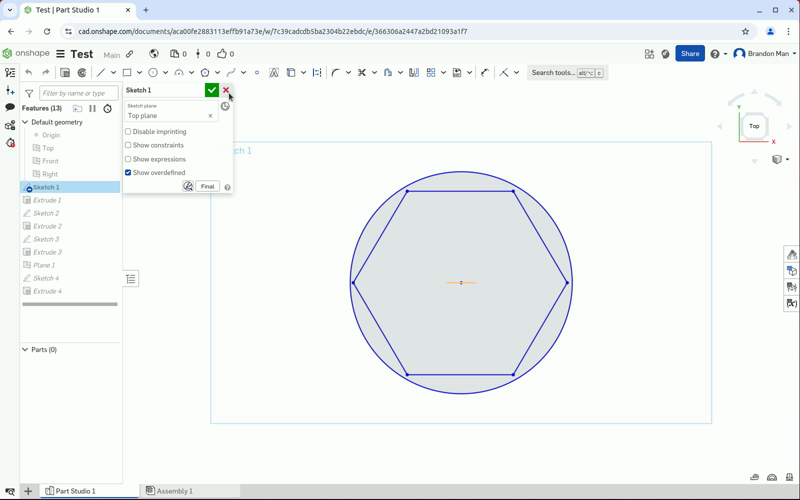
click(229, 92)
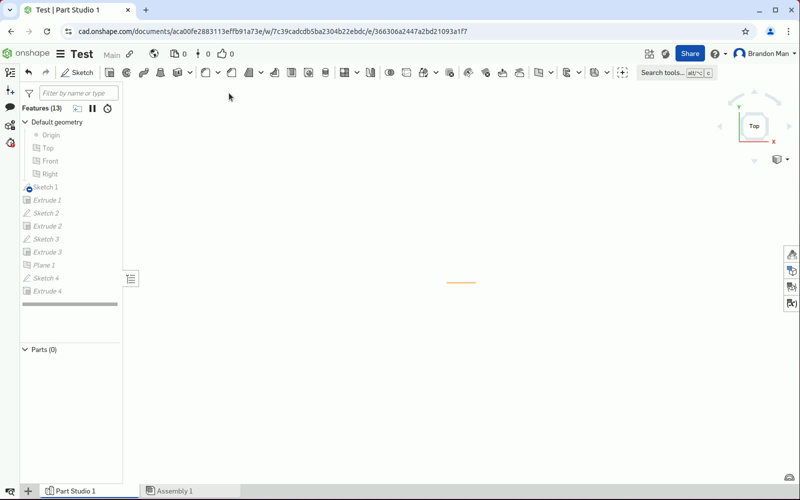
mouse_move(541, 75)
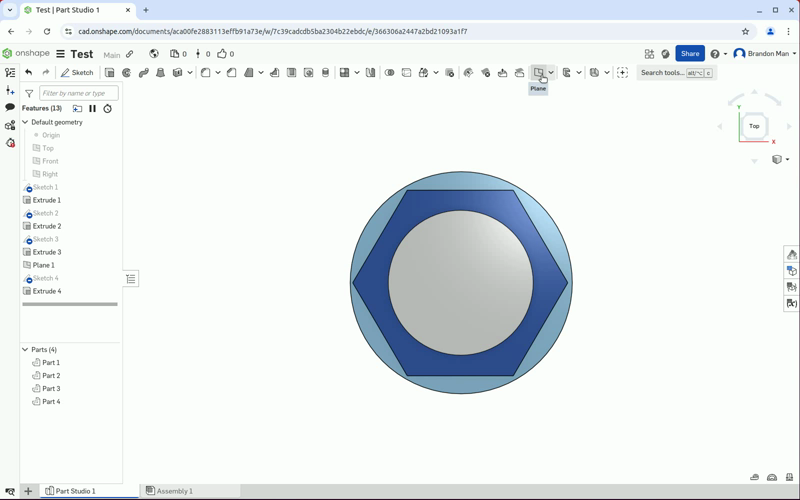
click(541, 75)
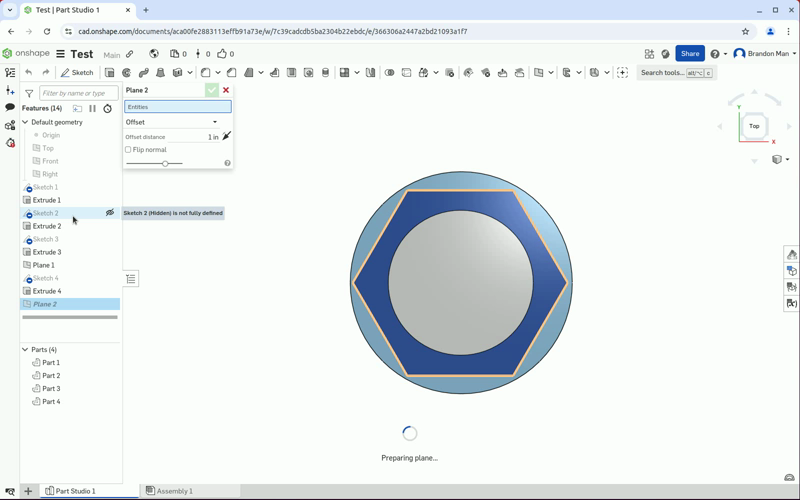
scroll(3)
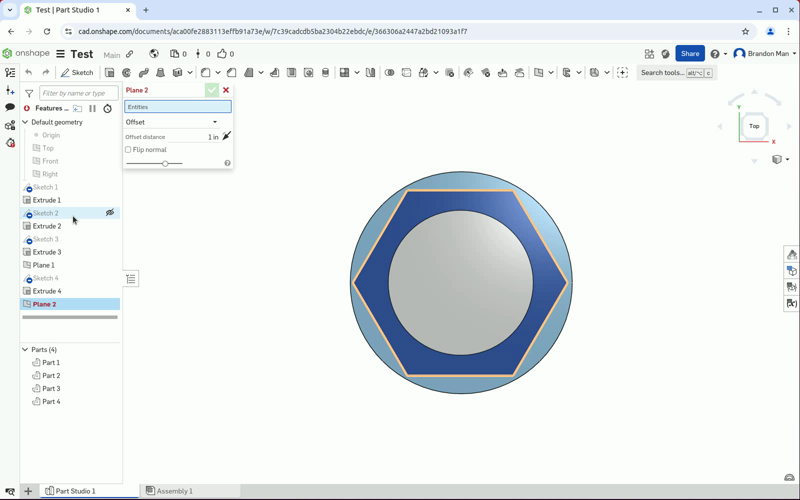
mouse_move(73, 150)
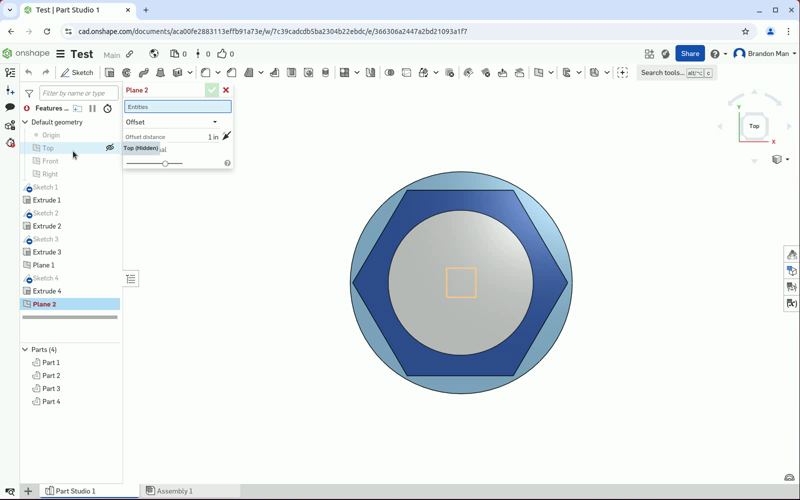
click(73, 150)
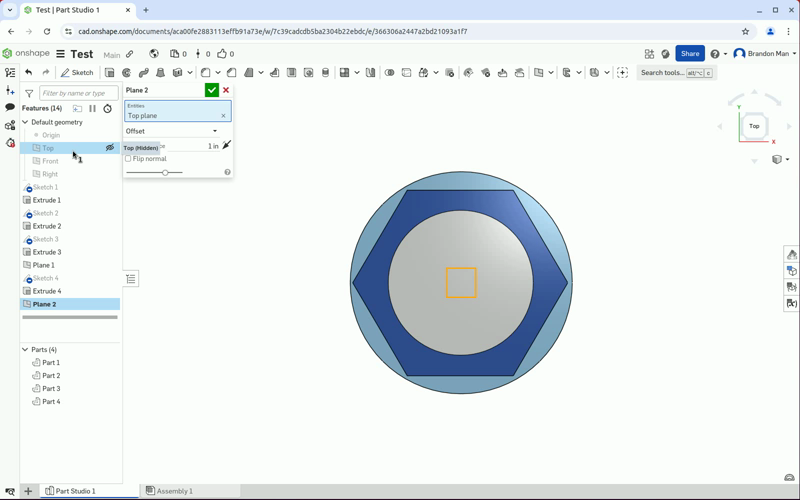
key(tab, 2)
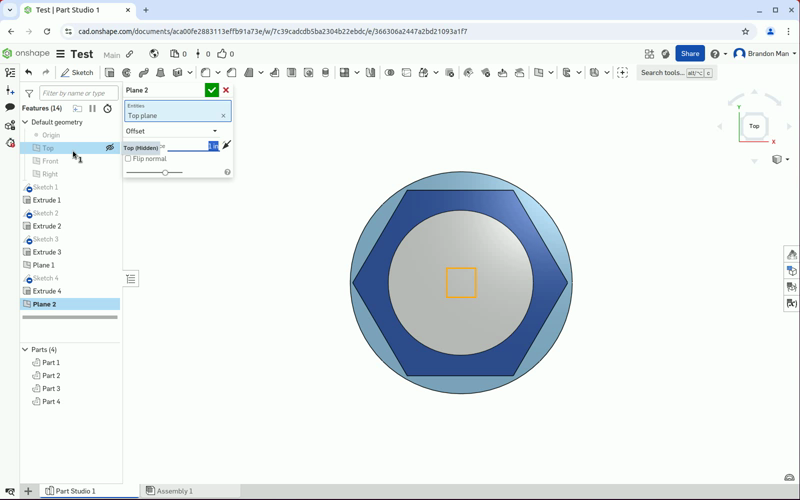
text(14.204)
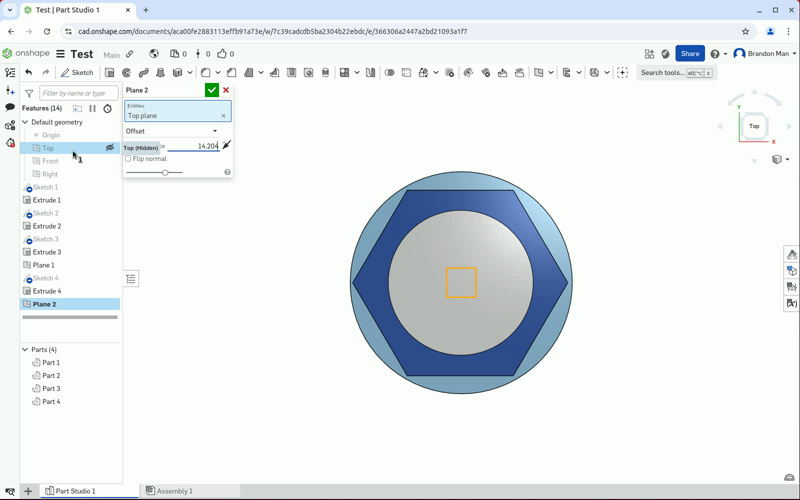
key(enter, 2)
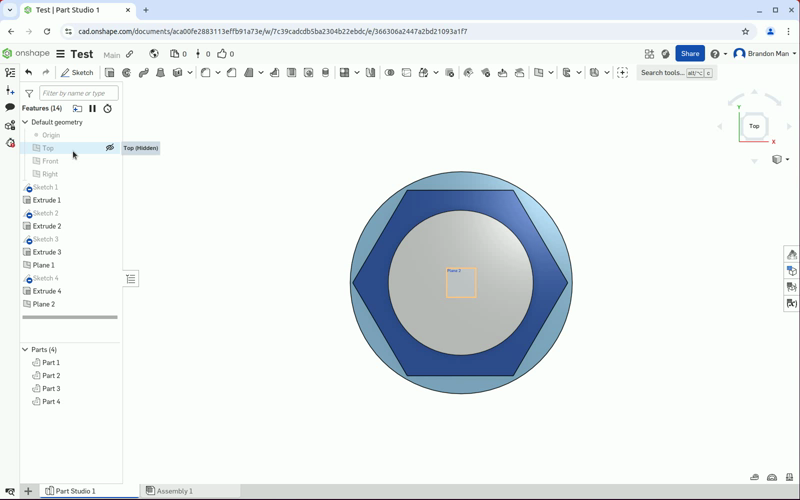
key(shift+s)
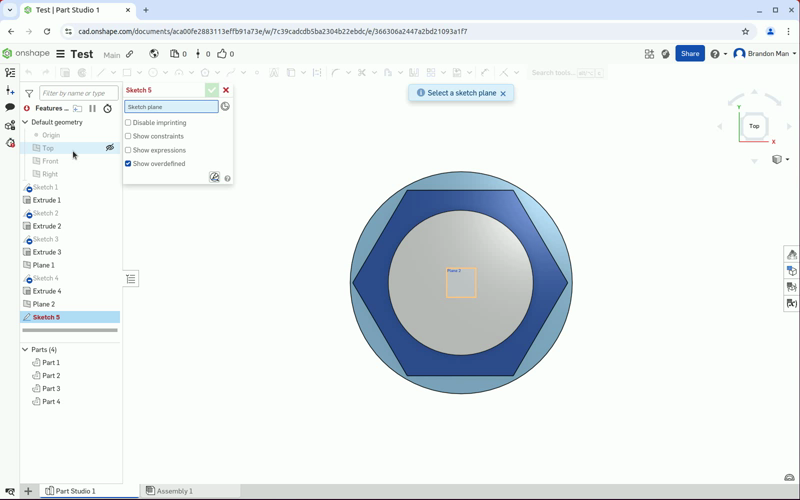
mouse_move(73, 306)
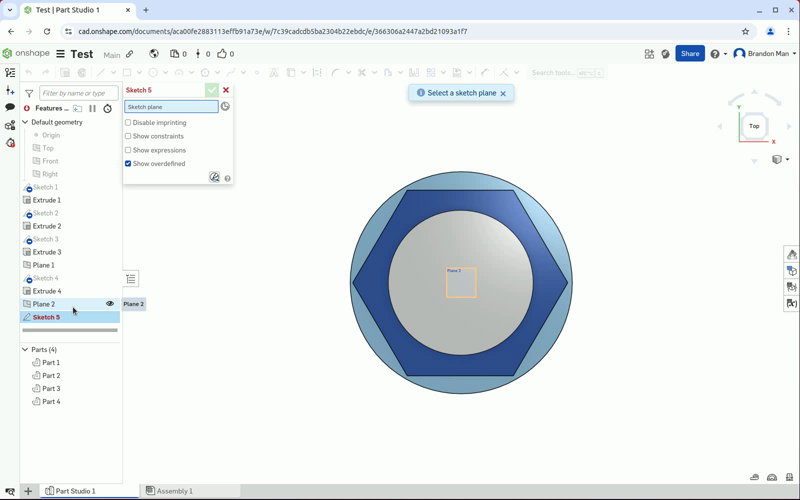
click(73, 306)
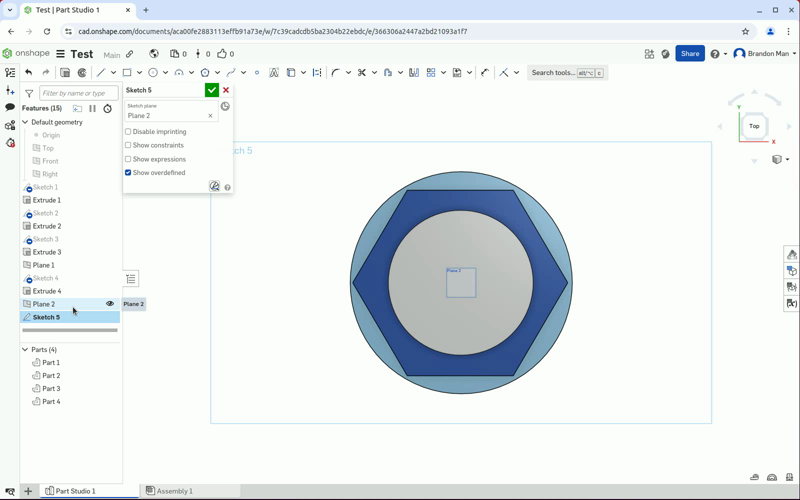
mouse_move(73, 352)
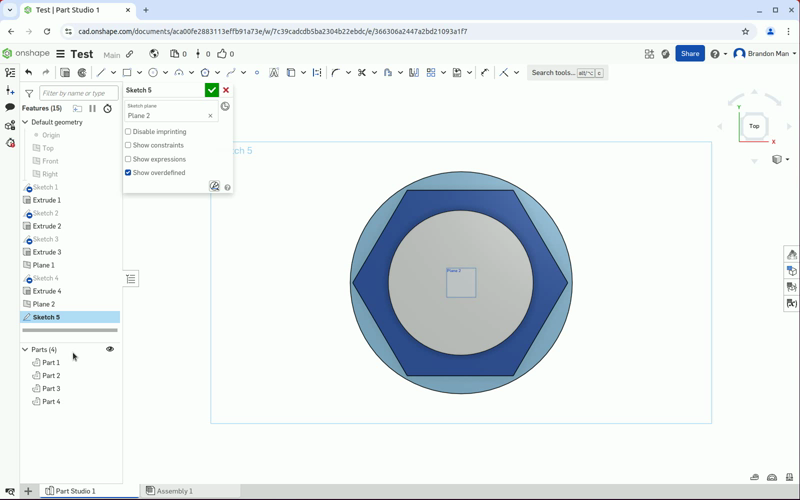
key(y)
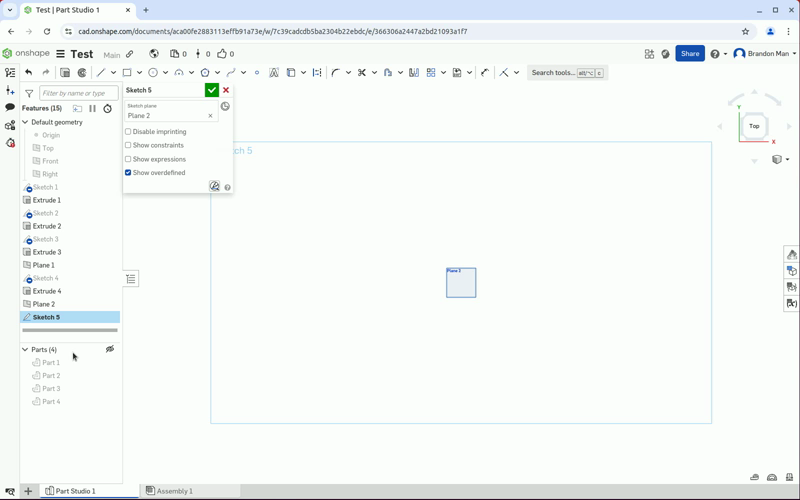
key(c)
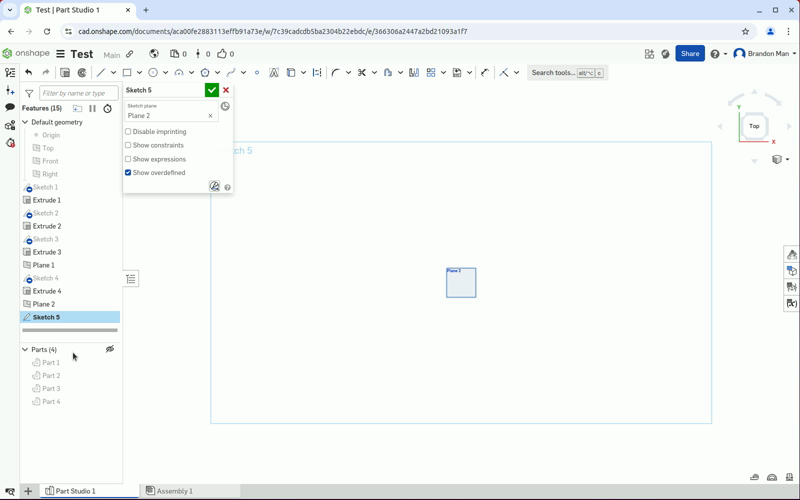
key_down(shift)
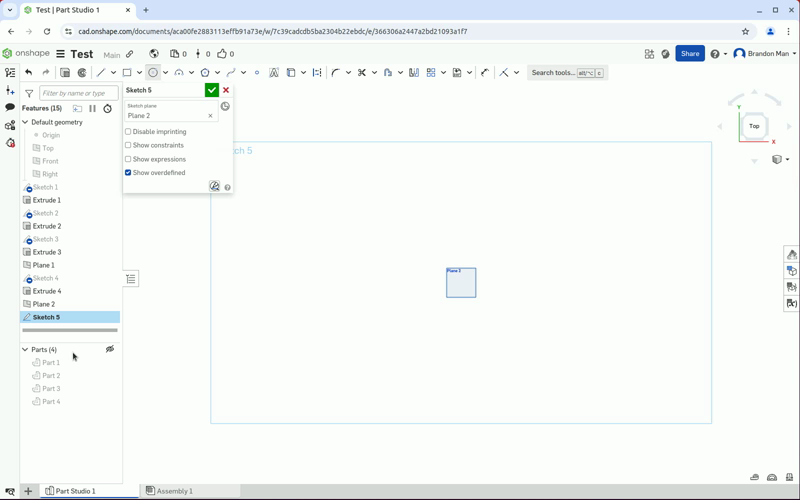
mouse_move(461, 282)
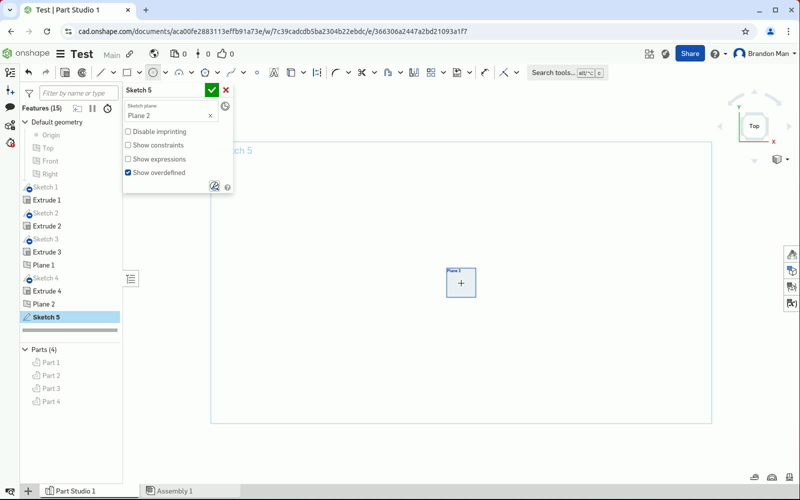
click(461, 282)
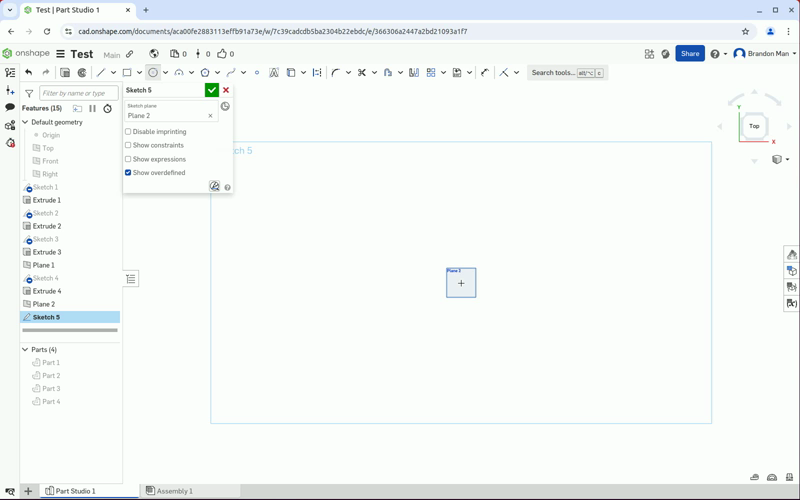
key_up(shift)
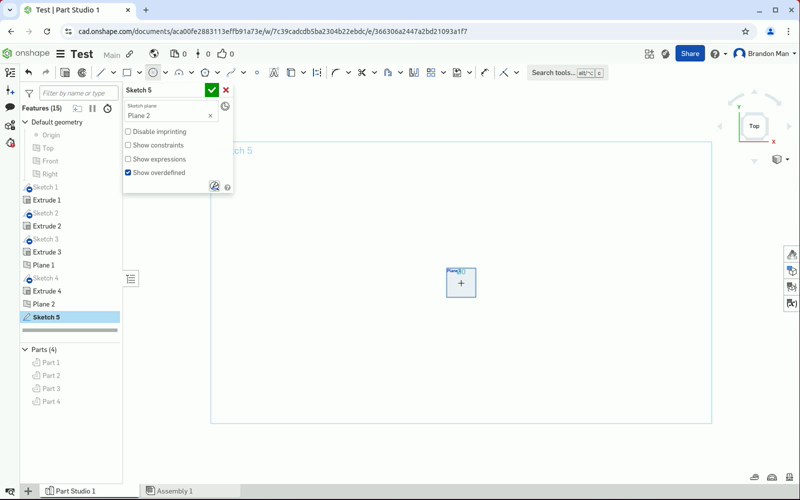
mouse_move(506, 282)
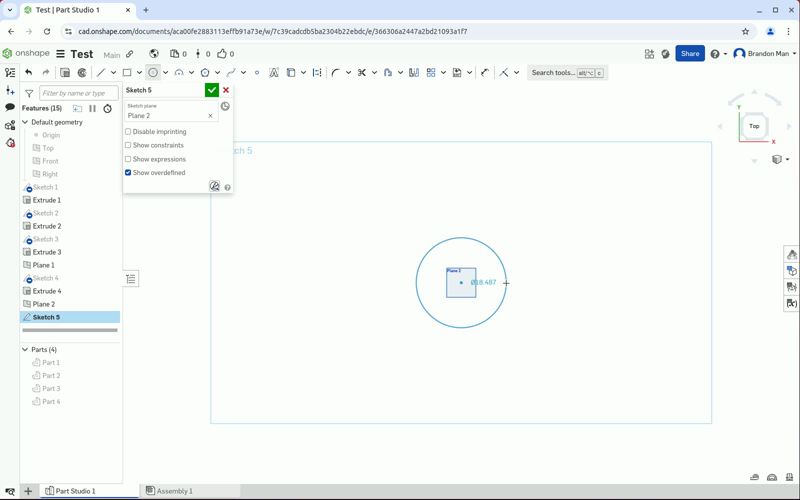
click(506, 282)
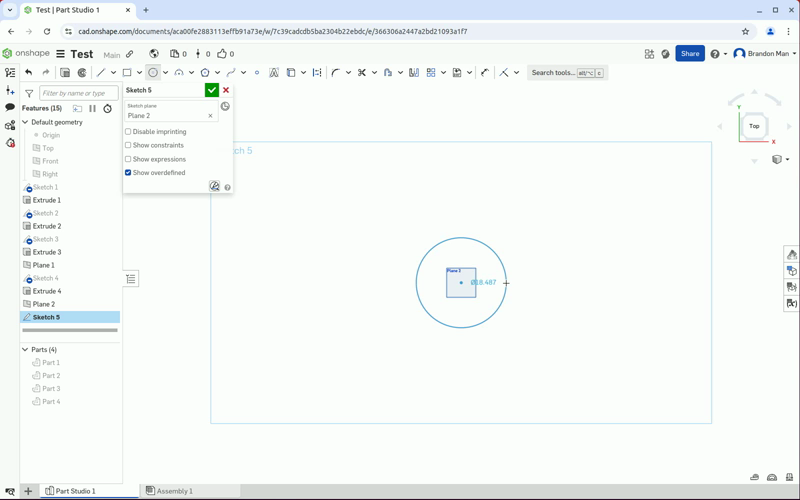
key(esc)
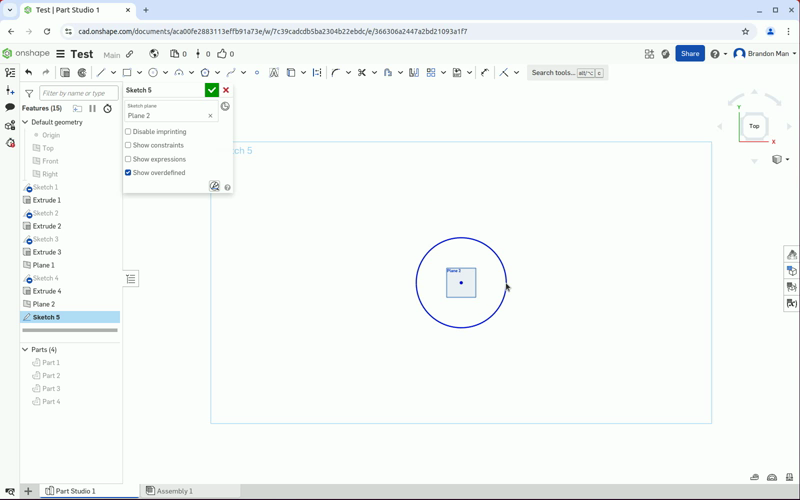
mouse_move(436, 314)
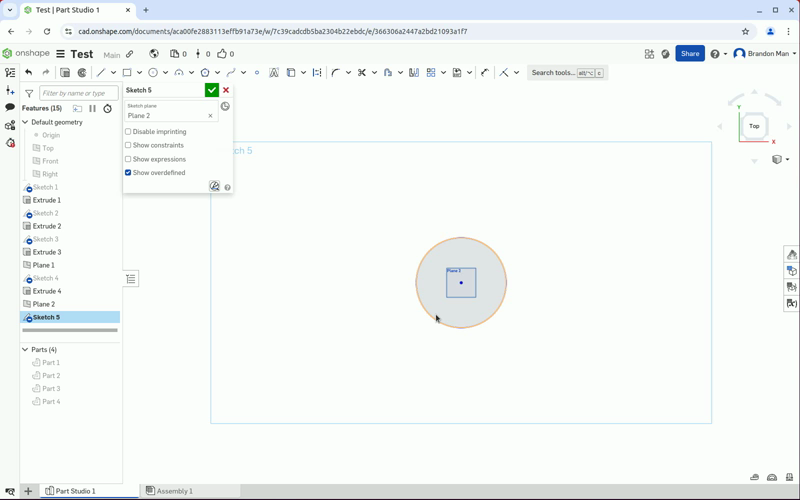
click(436, 314)
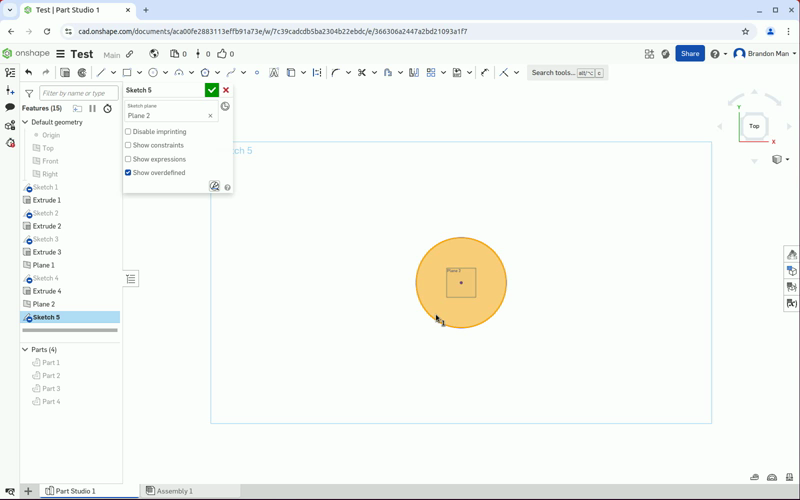
mouse_move(73, 352)
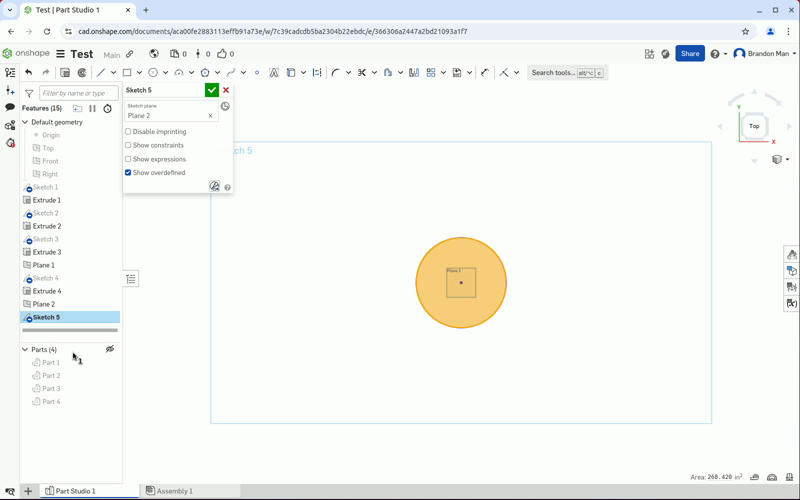
key(shift+y)
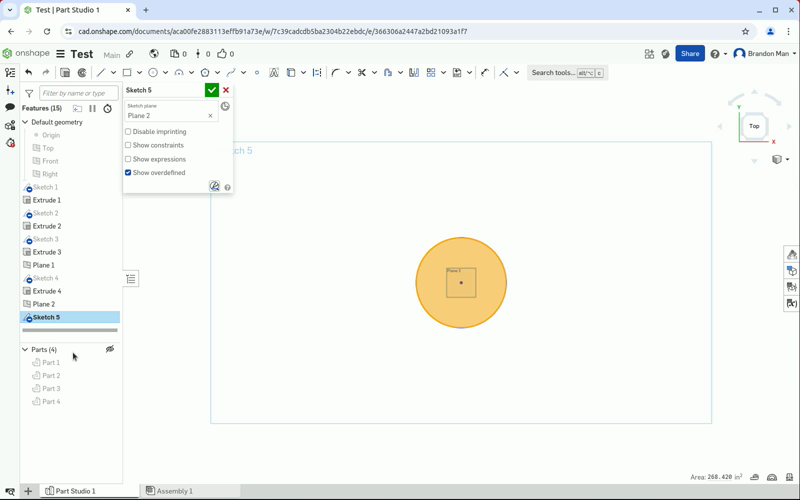
key(shift+e)
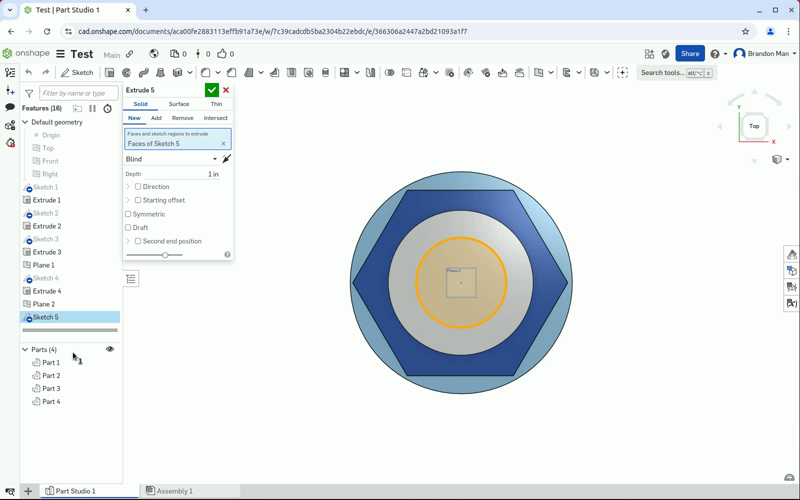
mouse_move(143, 106)
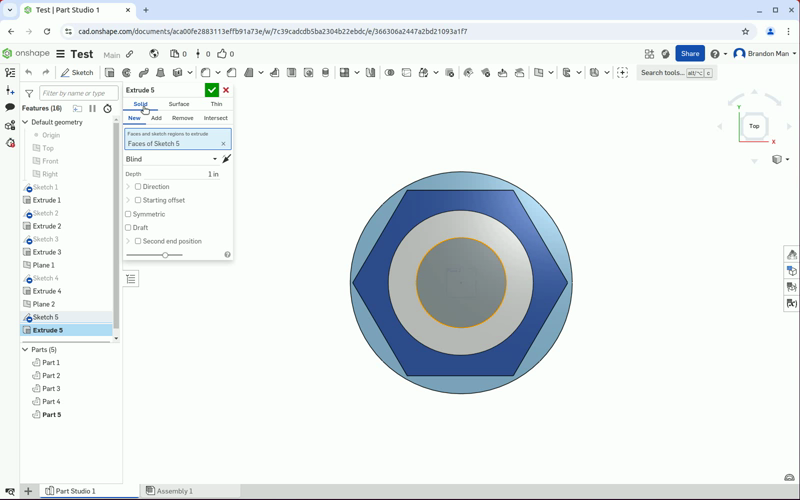
click(143, 106)
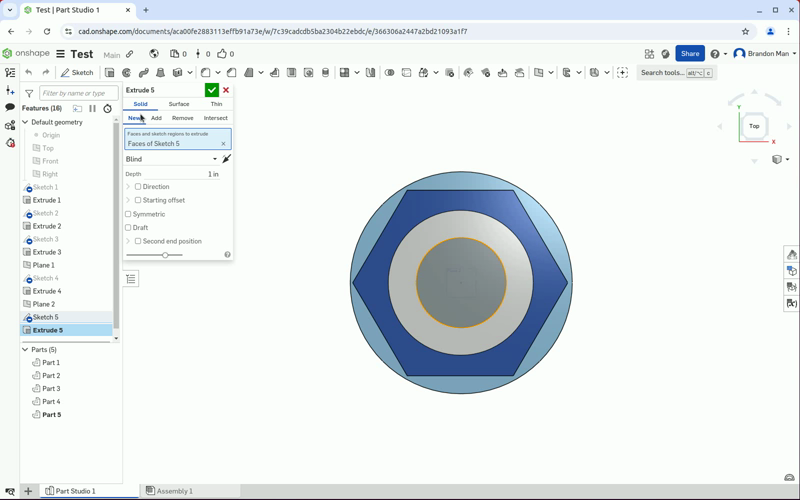
mouse_move(137, 120)
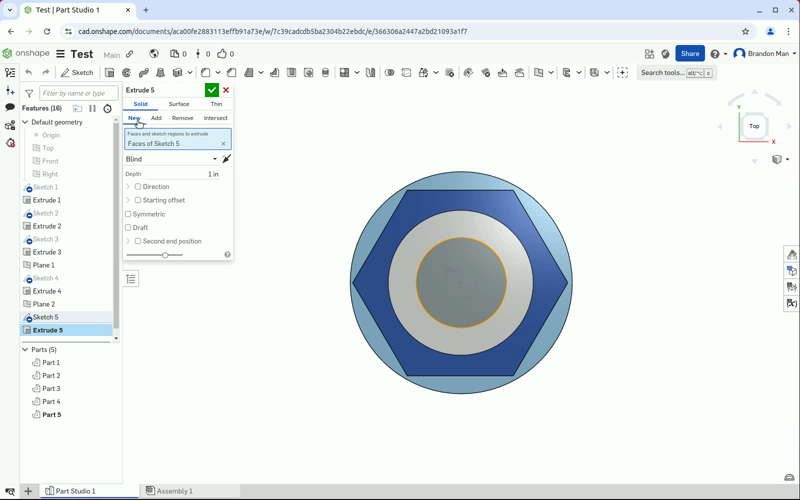
click(137, 120)
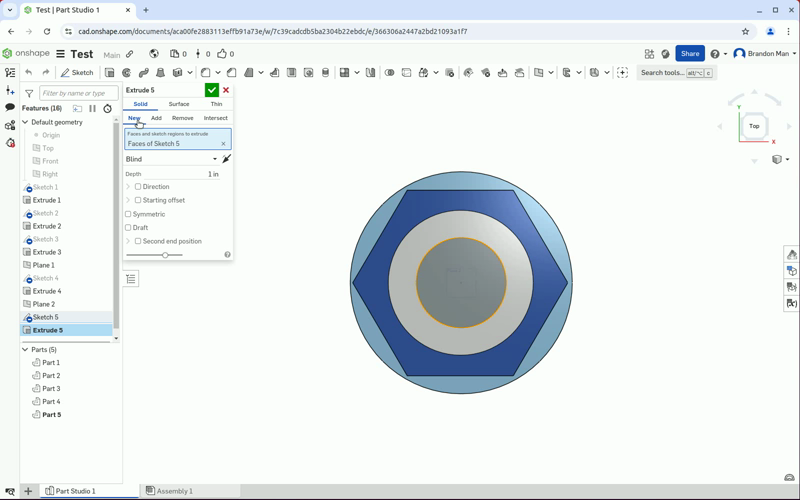
key(tab, 4)
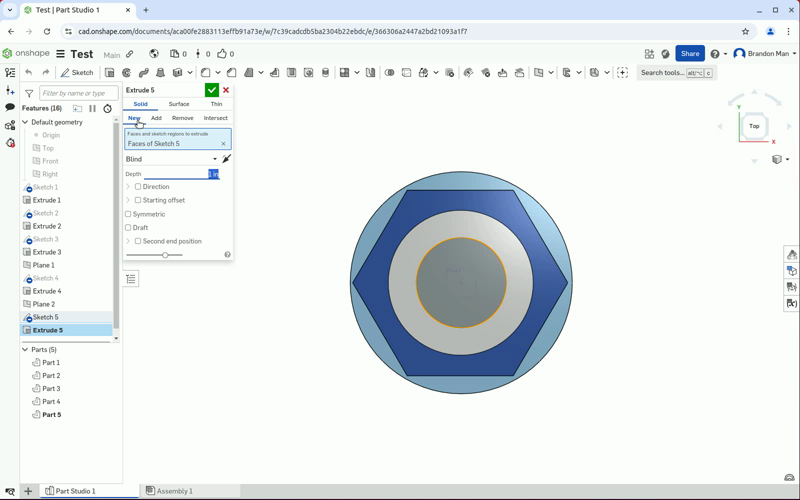
text(0.963)
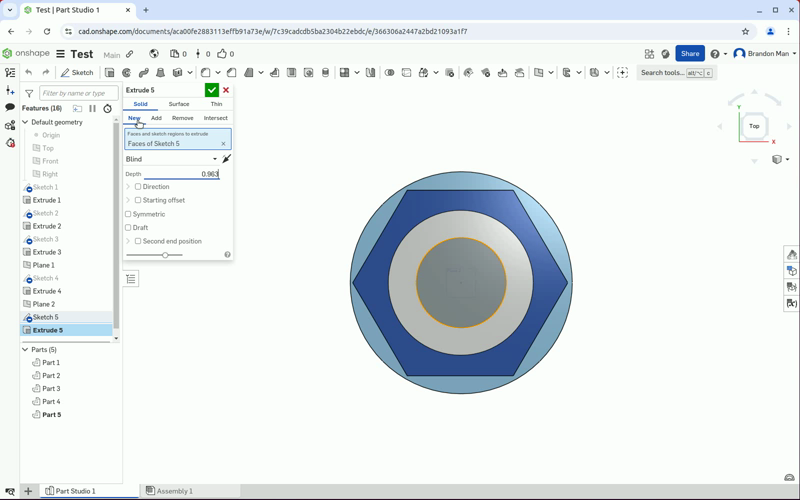
key(enter)
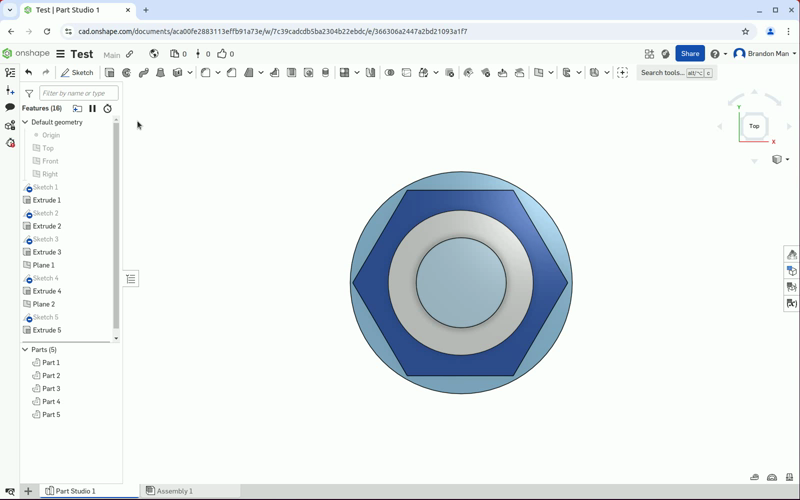
key(shift+h)
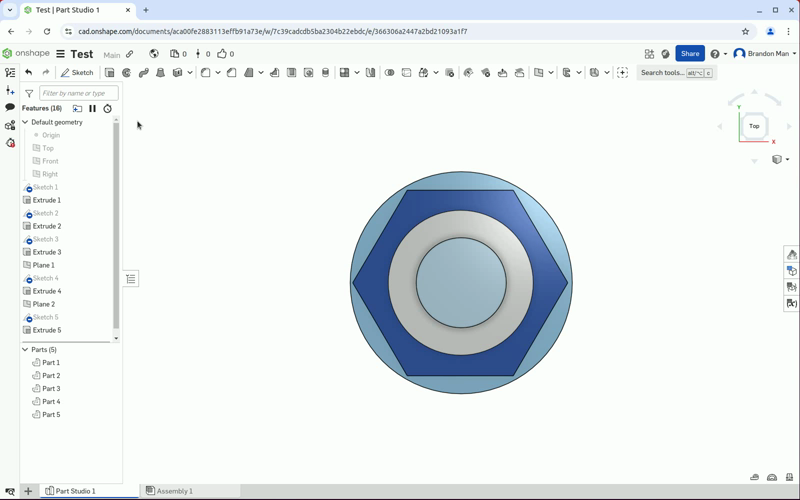
key(shift+h)
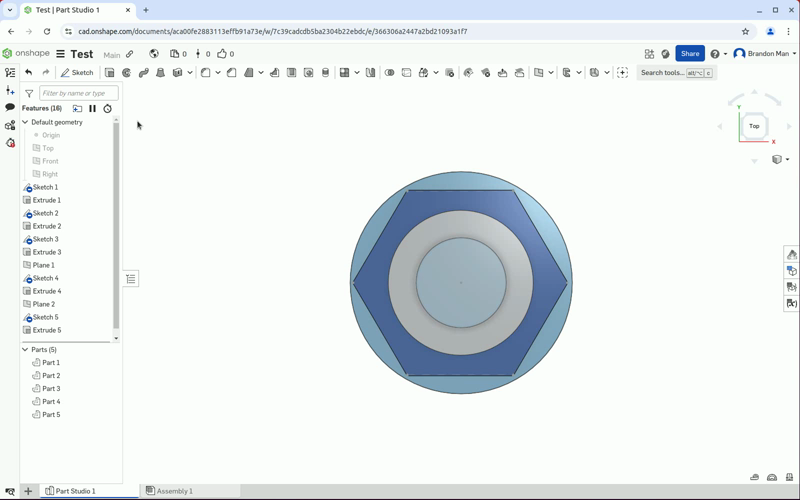
key(shift+7)
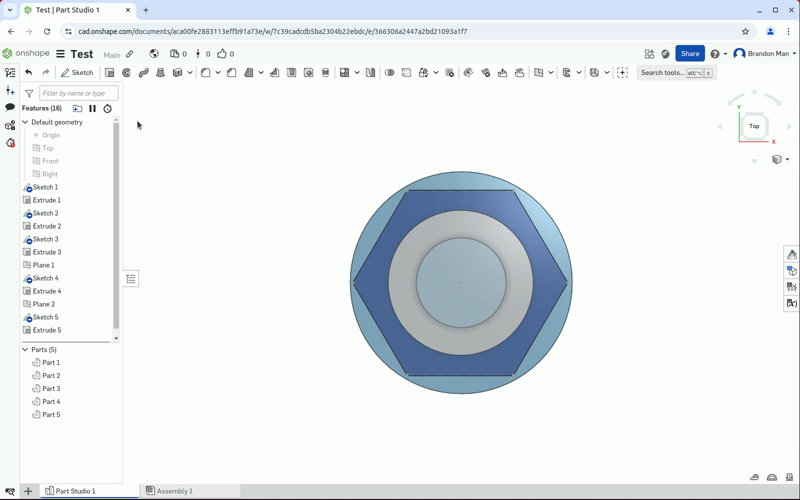
key(up, 3)
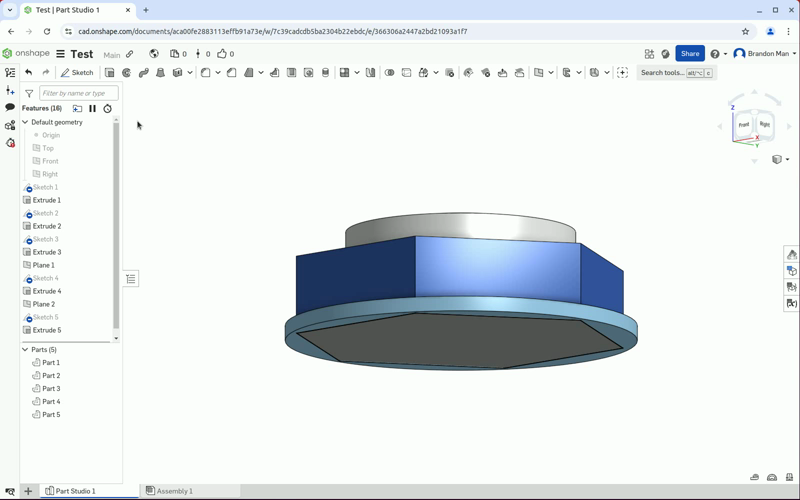
key(left, 3)
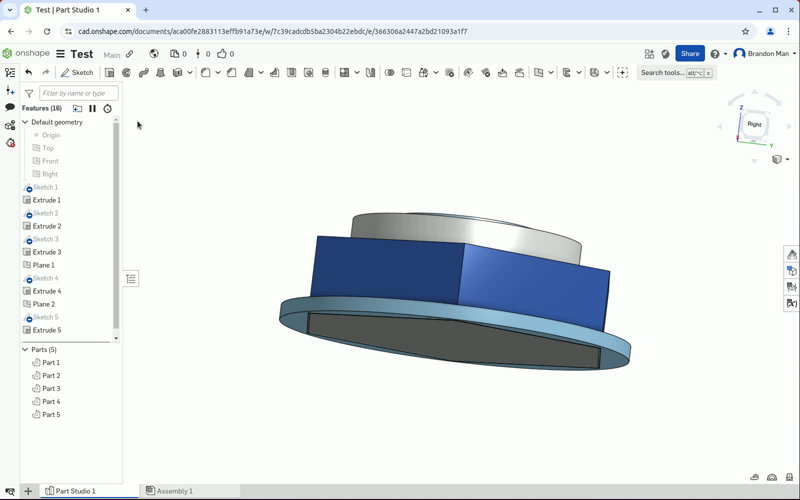
key(right, 3)
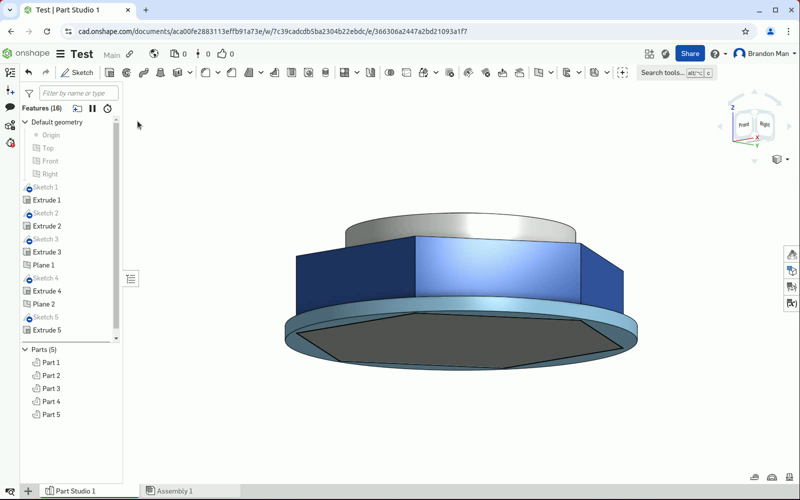
key(down, 3)
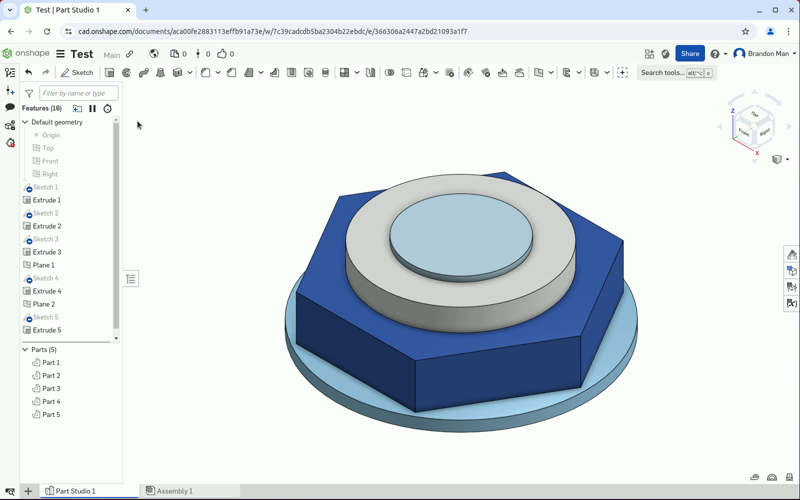
mouse_move(69, 189)
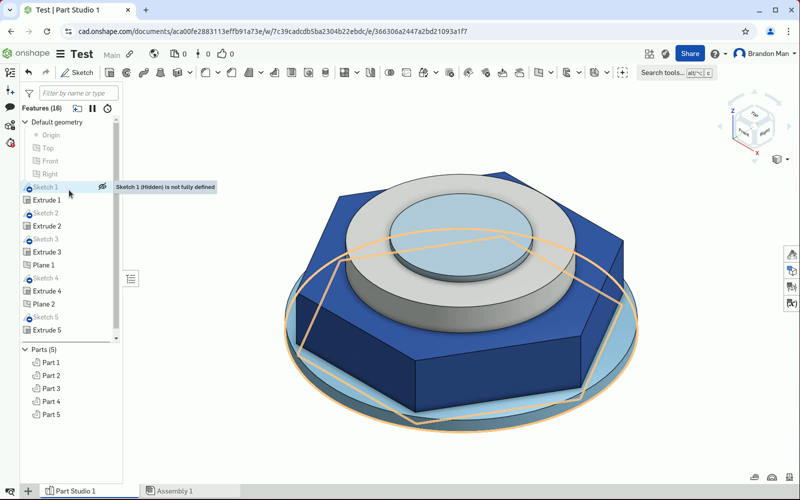
click(69, 189)